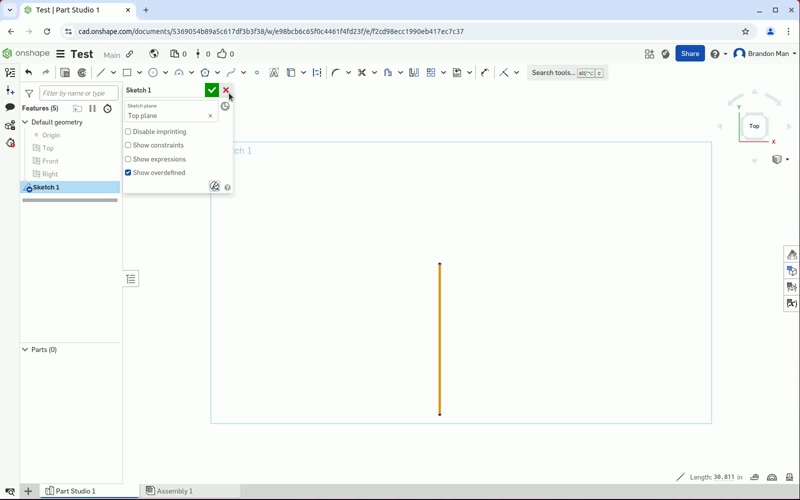
key(shift+h)
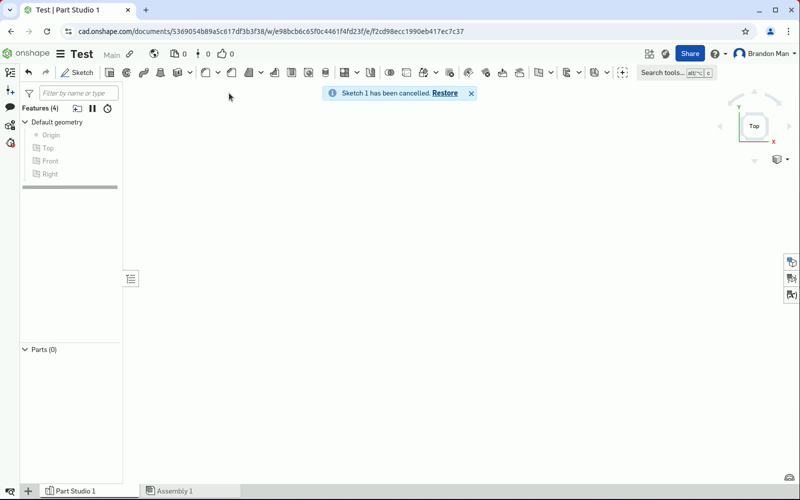
mouse_move(73, 352)
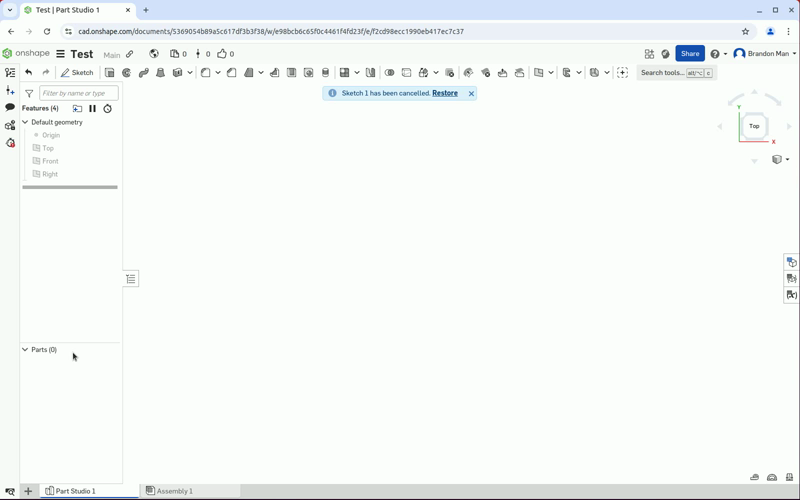
key(y)
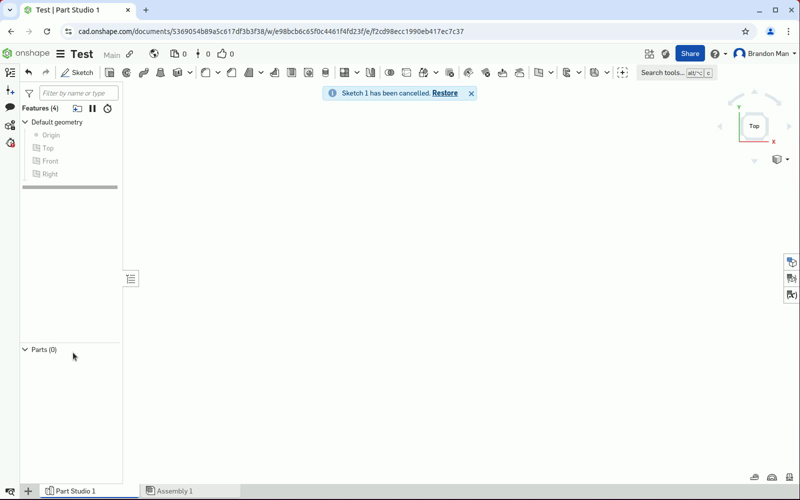
key(shift+p)
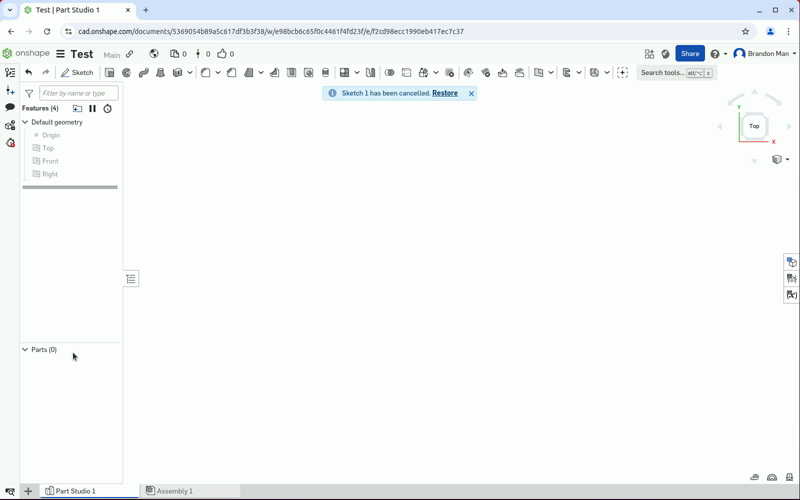
key(space)
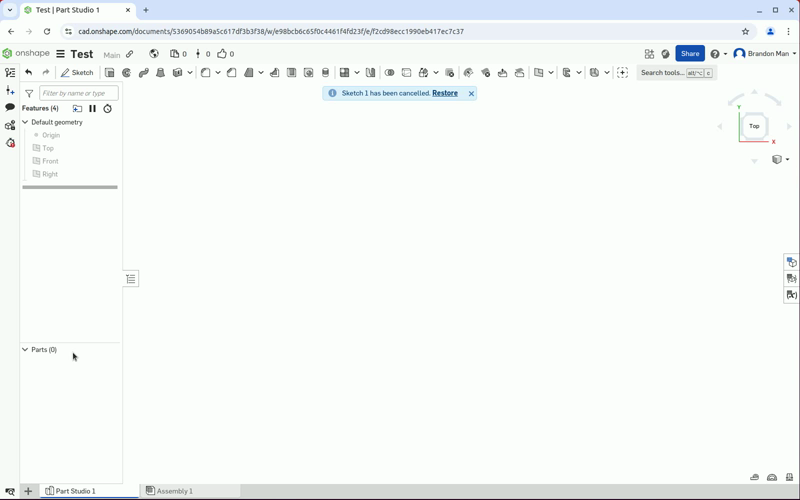
key_down(shift)
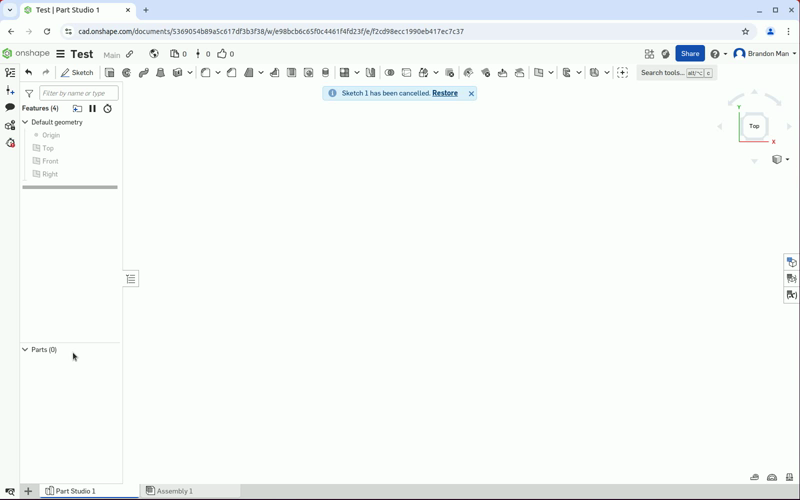
key(up)
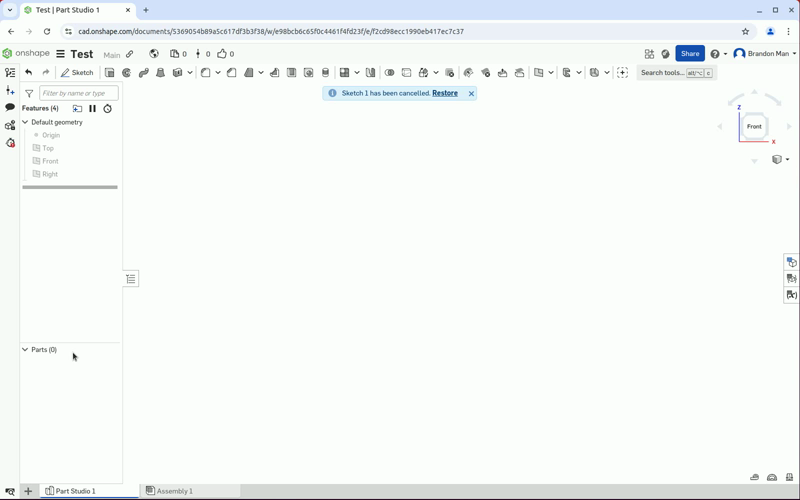
key_up(shift)
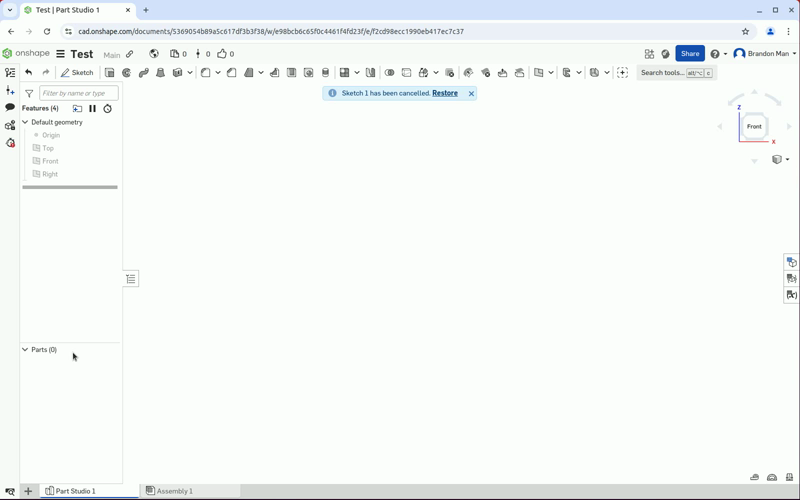
mouse_move(73, 352)
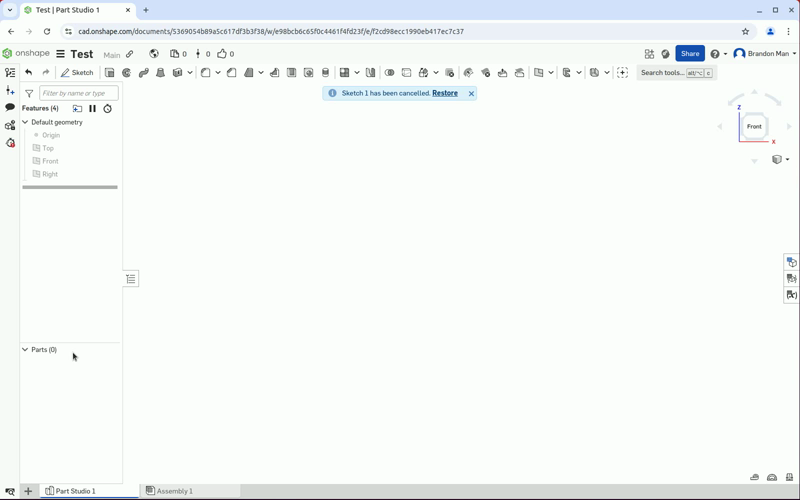
key(shift+y)
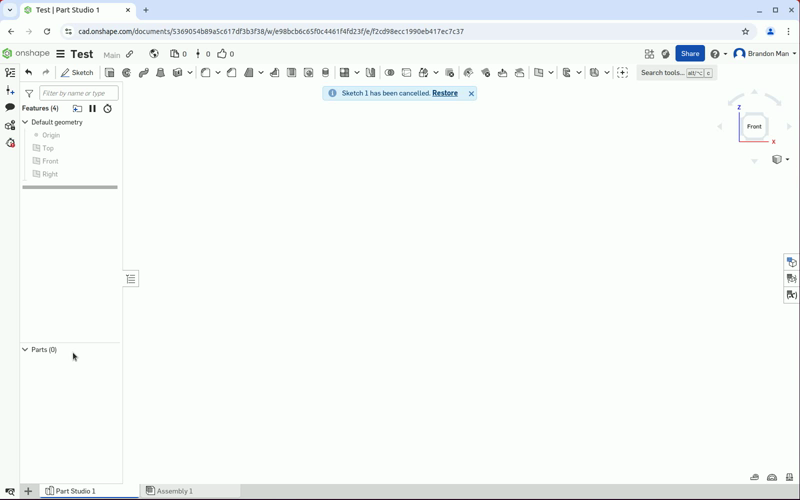
key(shift+s)
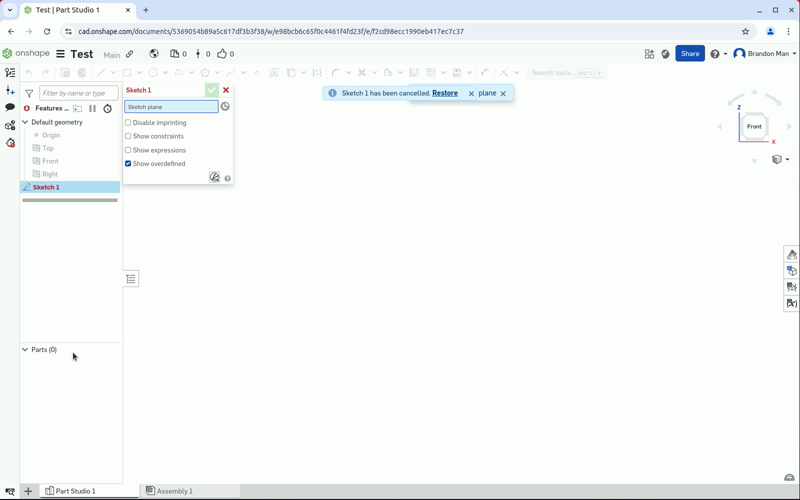
mouse_move(73, 163)
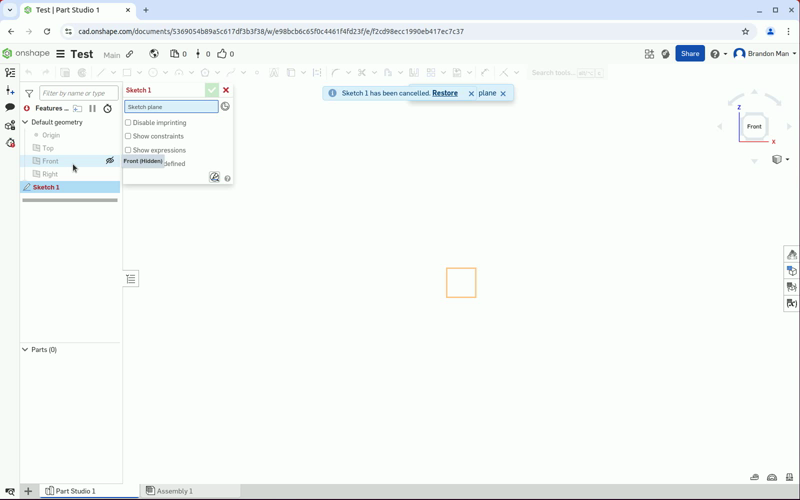
click(73, 163)
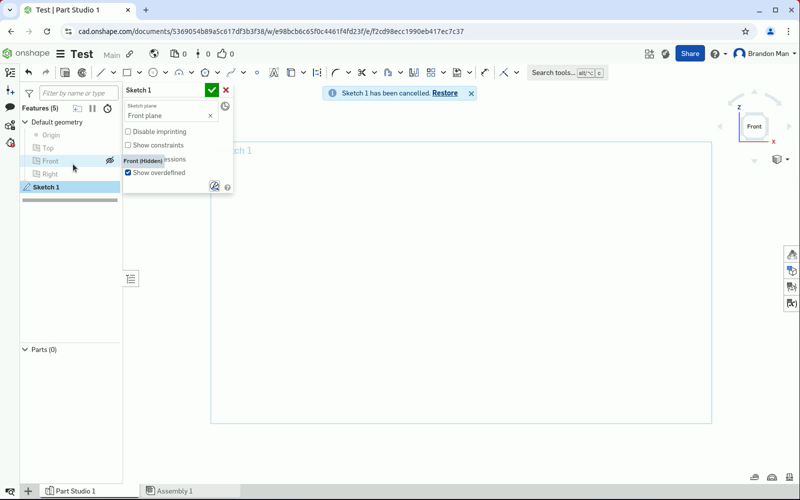
mouse_move(73, 352)
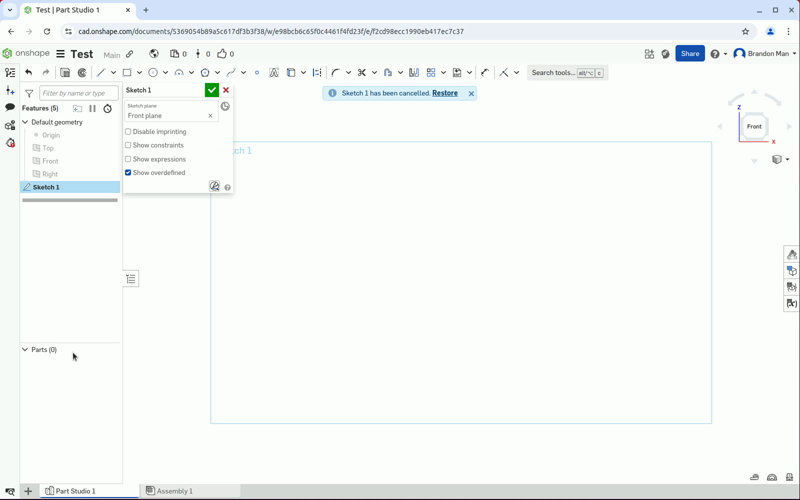
key(y)
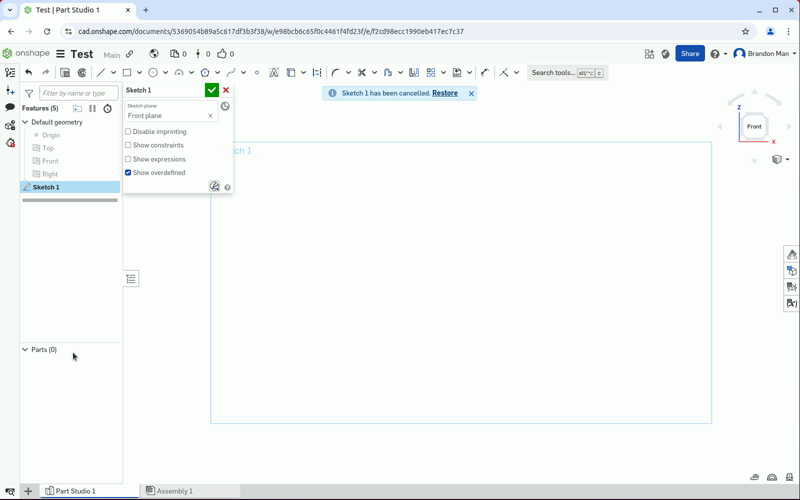
key(l)
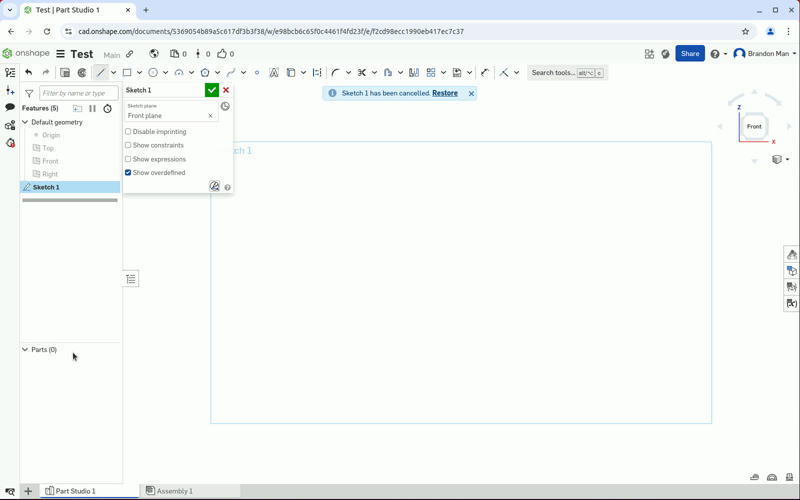
key_down(shift)
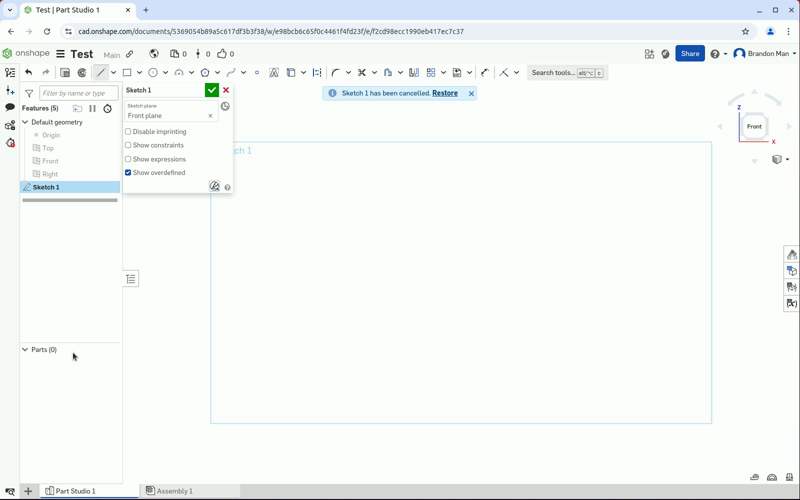
mouse_move(453, 282)
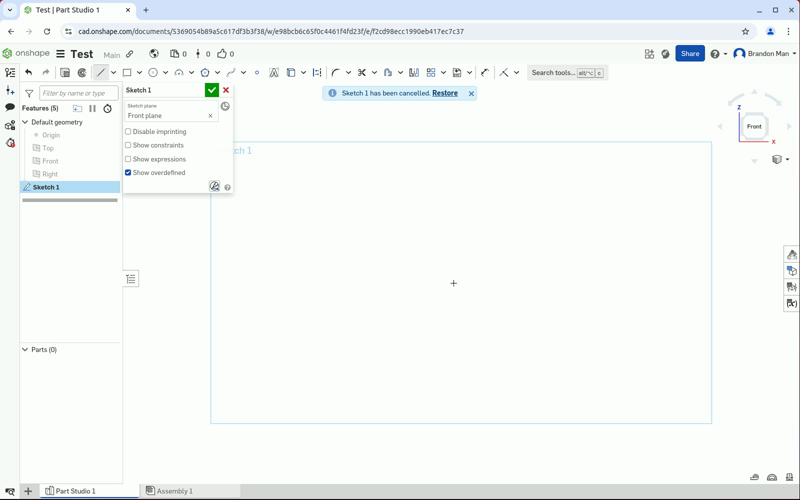
click(453, 282)
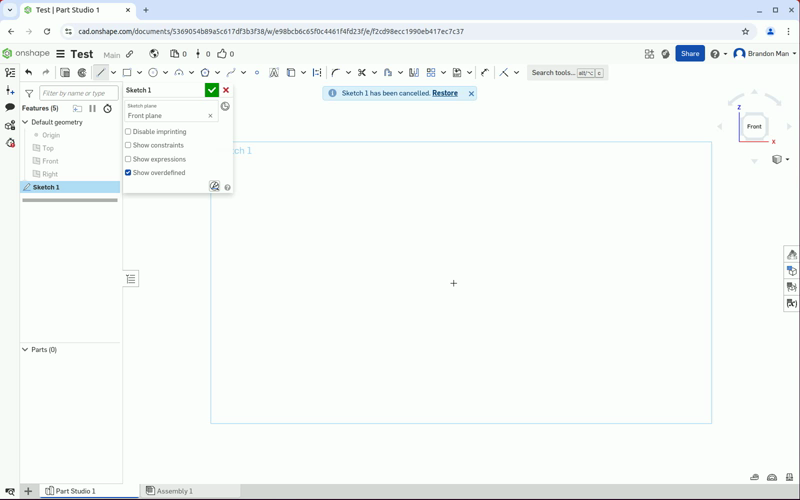
key_up(shift)
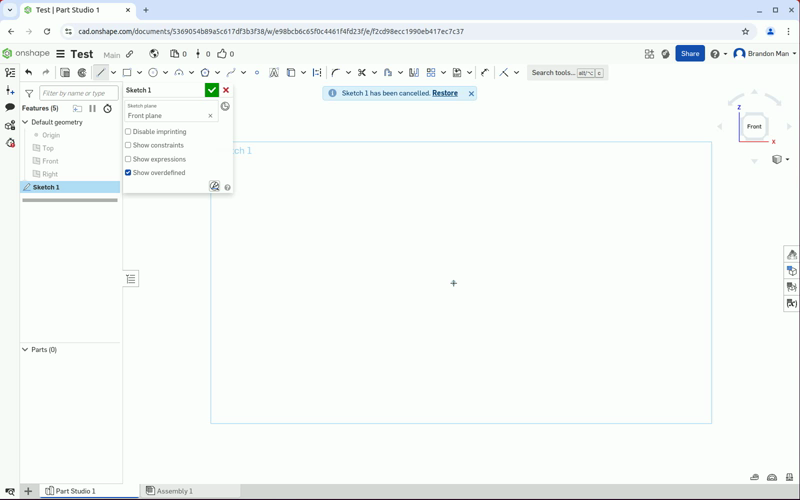
key_down(shift)
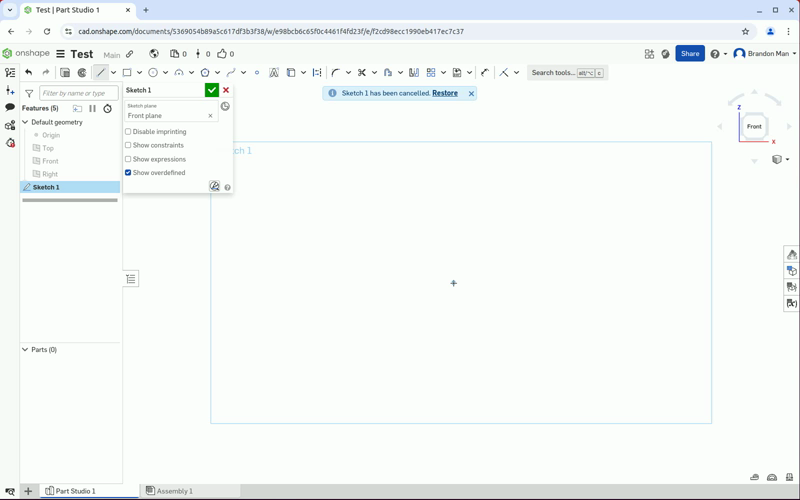
mouse_move(483, 282)
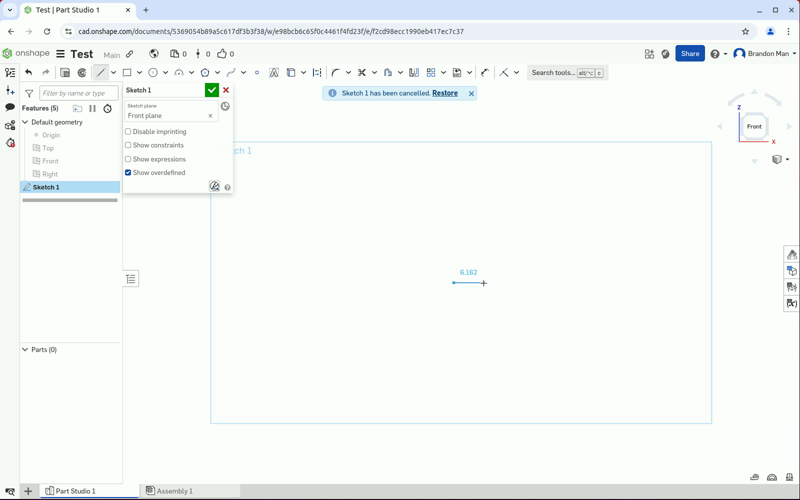
mouse_move(461, 282)
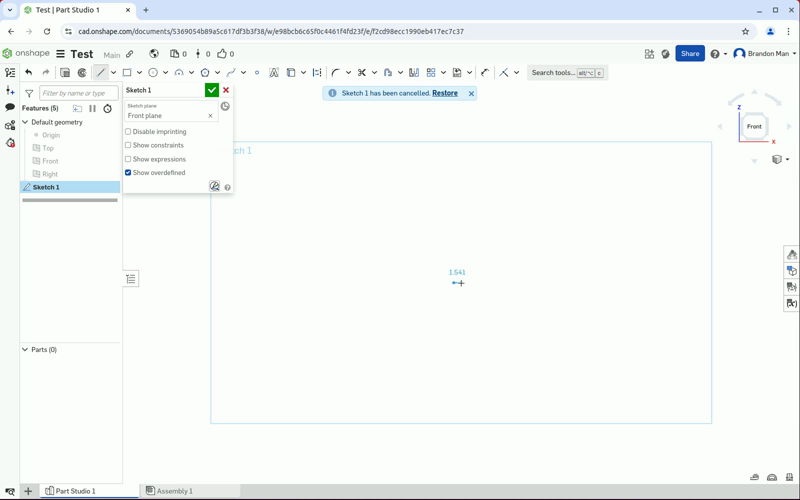
click(461, 282)
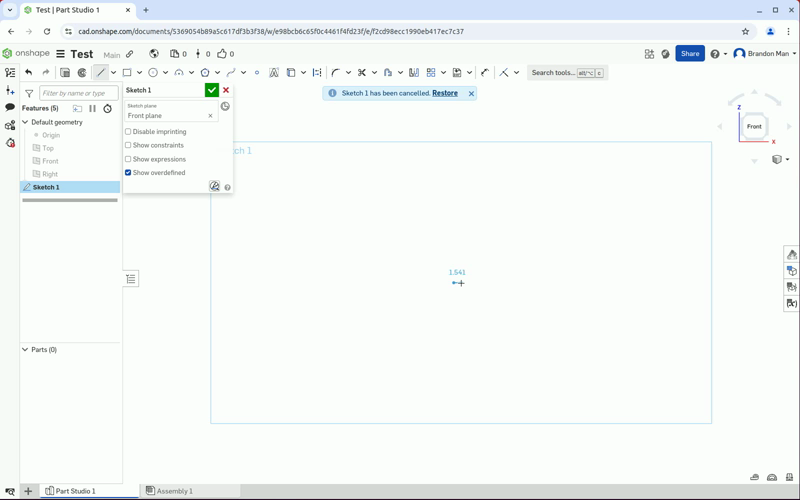
key_up(shift)
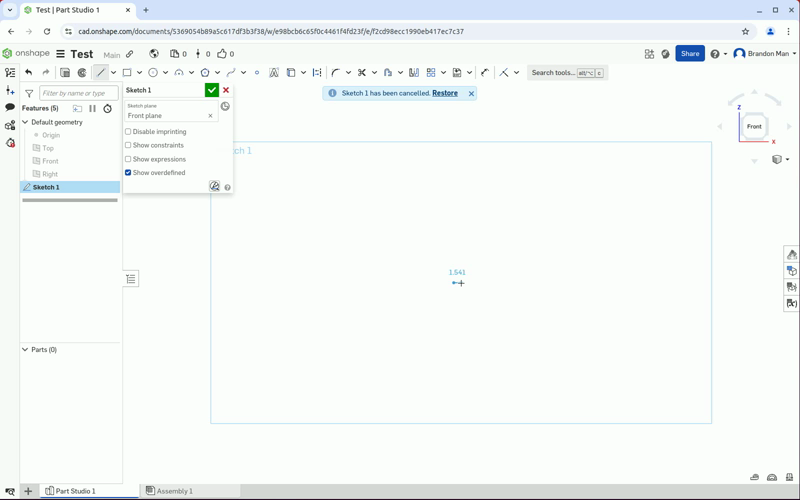
key_down(shift)
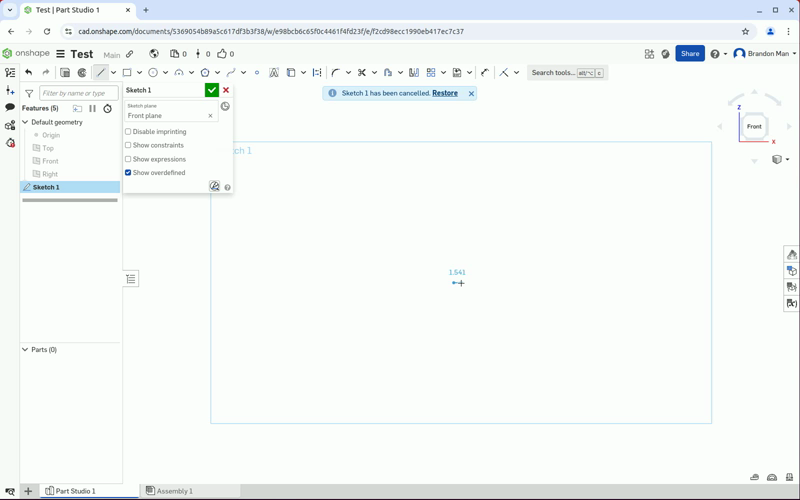
mouse_move(491, 282)
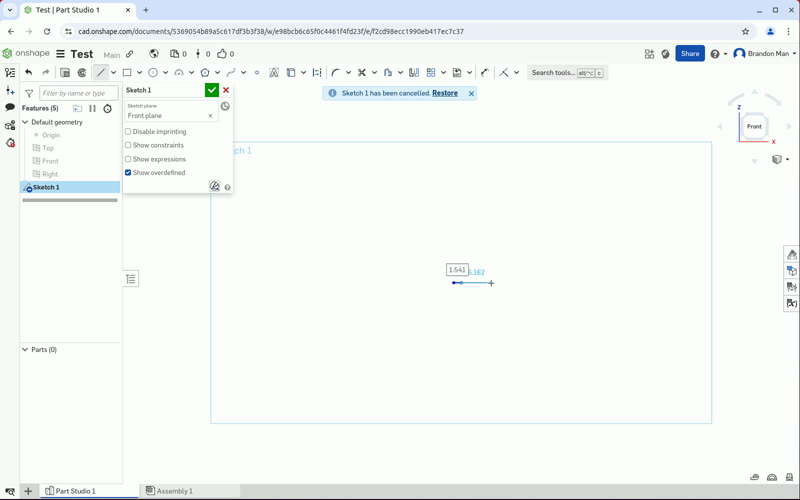
mouse_move(461, 243)
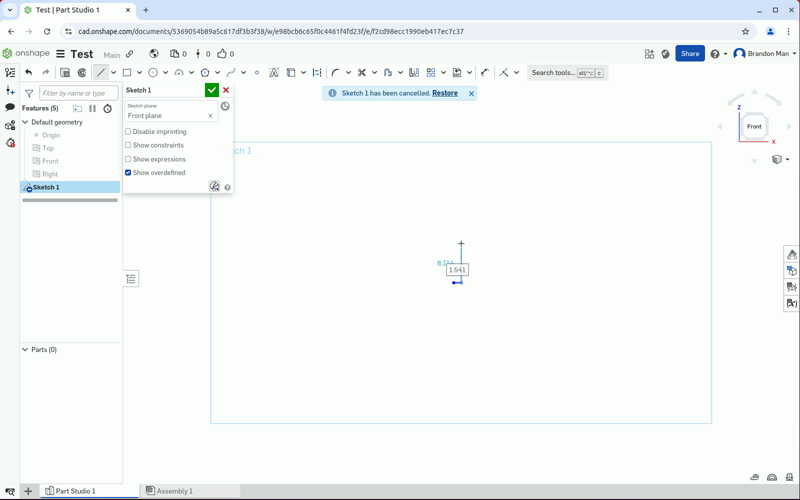
click(461, 243)
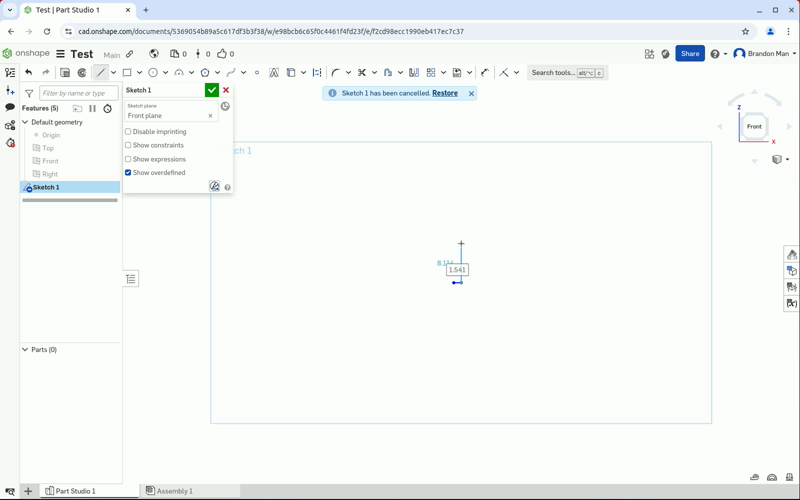
key_up(shift)
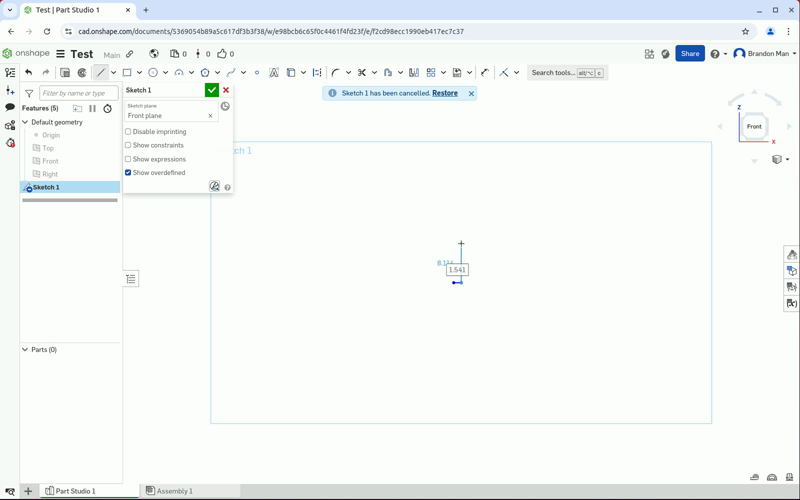
key_down(shift)
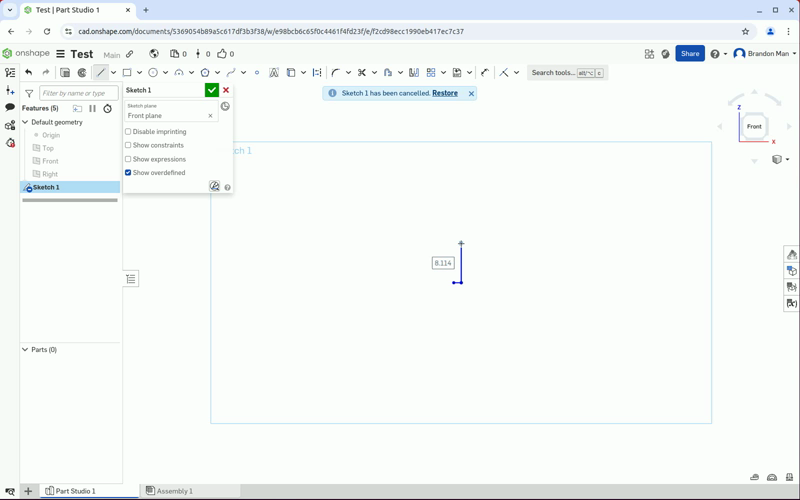
mouse_move(491, 243)
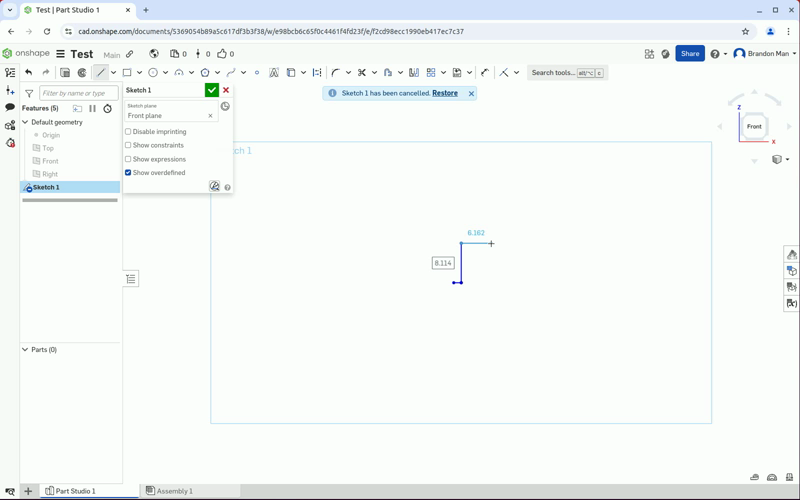
mouse_move(501, 243)
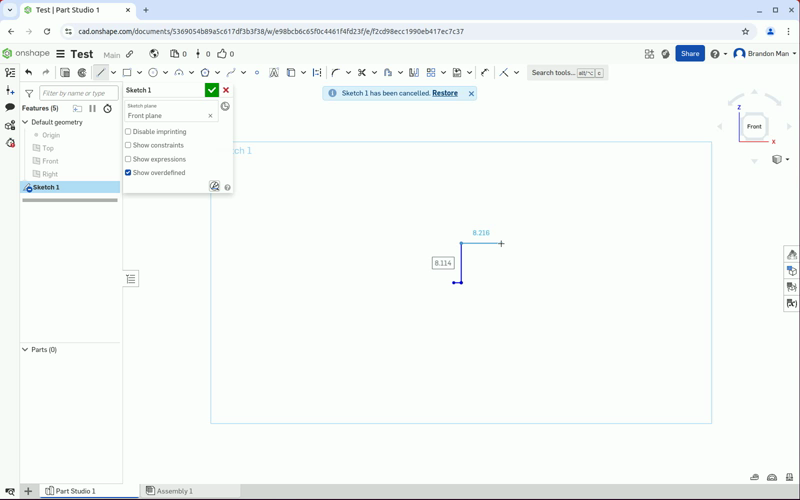
click(501, 243)
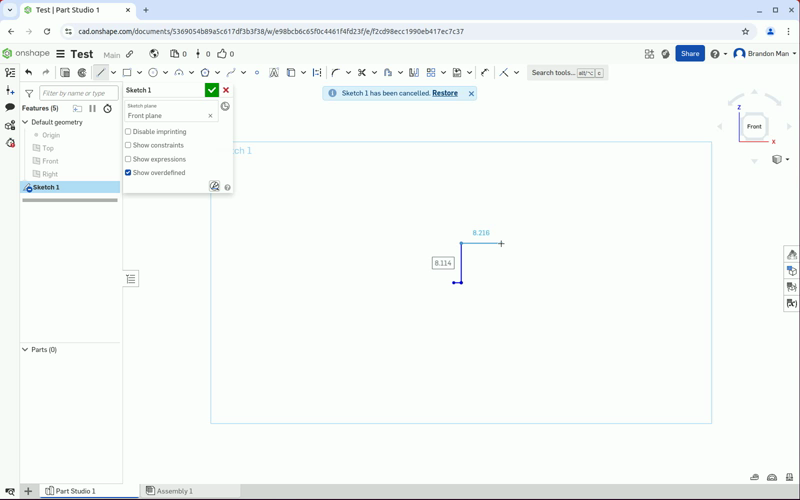
key_up(shift)
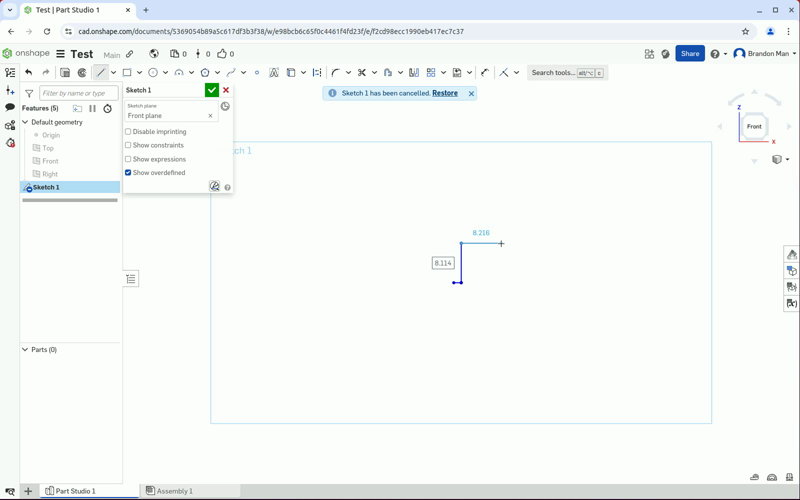
key_down(shift)
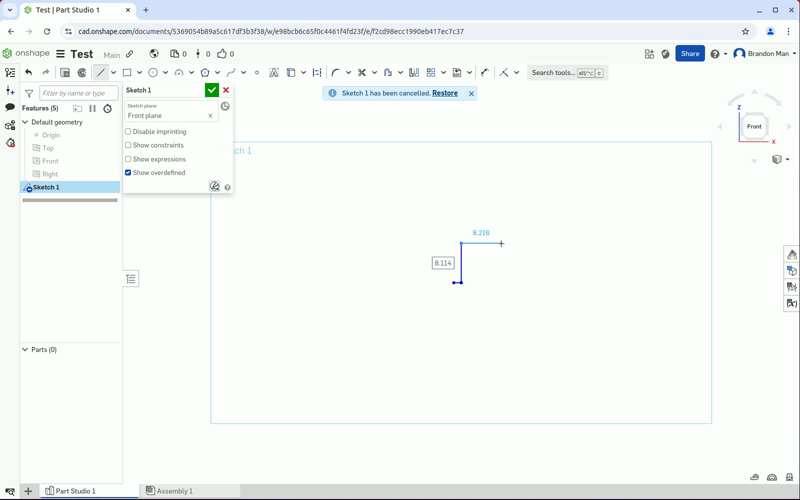
mouse_move(531, 243)
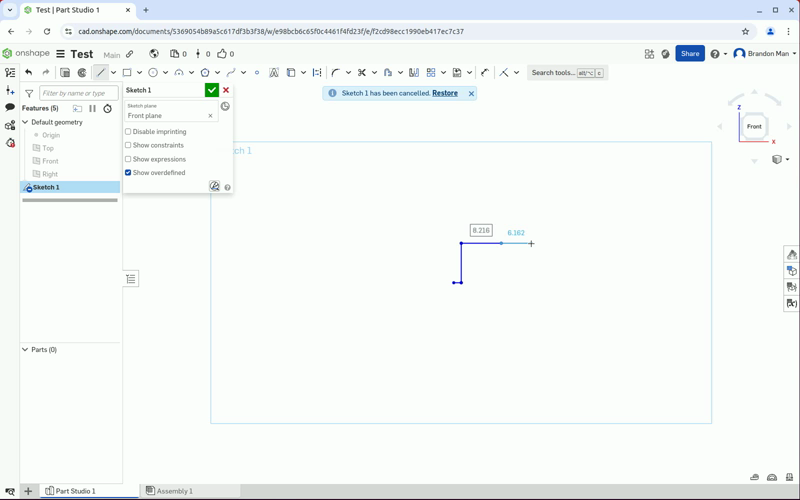
mouse_move(501, 235)
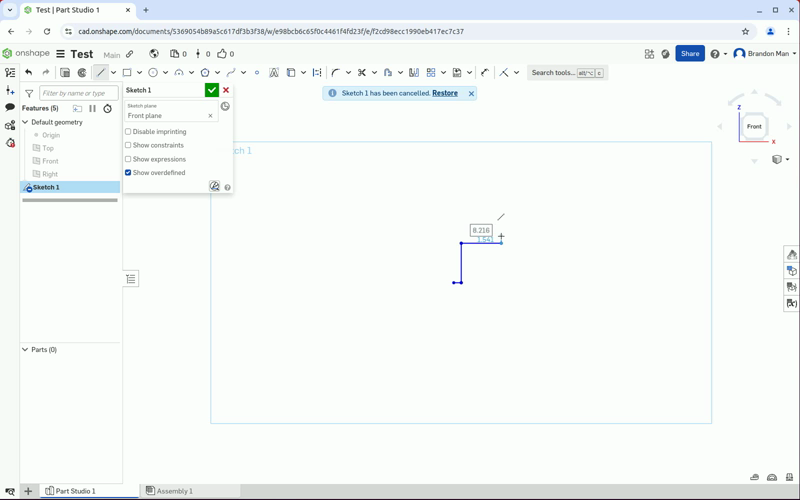
click(501, 235)
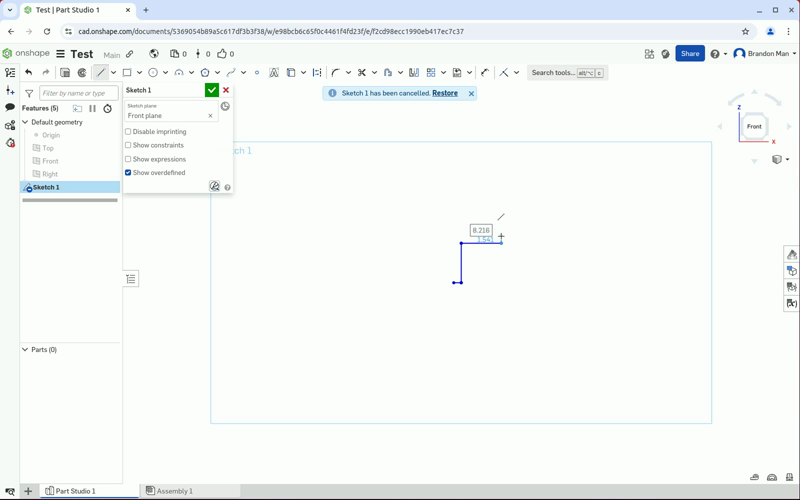
key_up(shift)
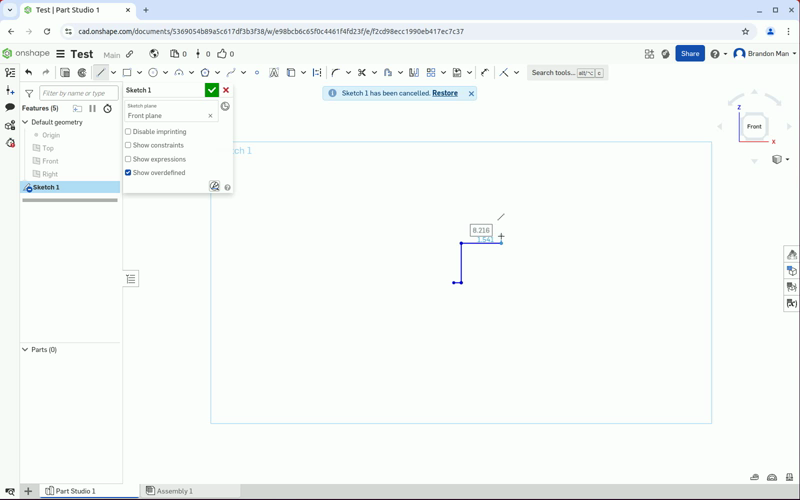
key_down(shift)
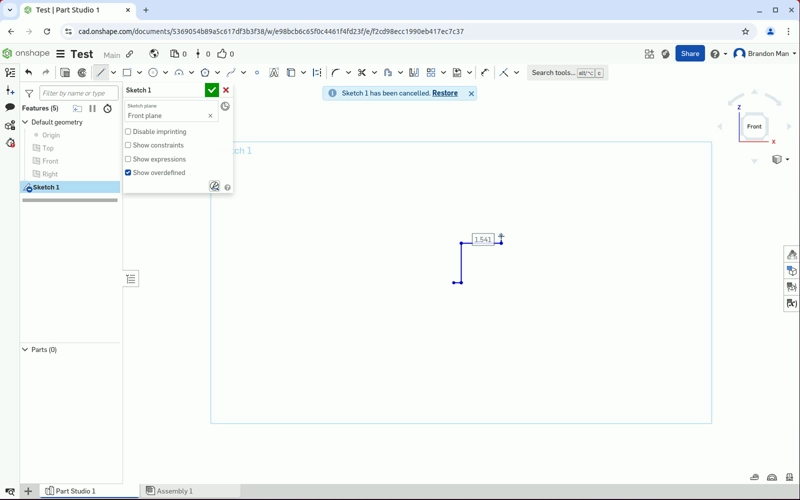
mouse_move(531, 235)
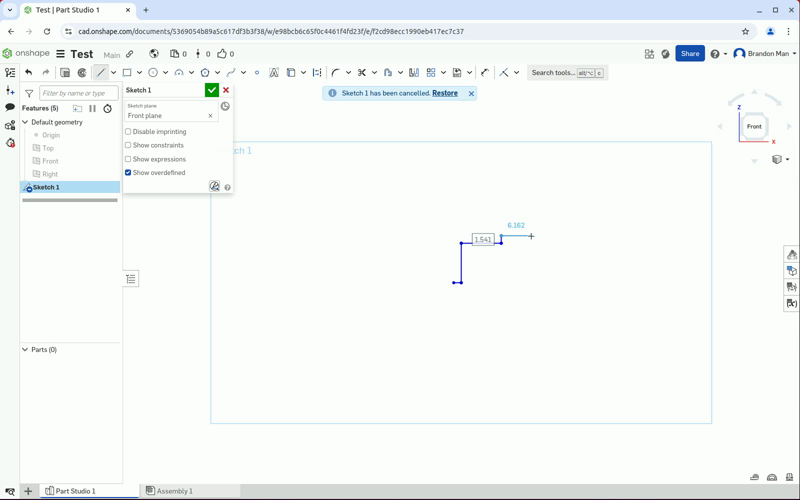
mouse_move(453, 235)
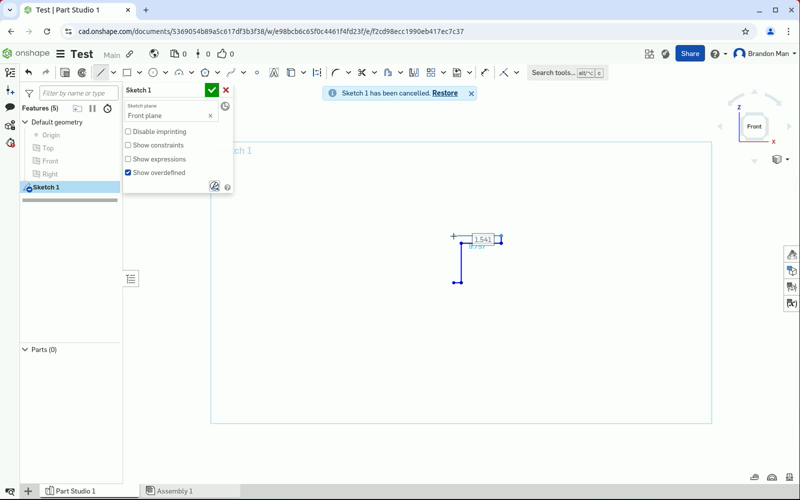
click(453, 235)
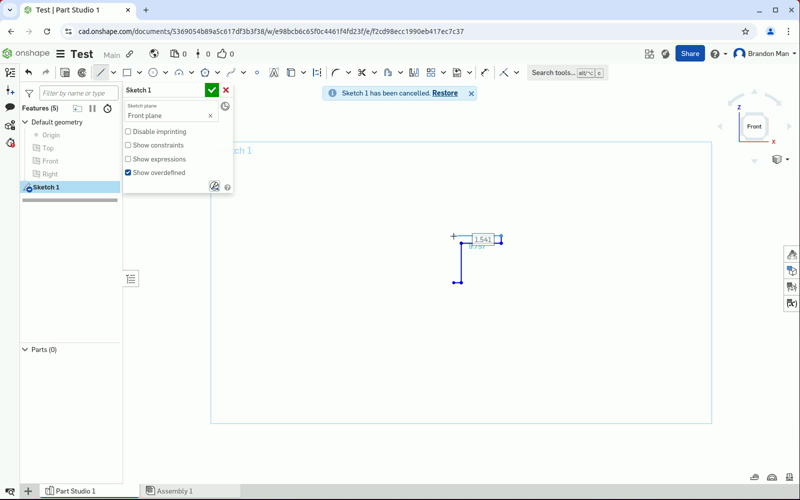
key_up(shift)
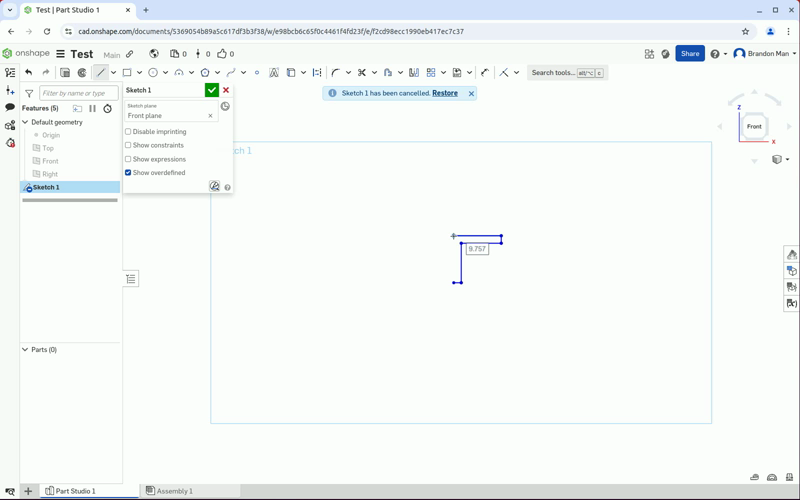
mouse_move(483, 235)
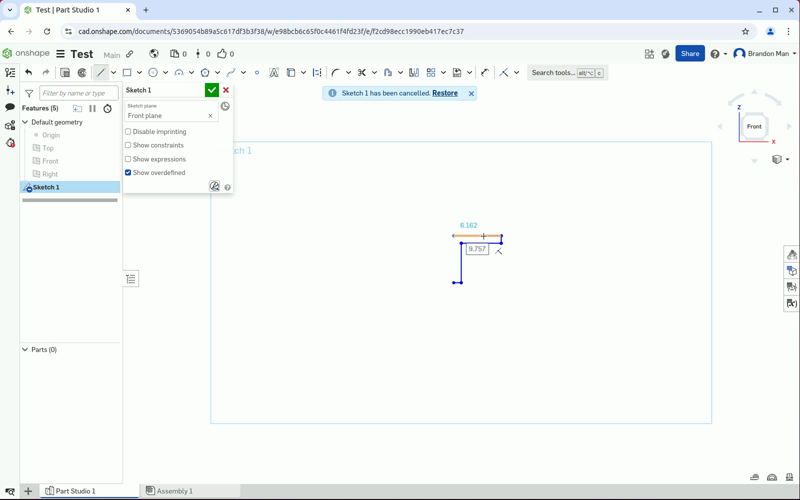
key_down(shift)
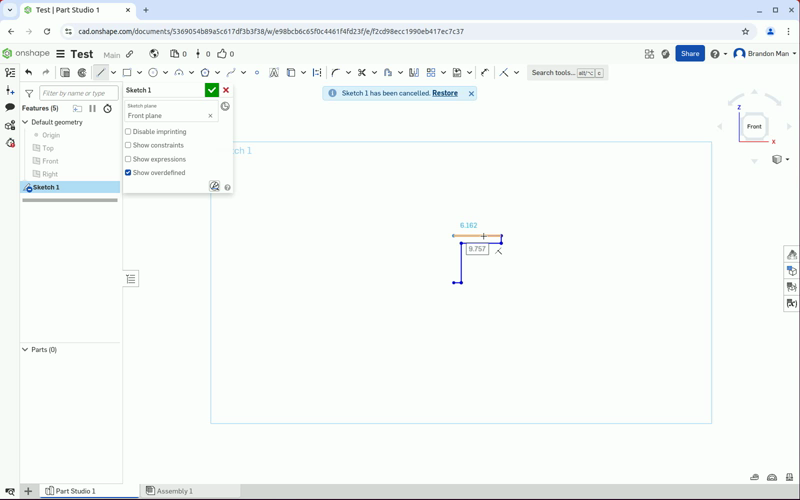
mouse_move(453, 282)
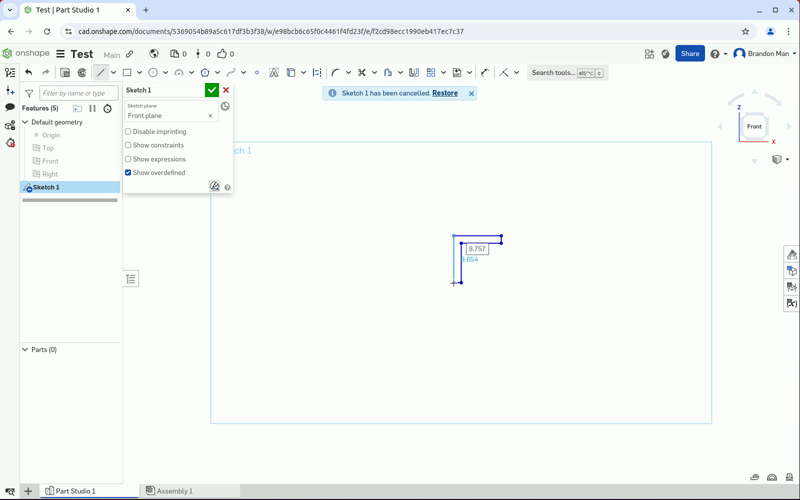
key_up(shift)
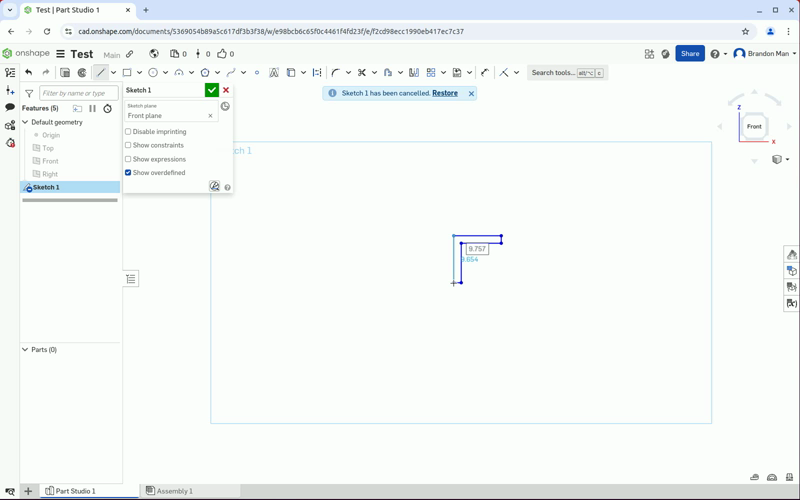
click(453, 282)
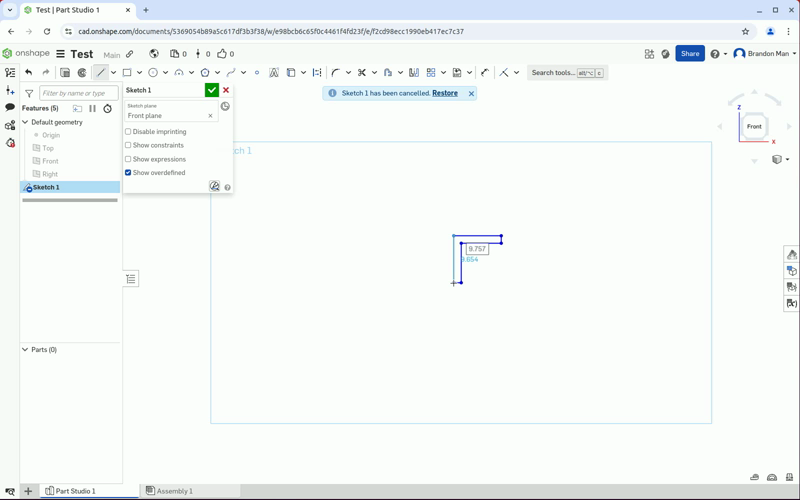
key(esc)
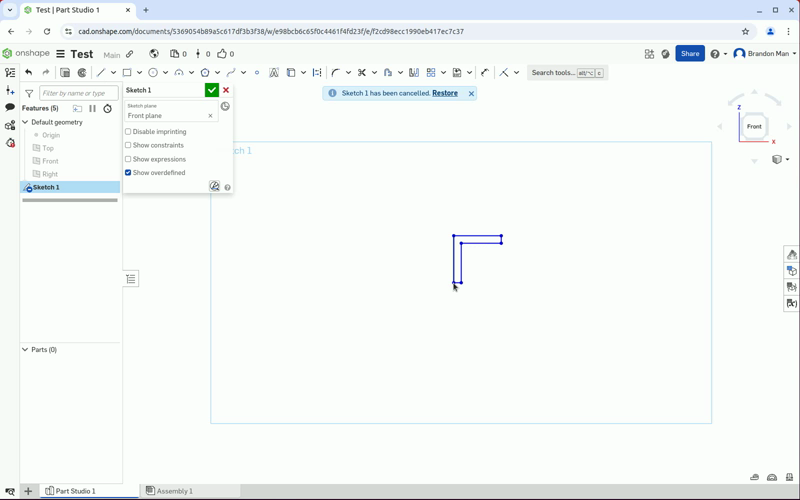
mouse_move(457, 280)
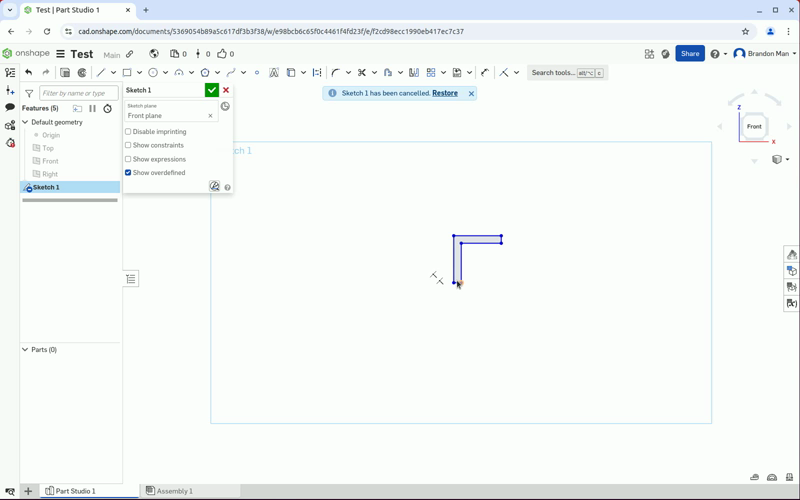
scroll(6)
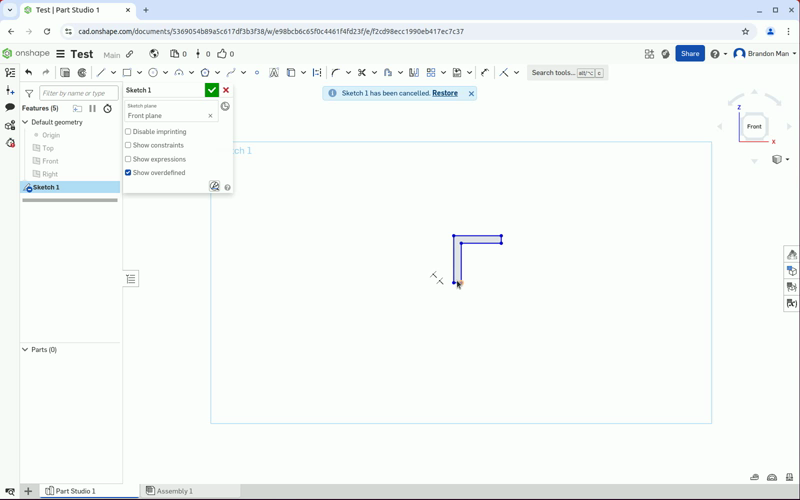
scroll(6)
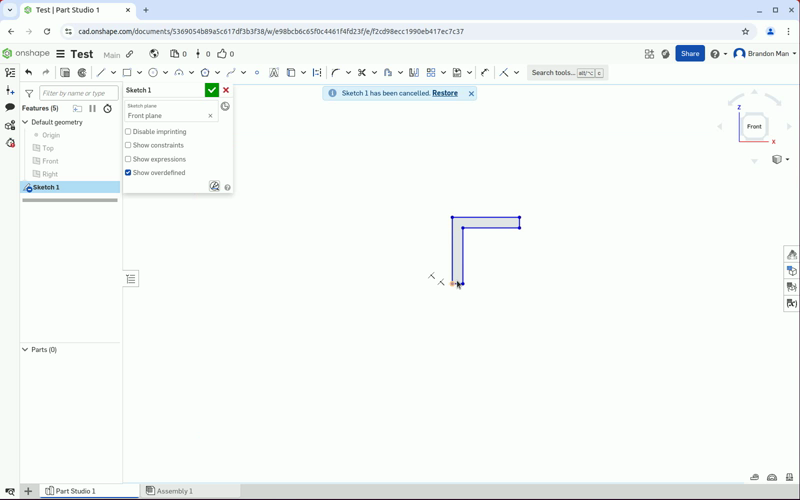
scroll(6)
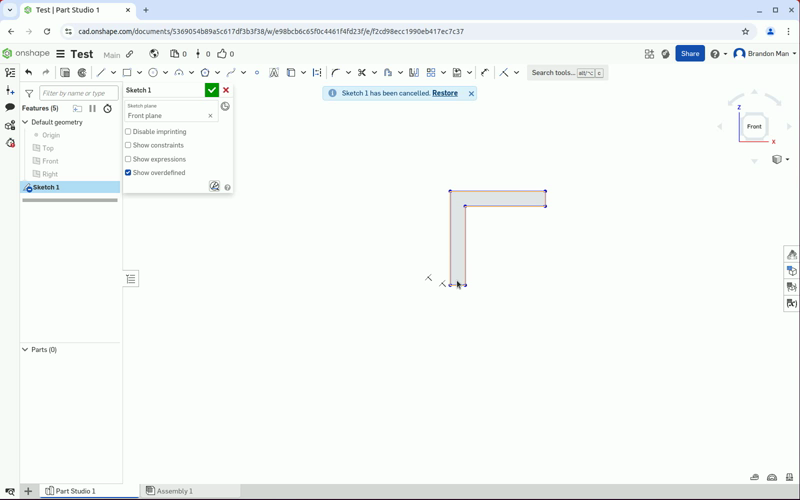
scroll(6)
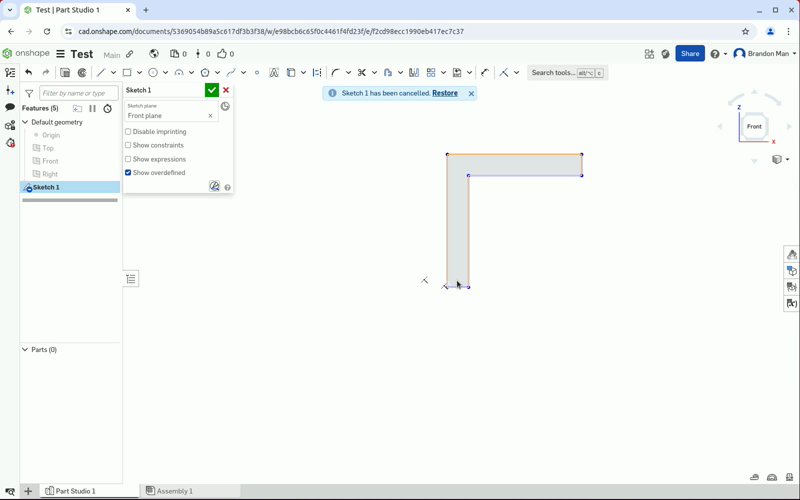
scroll(6)
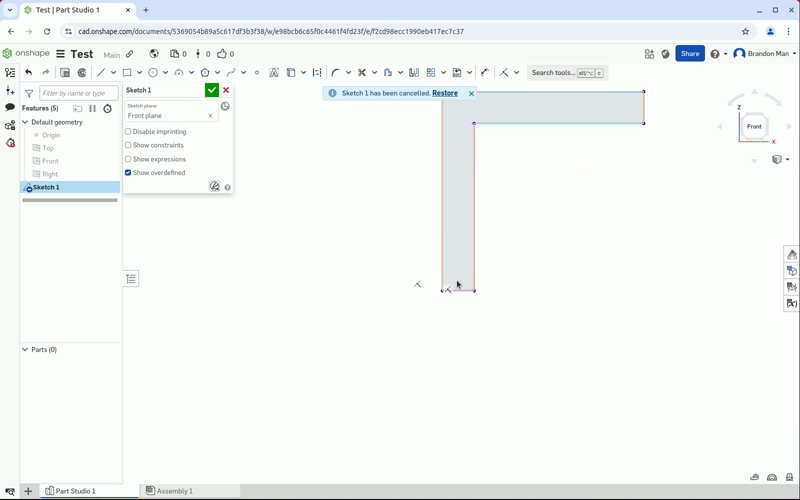
scroll(6)
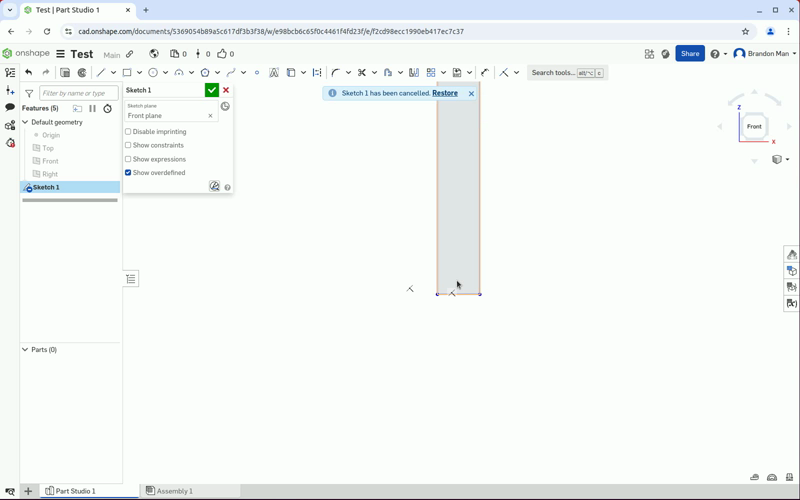
scroll(6)
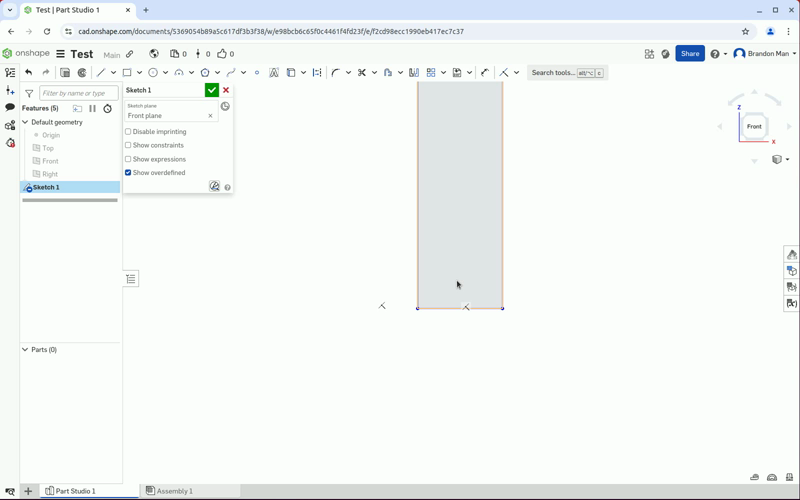
click(457, 280)
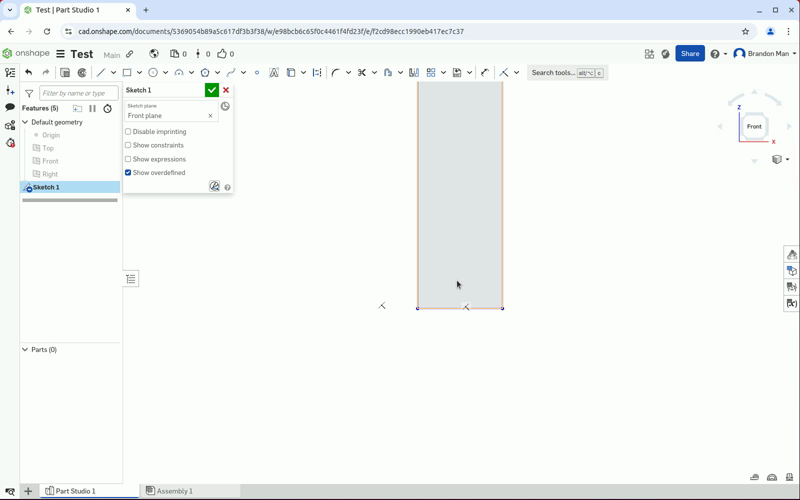
scroll(-6)
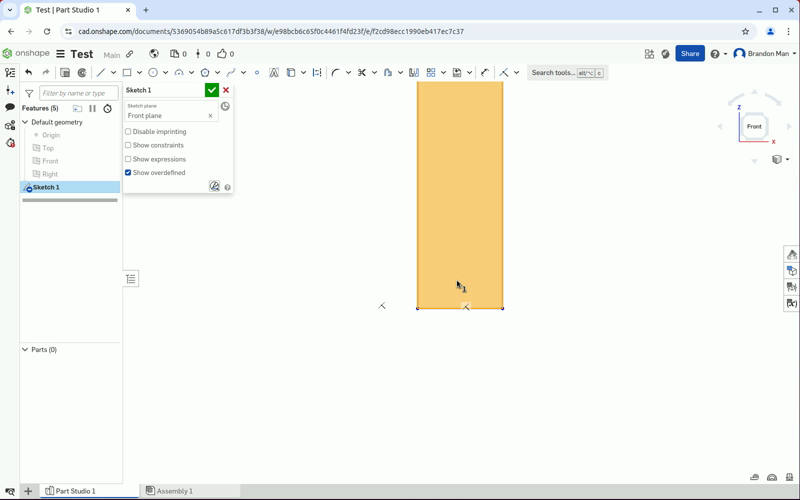
scroll(-6)
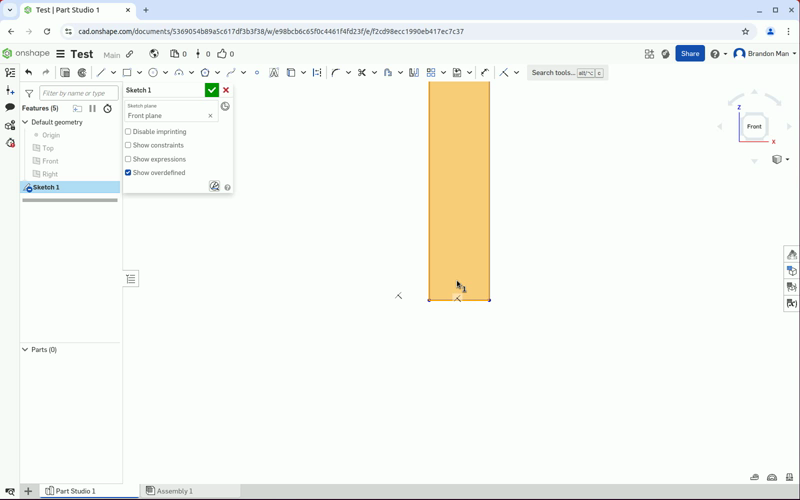
scroll(-6)
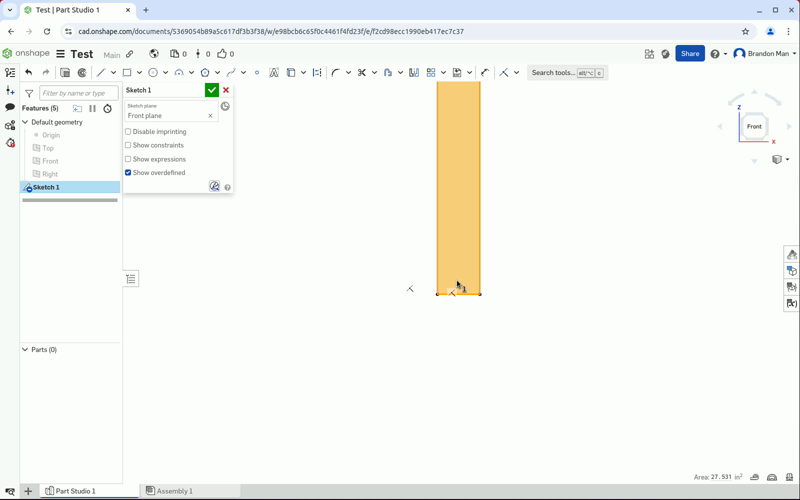
scroll(-6)
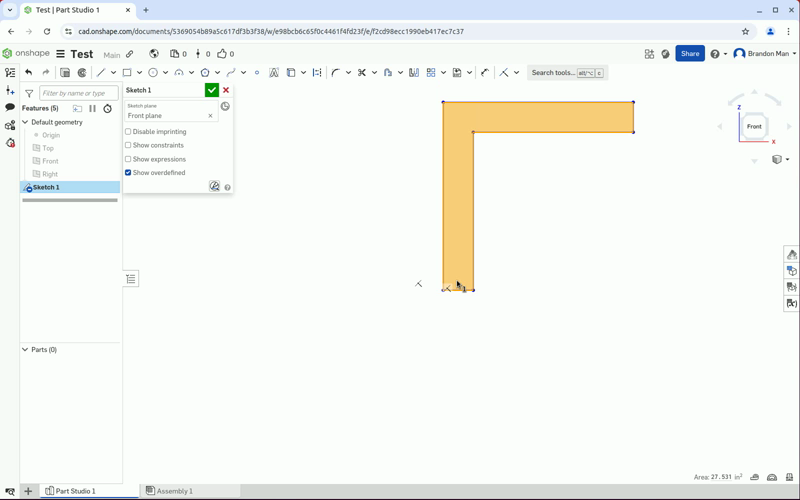
scroll(-6)
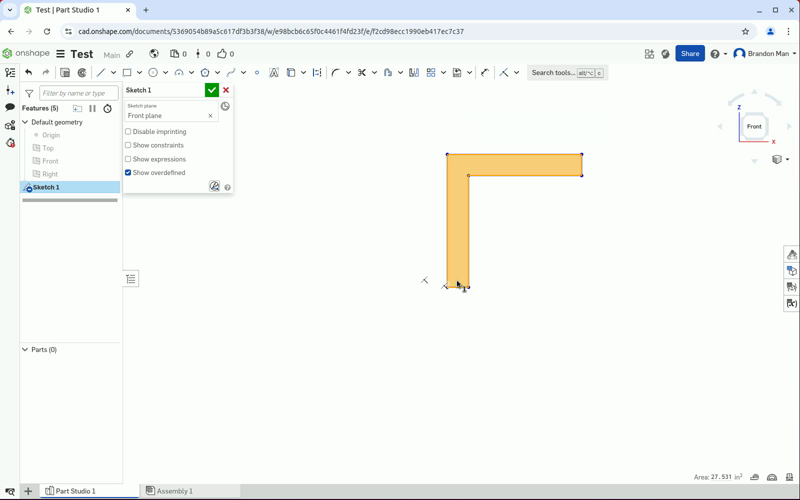
scroll(-6)
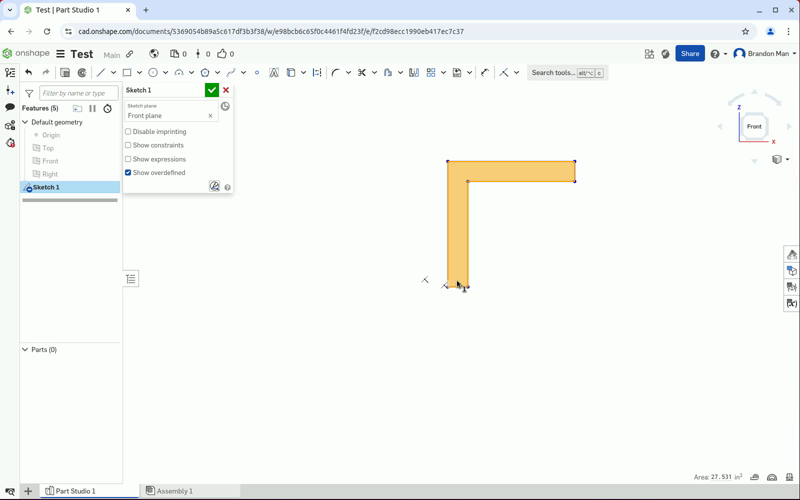
scroll(-6)
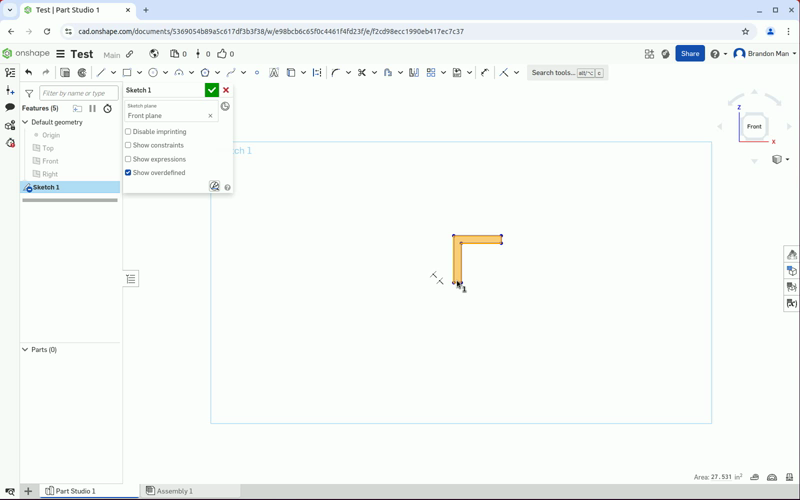
mouse_move(73, 352)
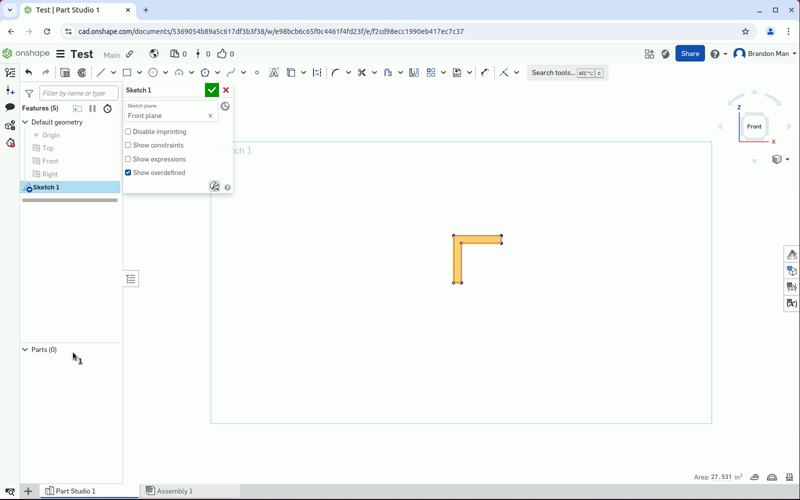
key(shift+y)
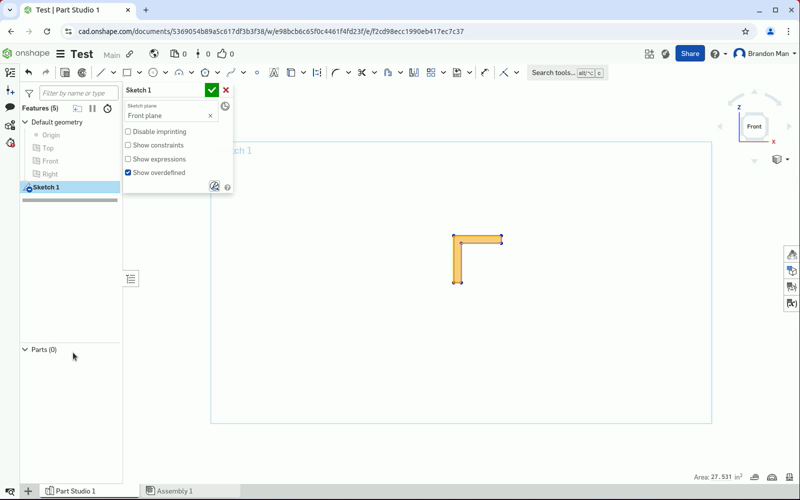
key(shift+e)
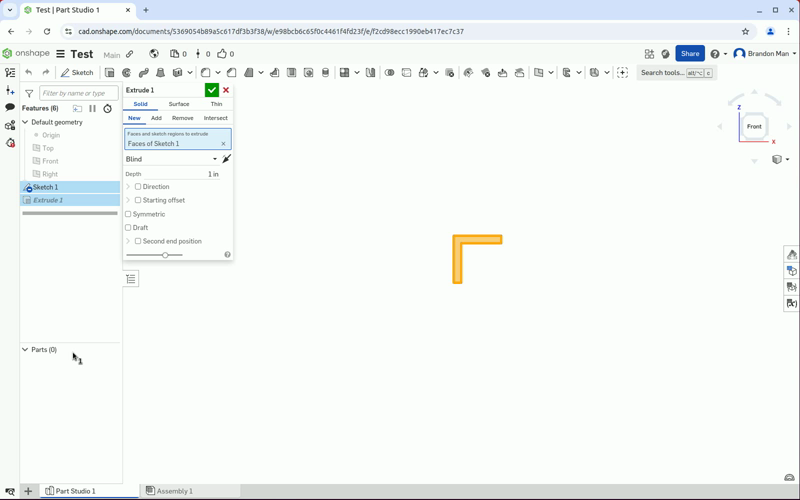
mouse_move(143, 106)
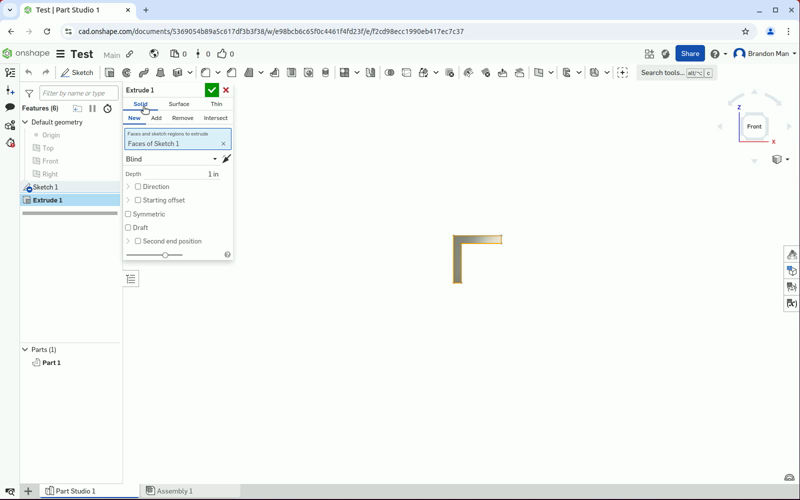
click(143, 106)
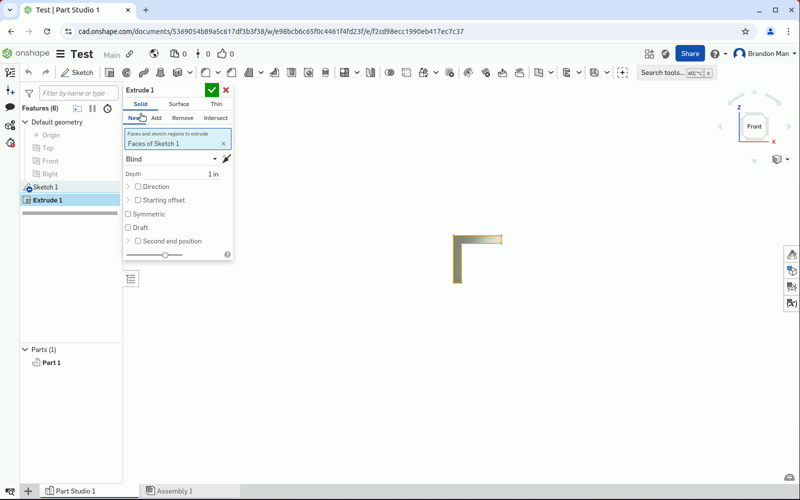
mouse_move(137, 120)
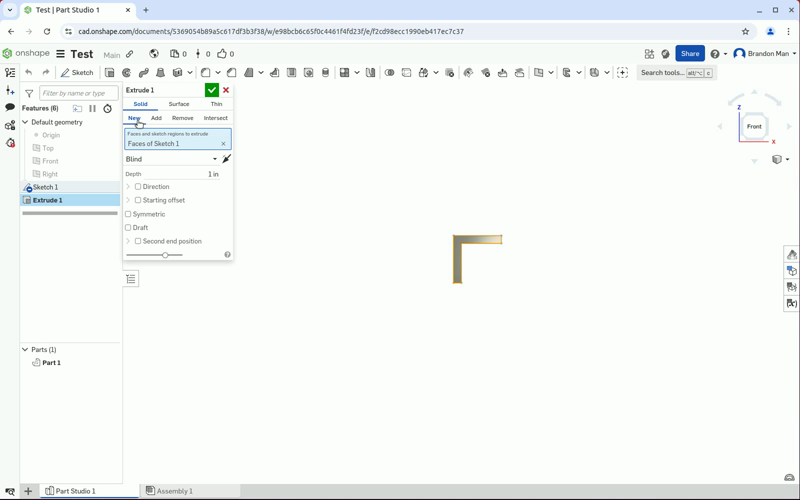
click(137, 120)
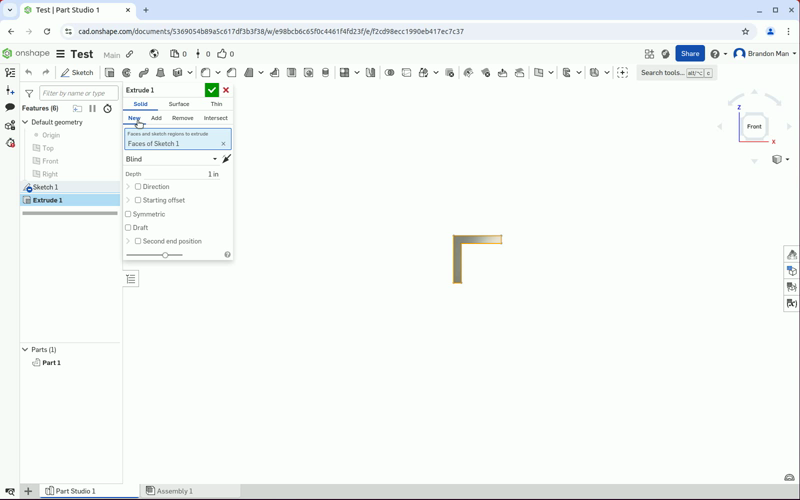
key(tab, 4)
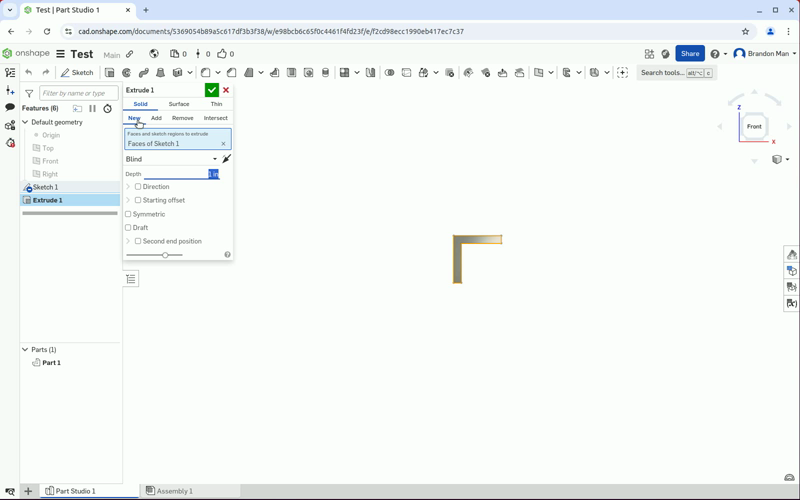
text(23.108)
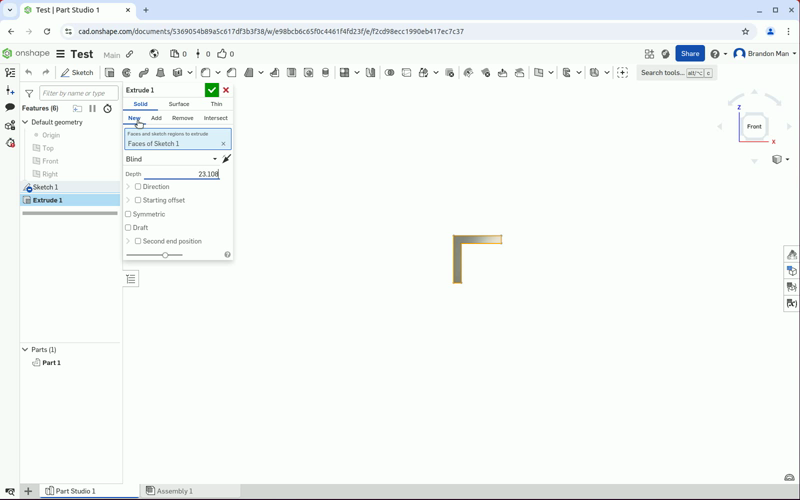
key(enter)
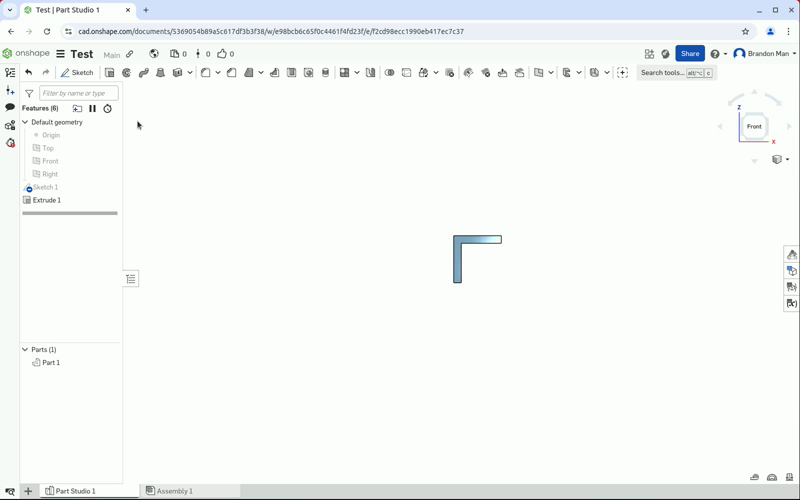
key(shift+h)
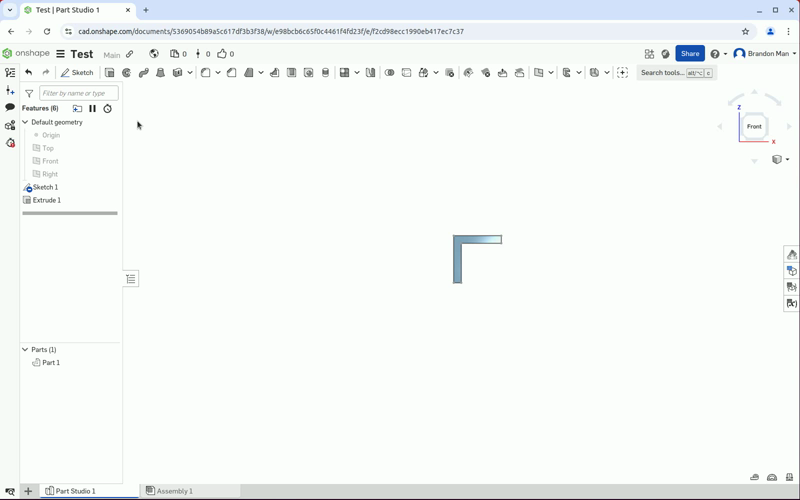
key(shift+h)
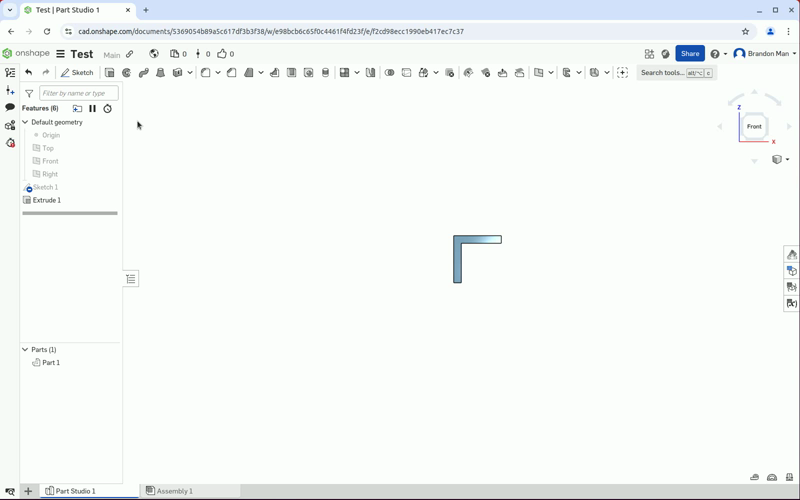
mouse_move(73, 189)
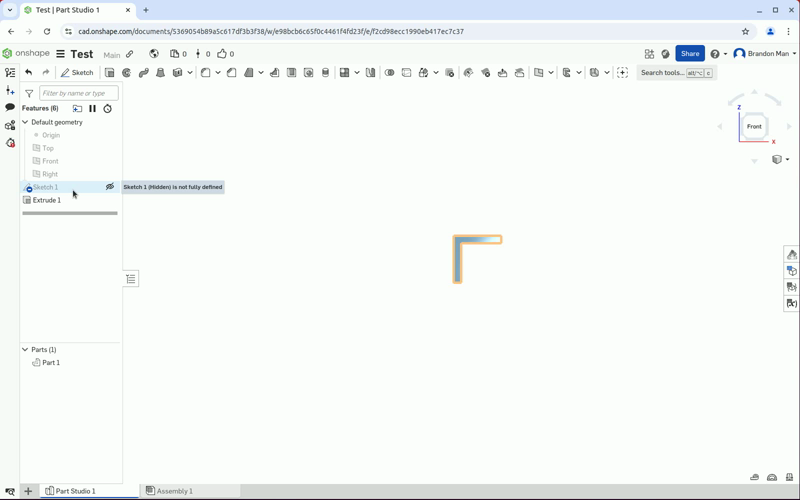
click(73, 189)
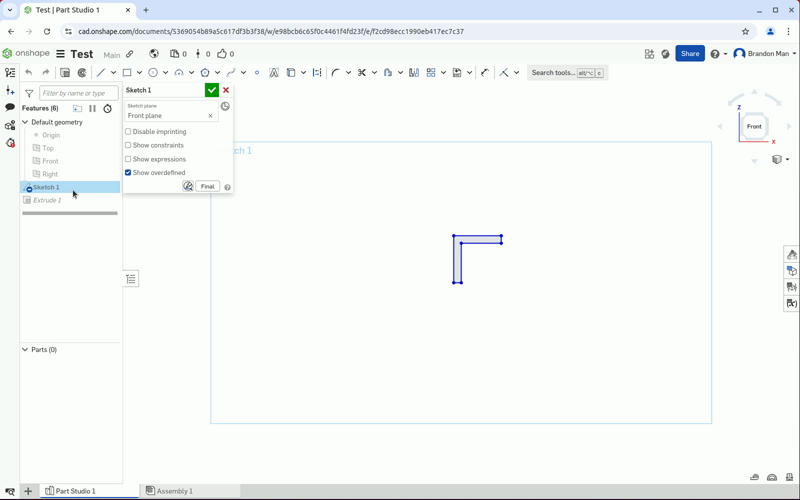
mouse_move(229, 92)
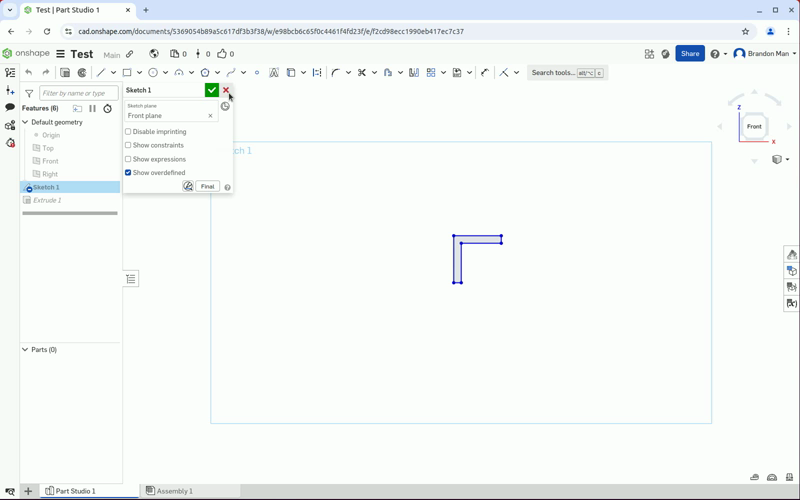
click(229, 92)
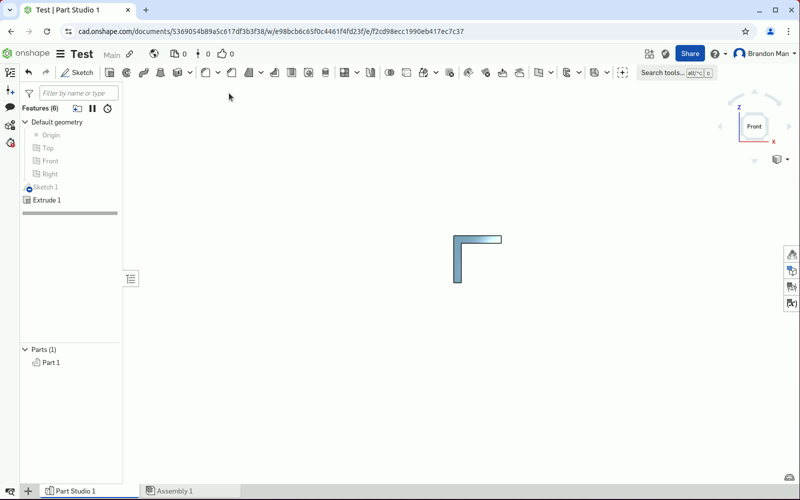
mouse_move(73, 352)
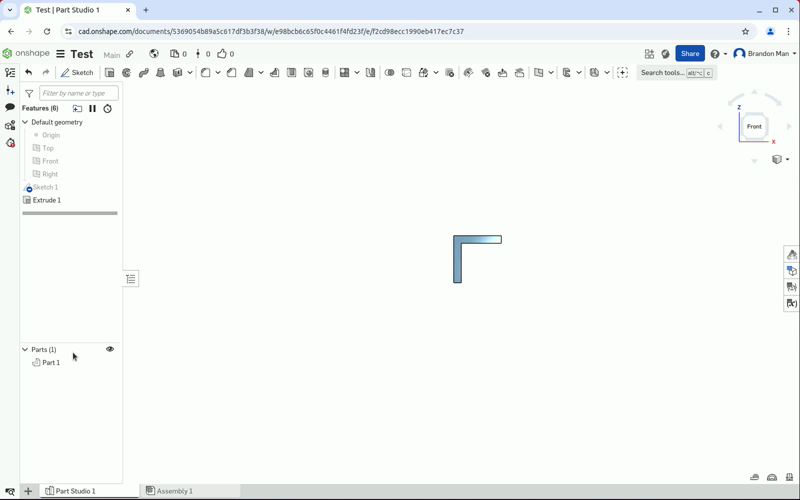
key(y)
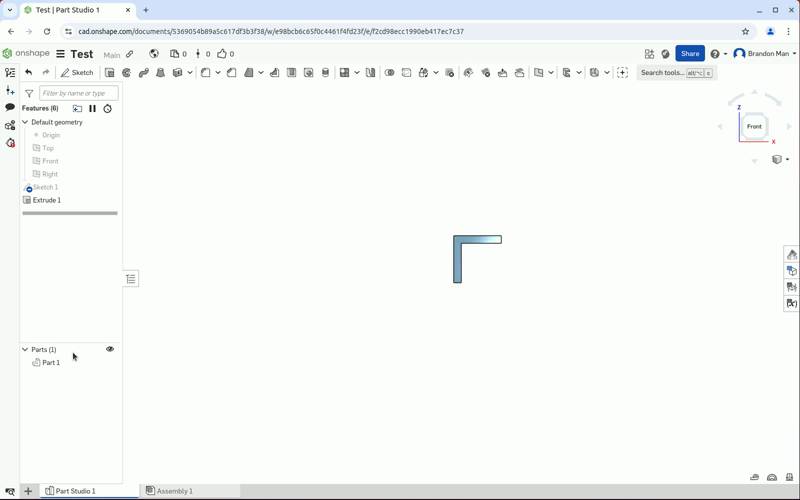
key(shift+p)
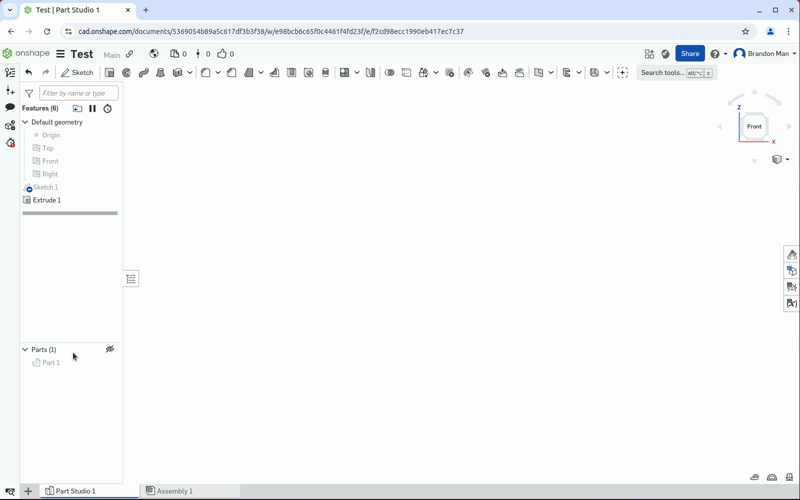
key(space)
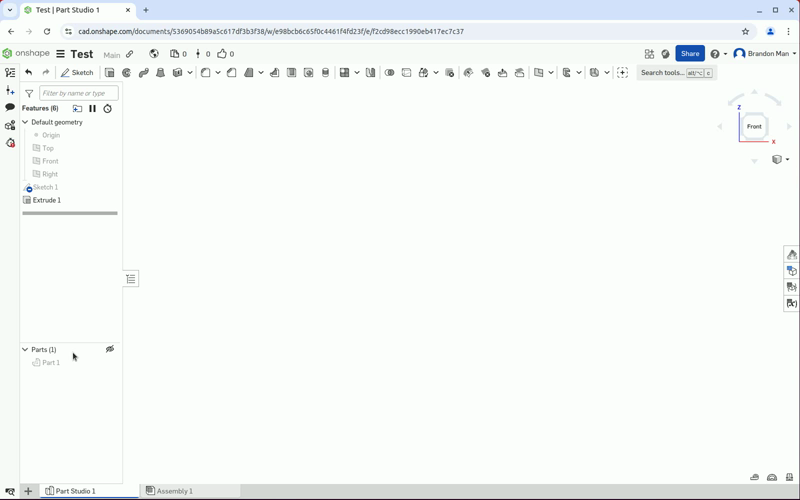
key_down(shift)
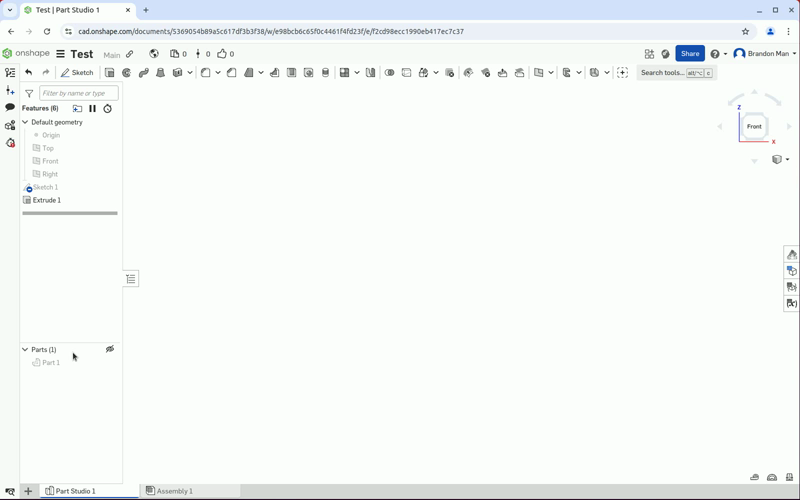
key(down)
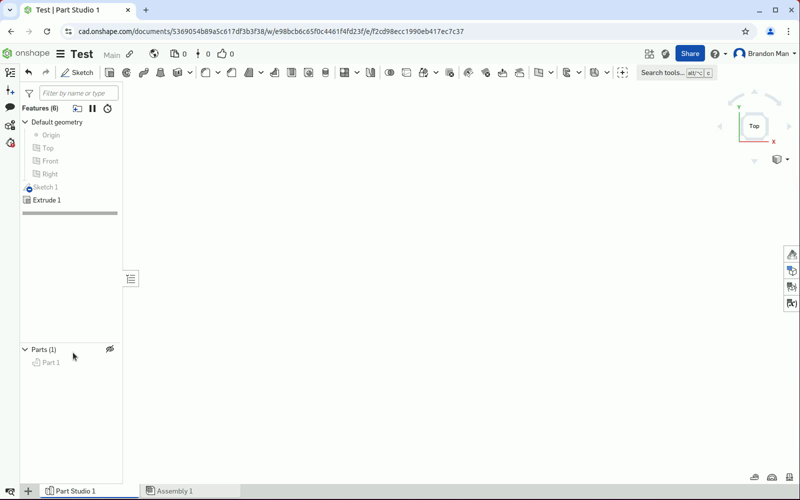
key_up(shift)
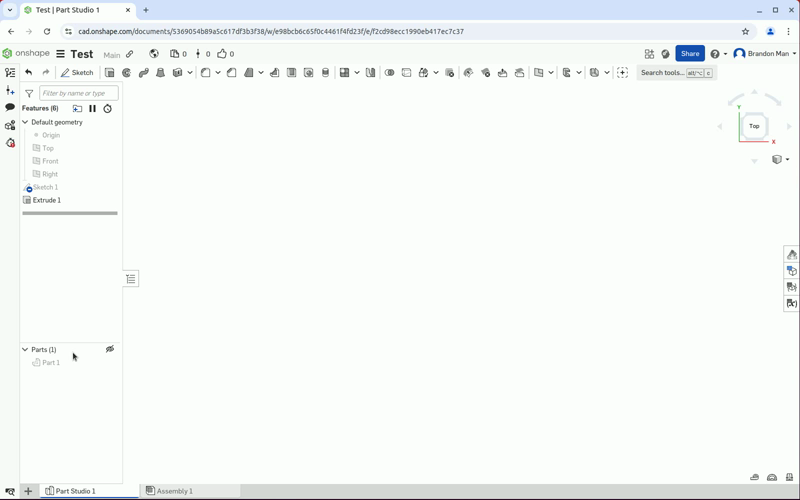
mouse_move(73, 352)
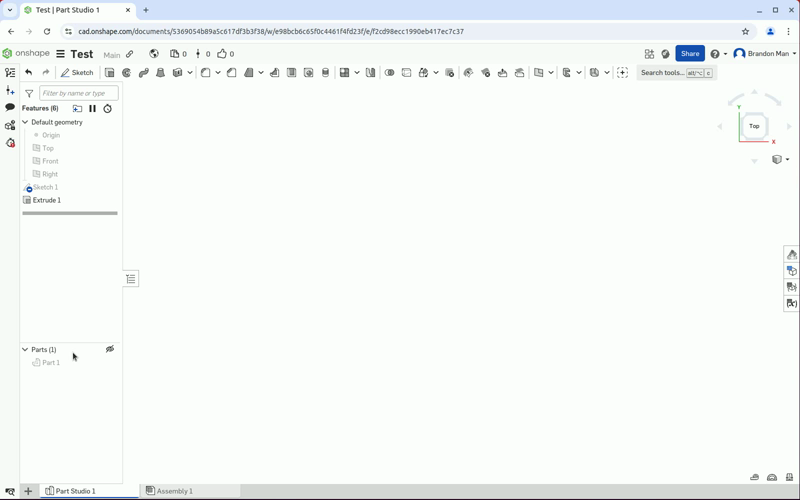
key(shift+y)
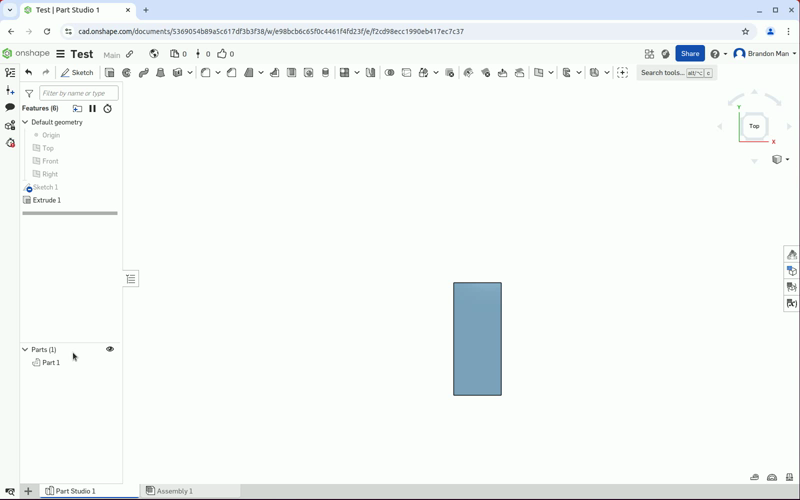
mouse_move(541, 75)
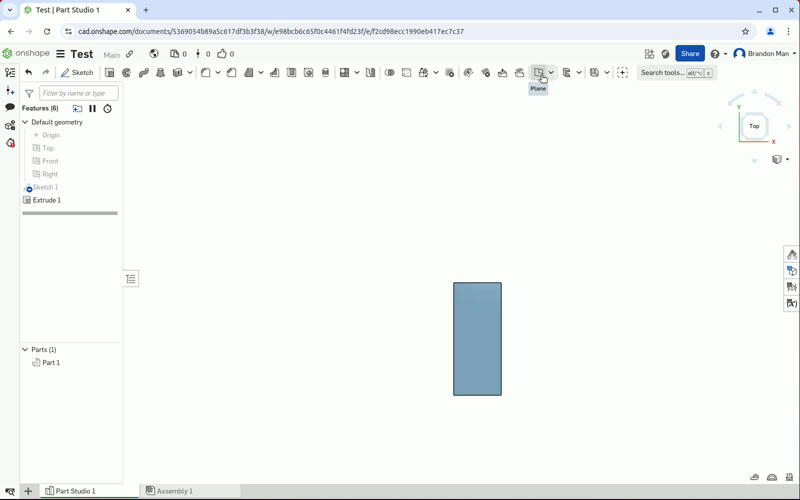
click(541, 75)
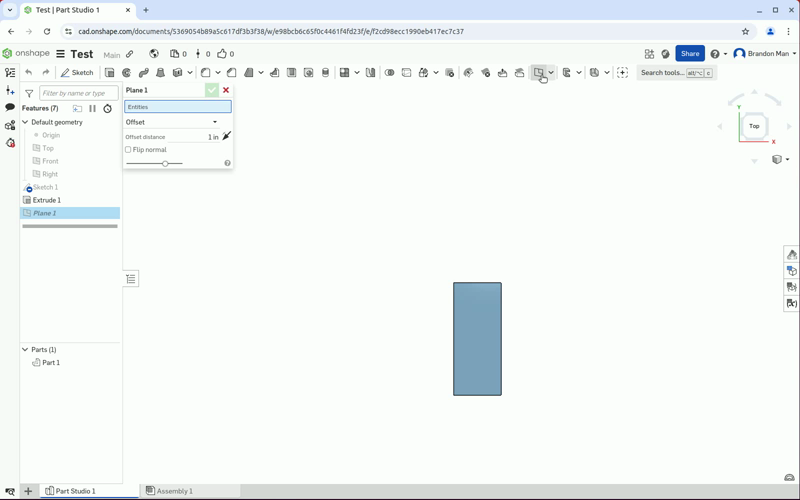
mouse_move(73, 150)
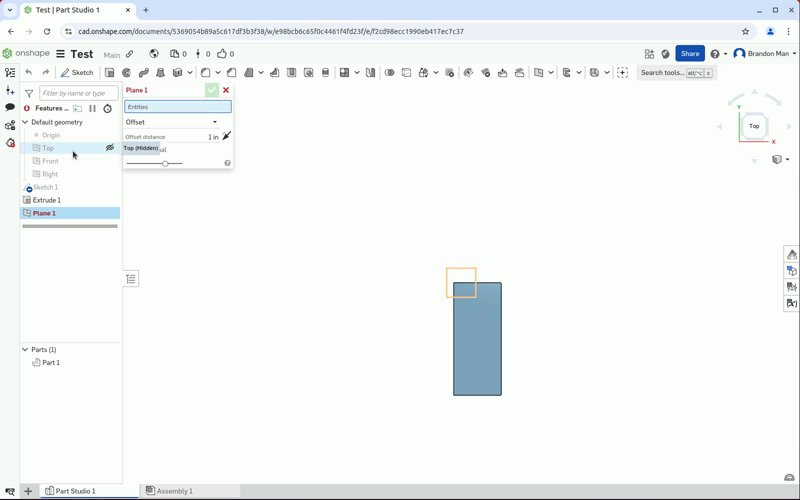
click(73, 150)
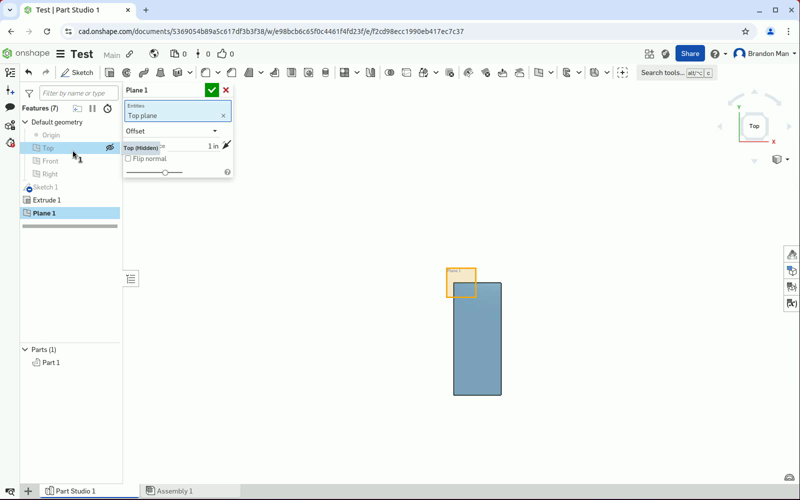
key(tab, 2)
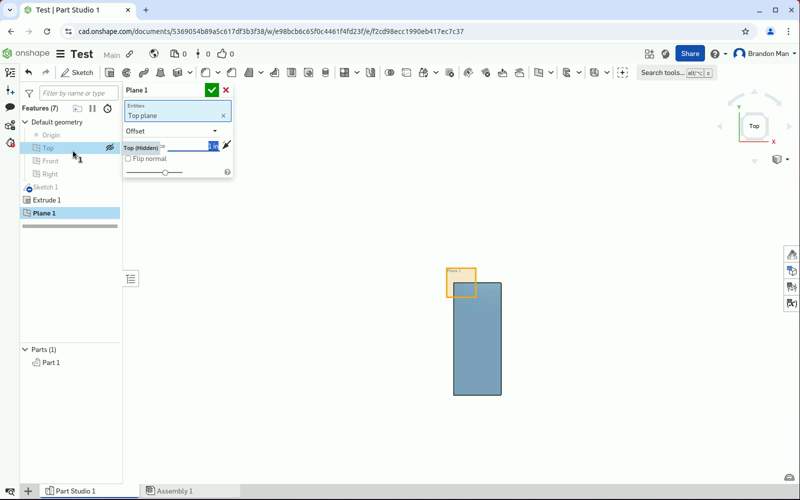
text(9.613)
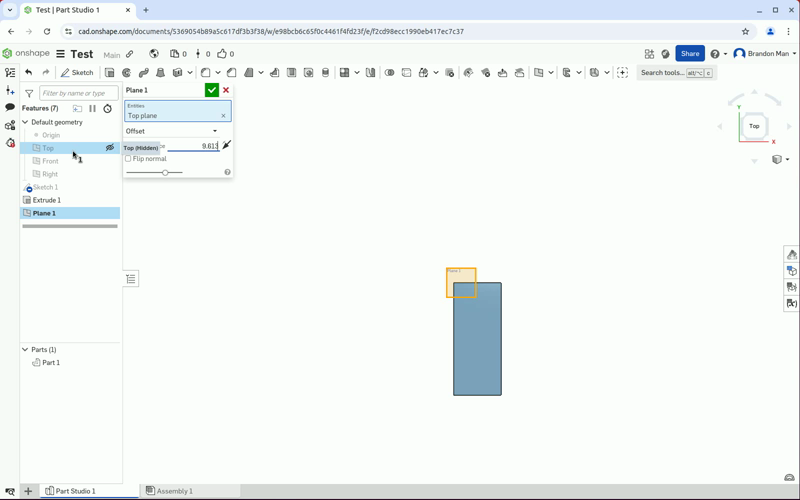
key(enter, 2)
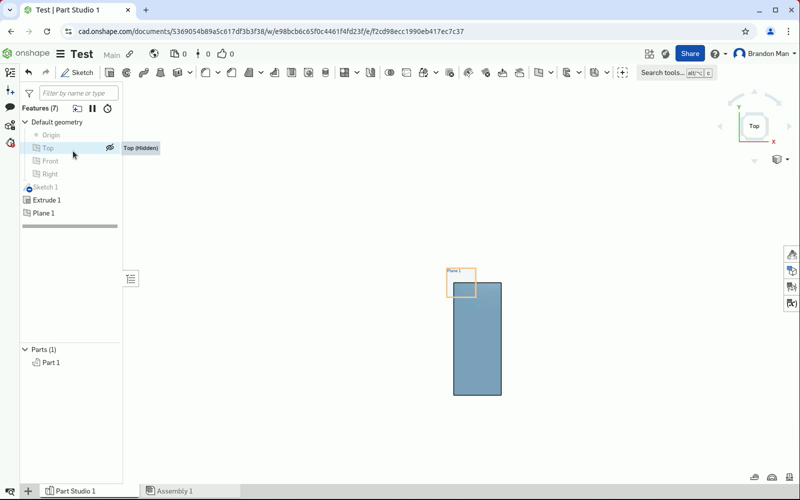
key(shift+s)
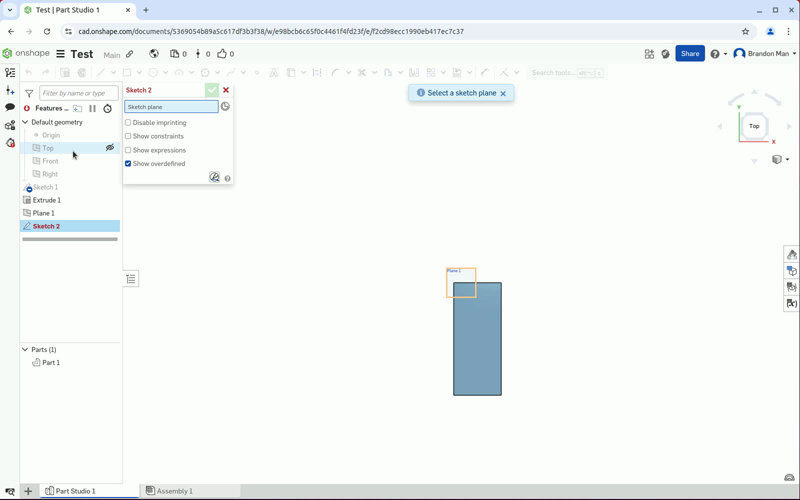
mouse_move(73, 215)
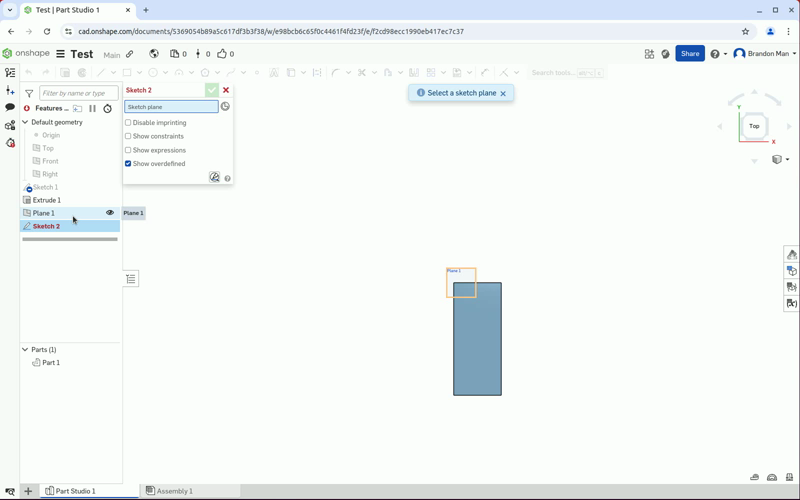
click(73, 215)
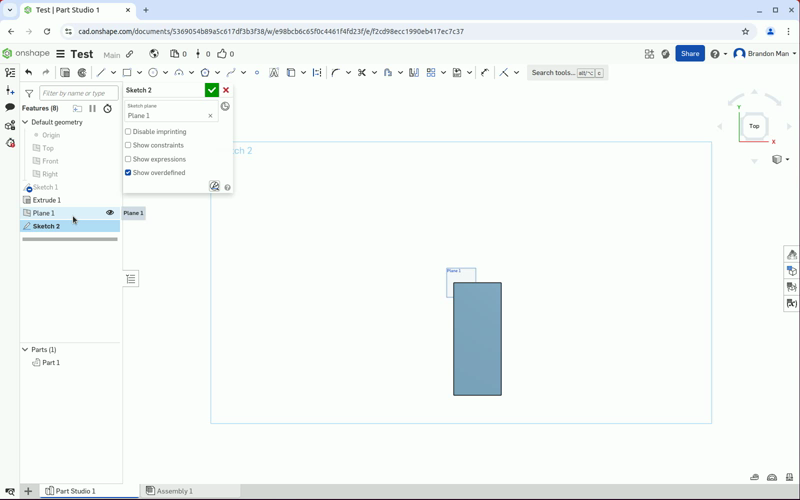
mouse_move(73, 352)
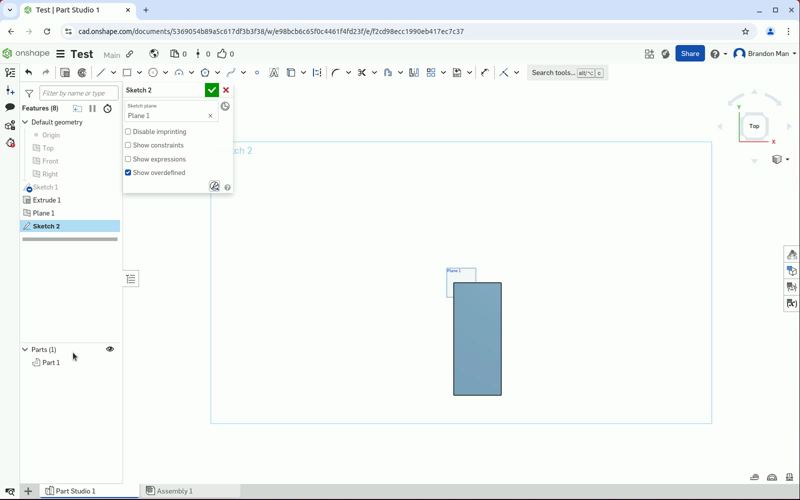
key(y)
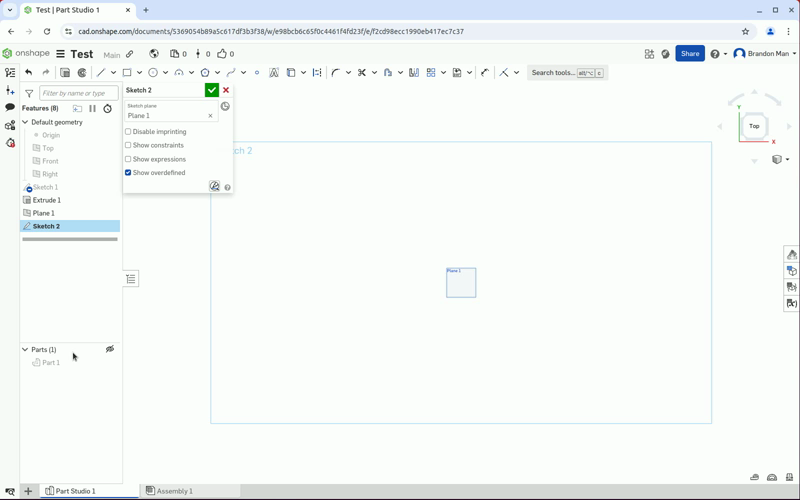
key(c)
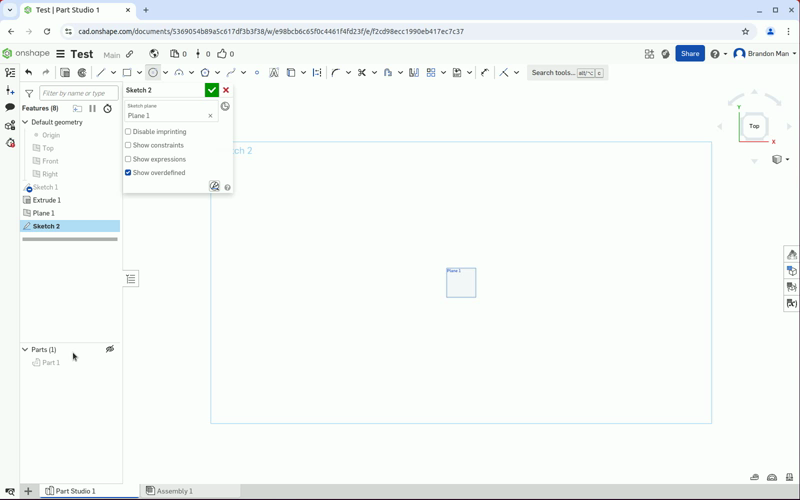
key_down(shift)
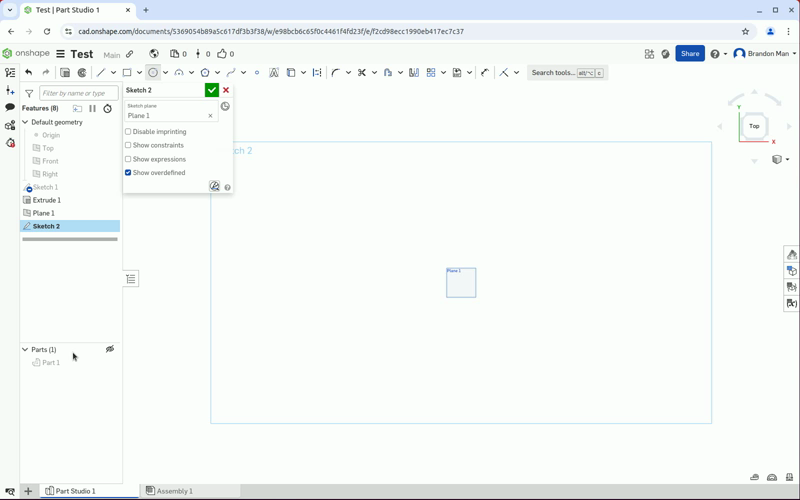
mouse_move(480, 303)
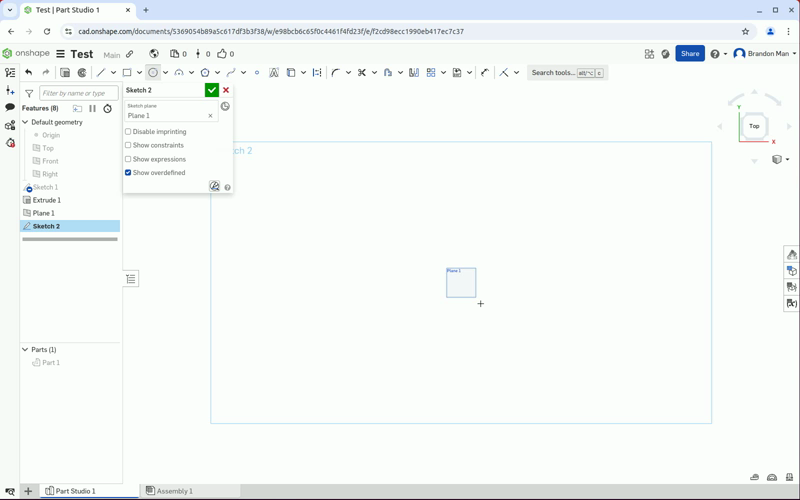
click(480, 303)
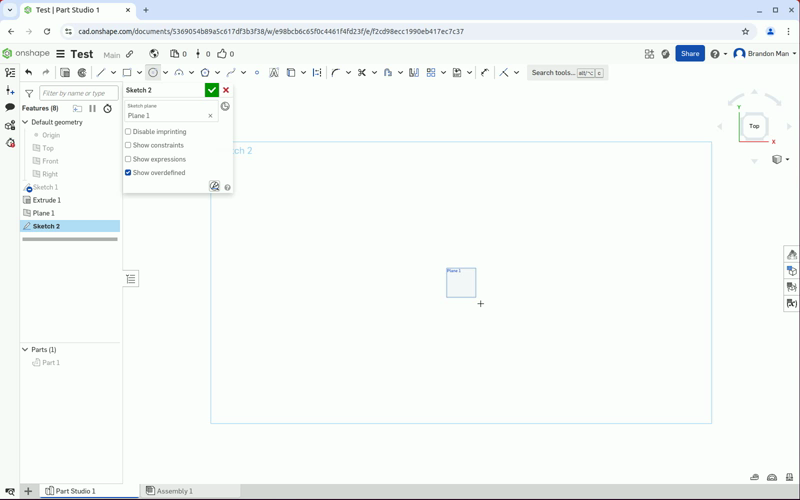
key_up(shift)
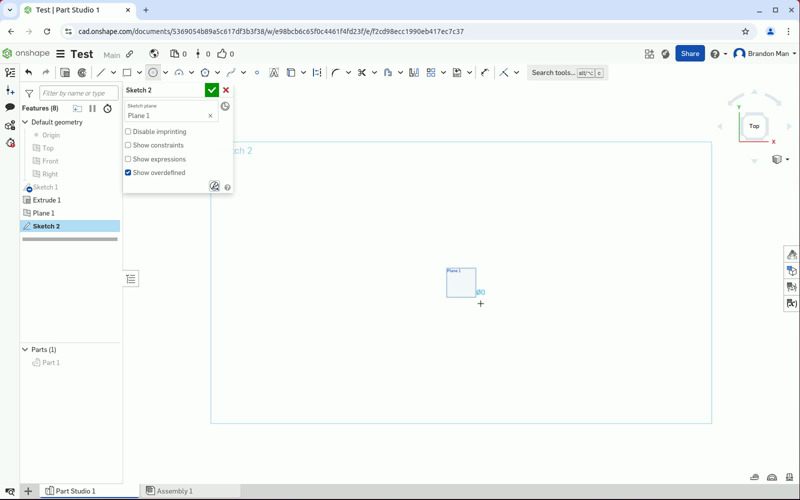
mouse_move(491, 303)
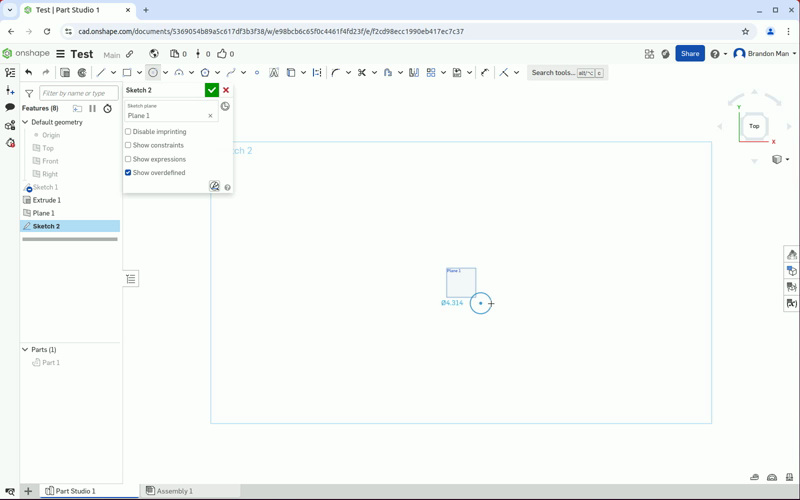
click(491, 303)
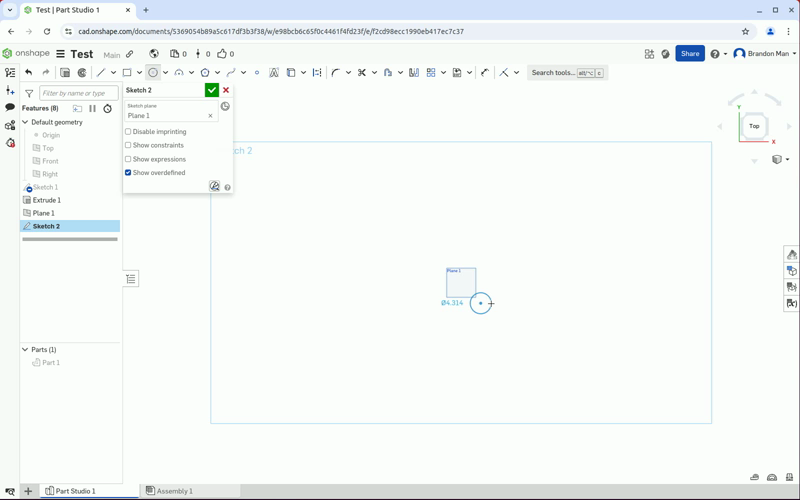
key(esc)
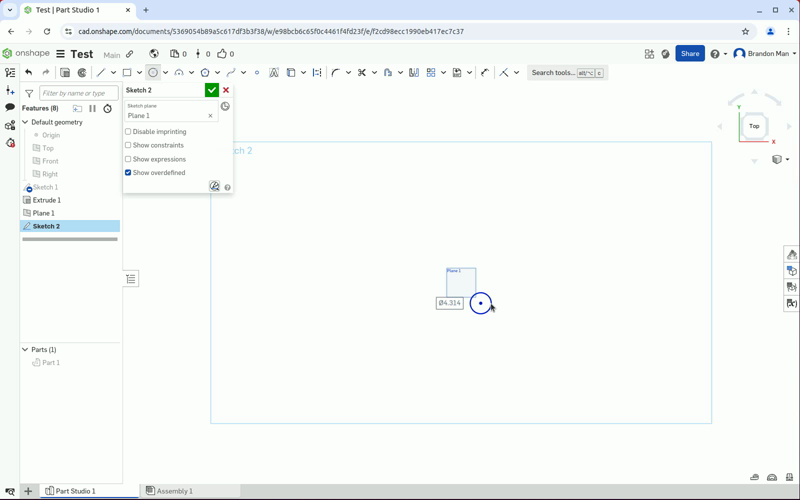
mouse_move(485, 300)
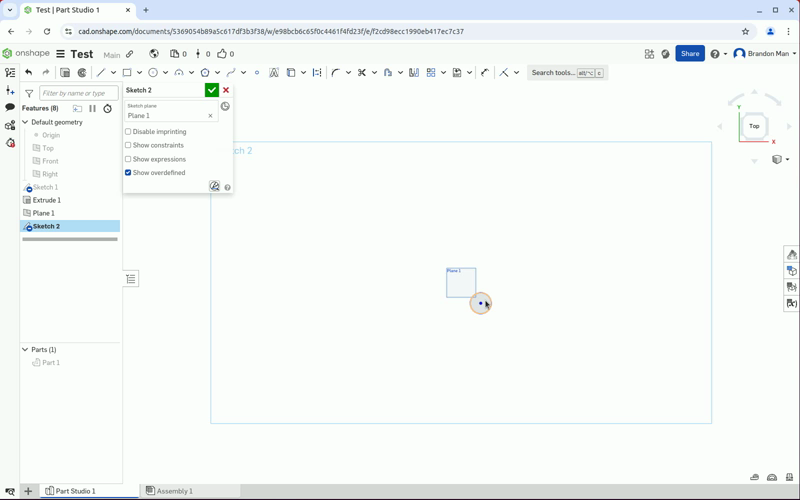
scroll(6)
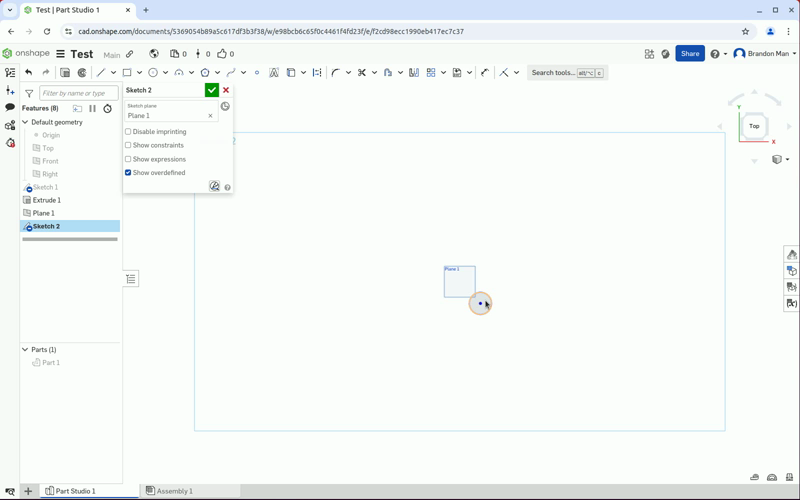
scroll(6)
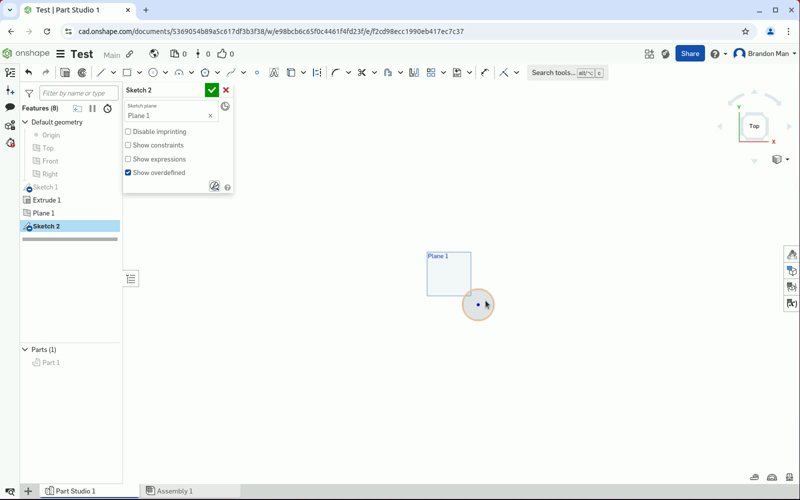
scroll(6)
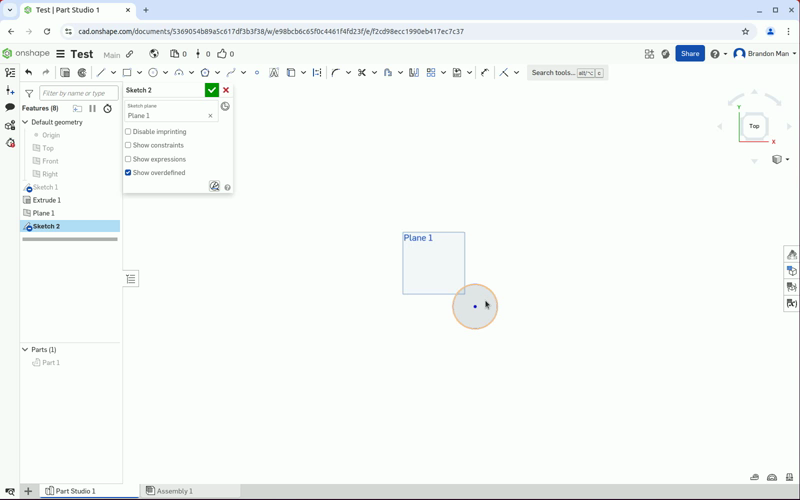
scroll(6)
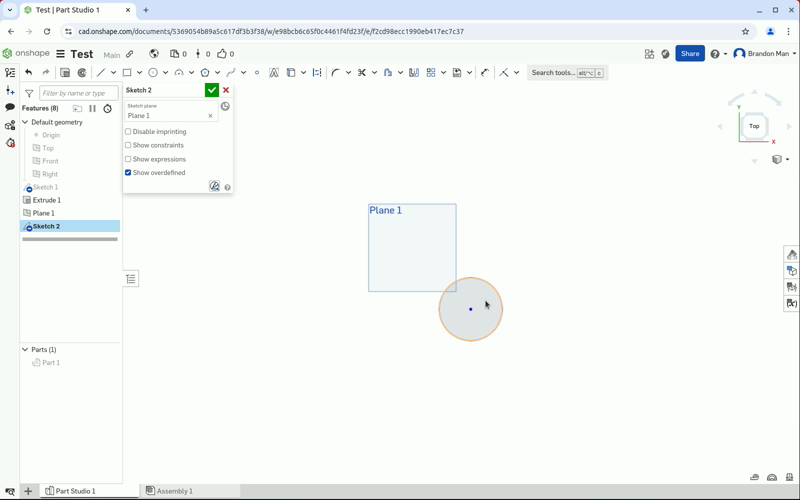
scroll(6)
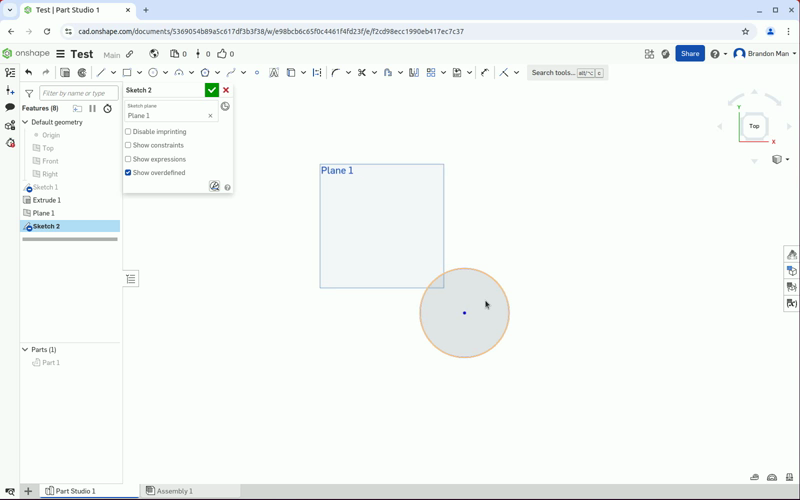
scroll(6)
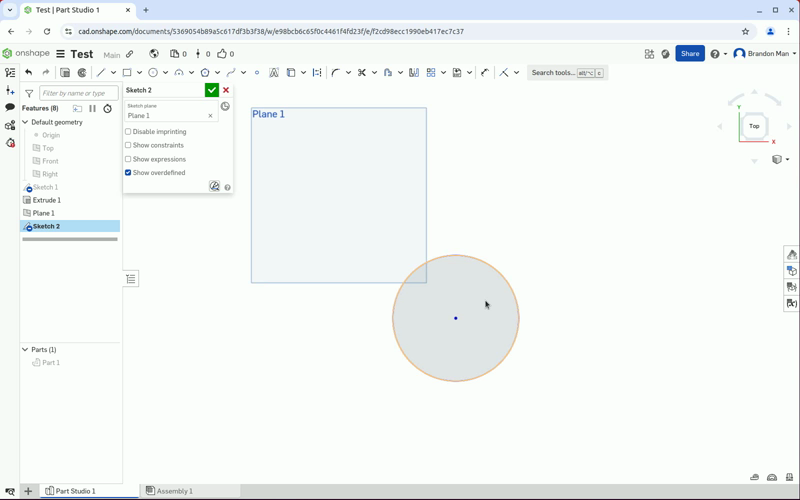
scroll(6)
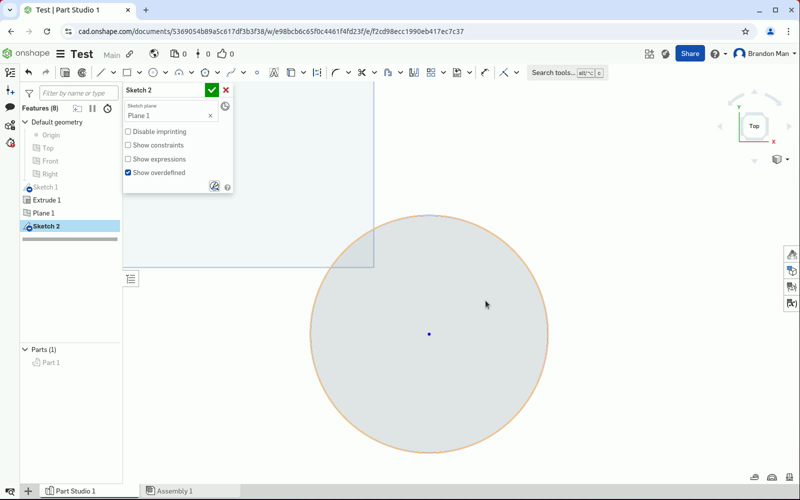
click(485, 300)
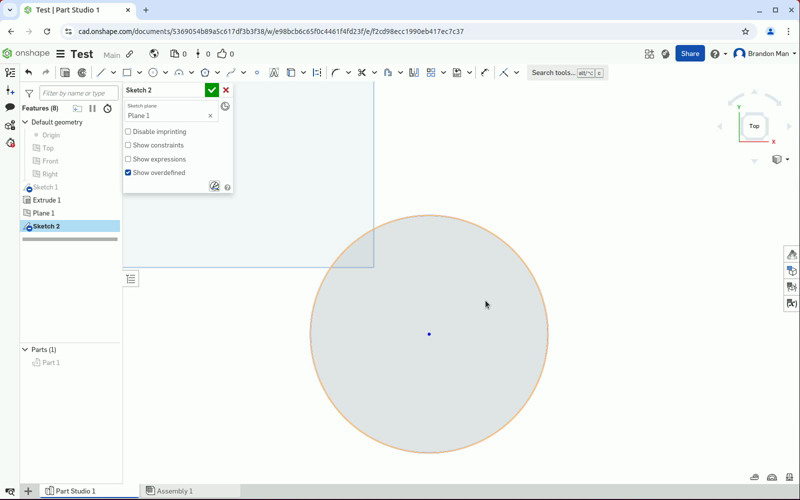
scroll(-6)
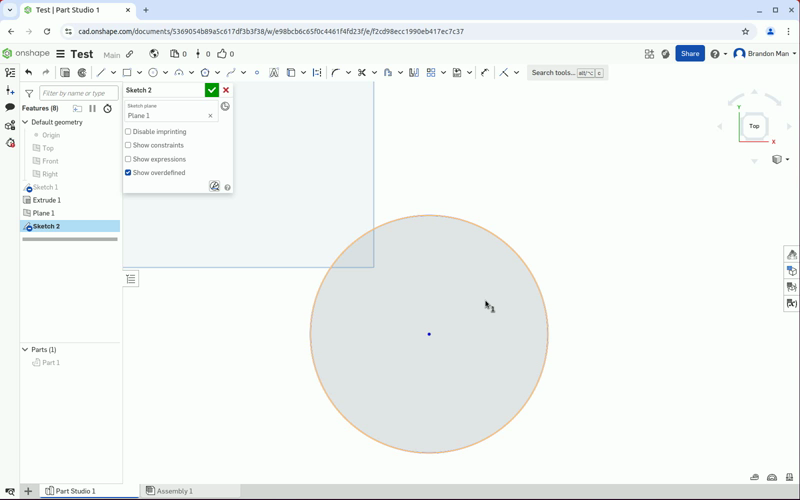
scroll(-6)
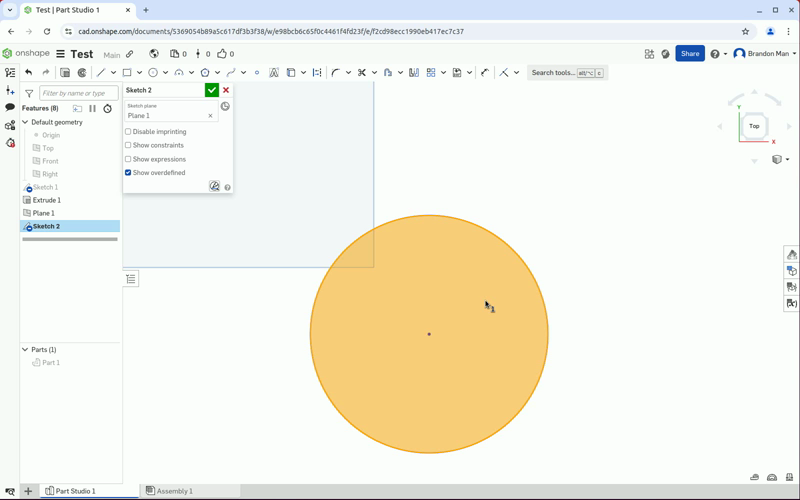
scroll(-6)
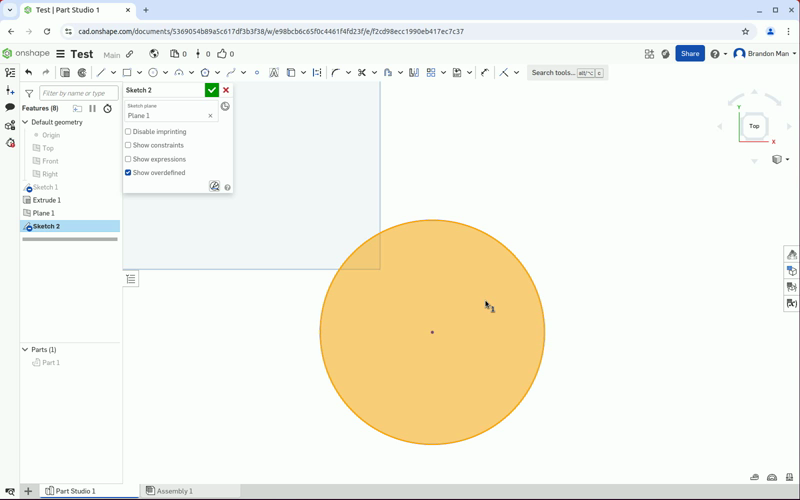
scroll(-6)
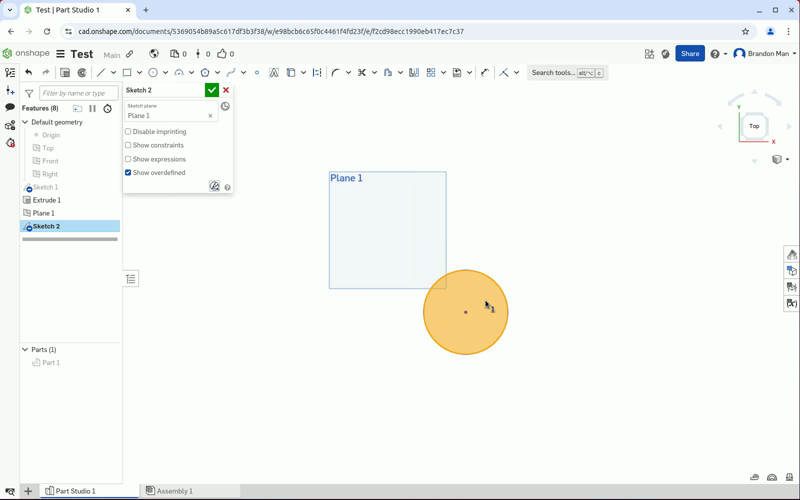
scroll(-6)
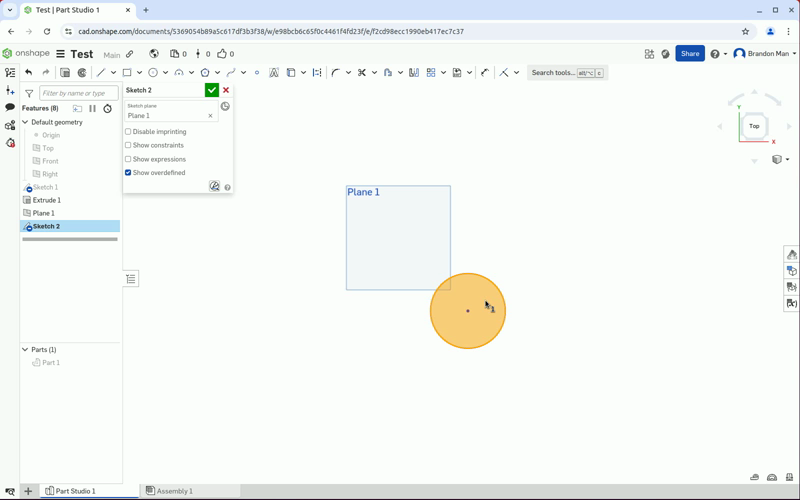
scroll(-6)
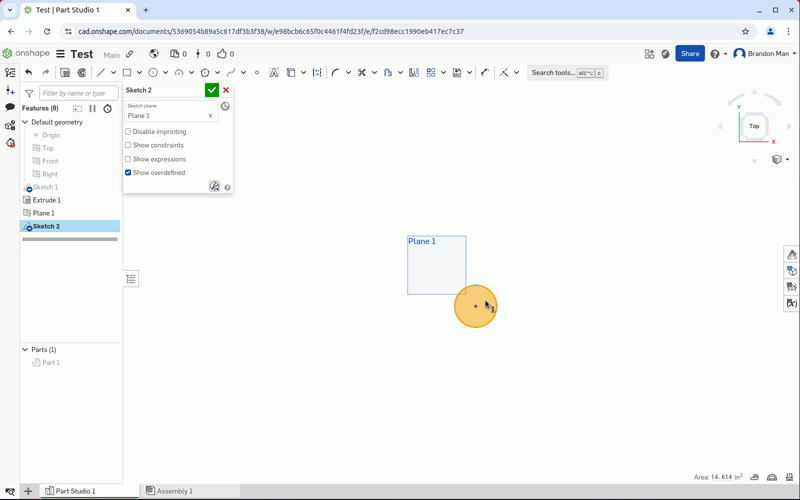
scroll(-6)
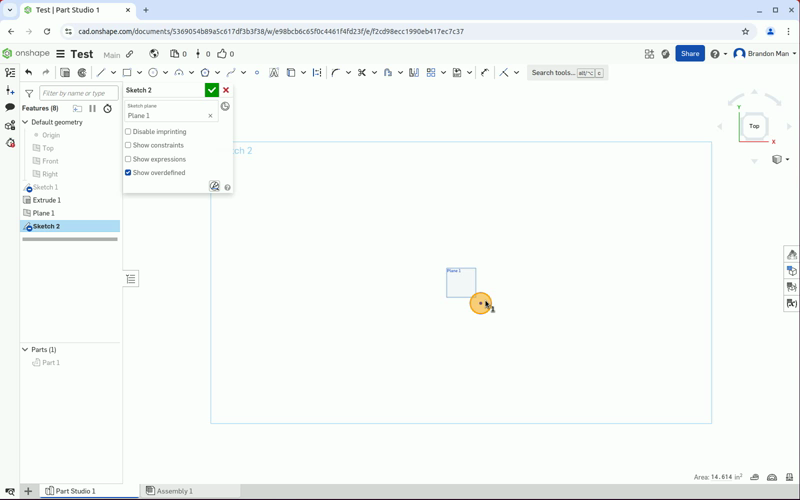
mouse_move(73, 352)
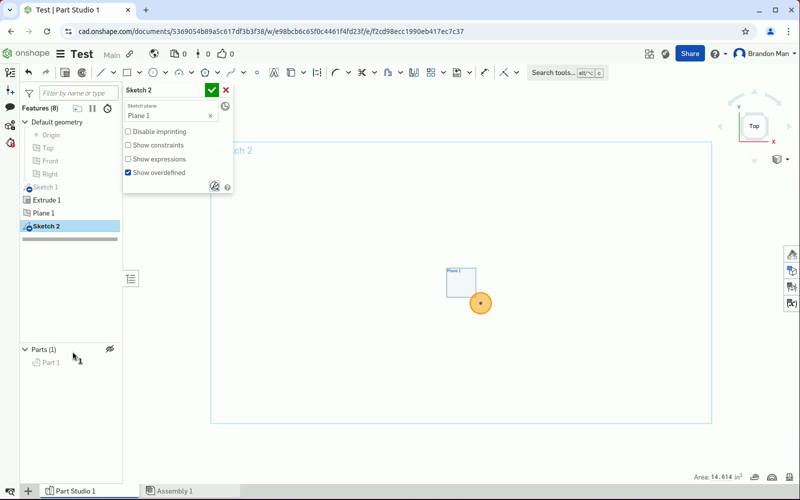
key(shift+y)
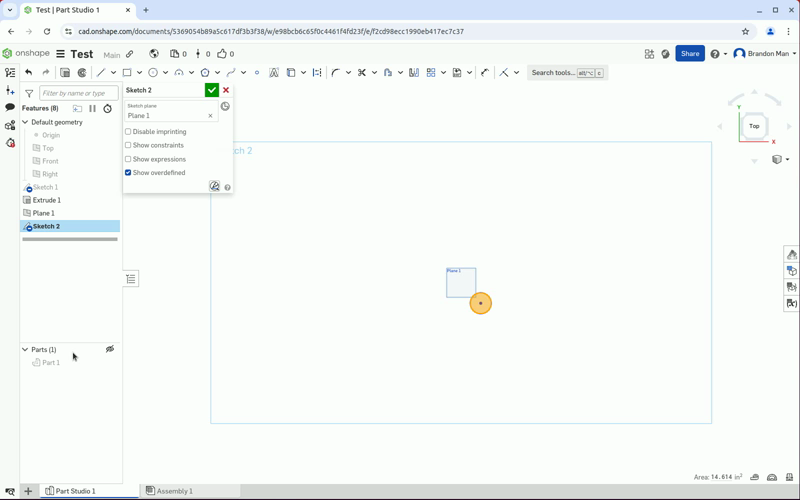
key(shift+e)
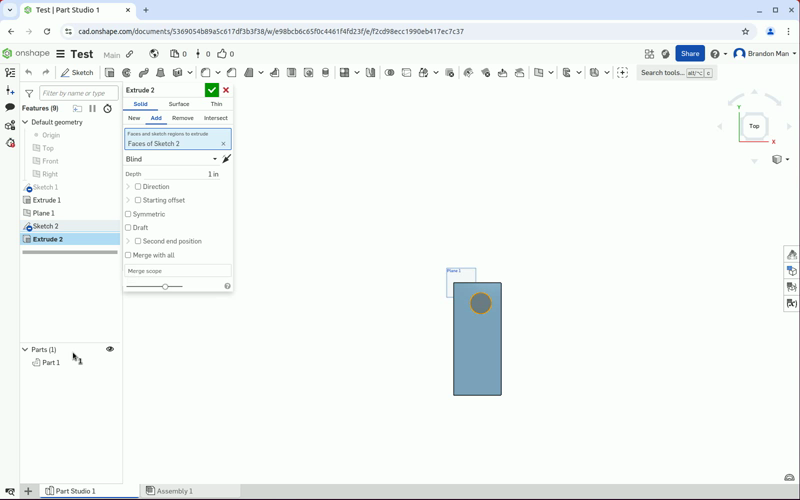
mouse_move(143, 106)
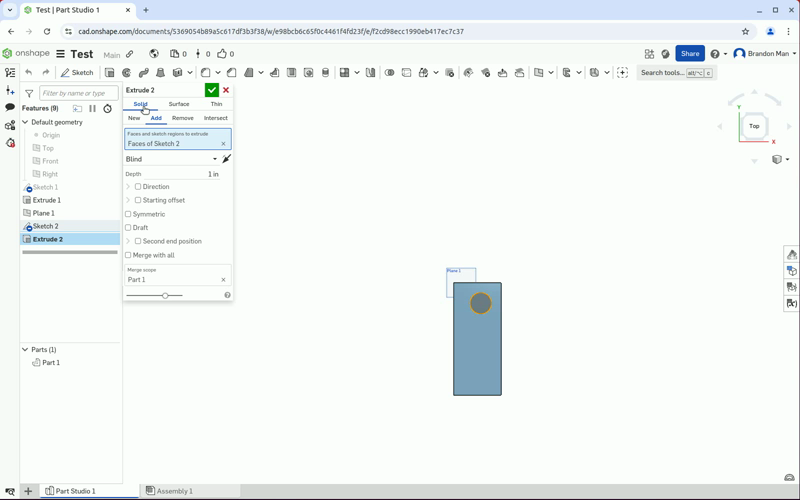
click(143, 106)
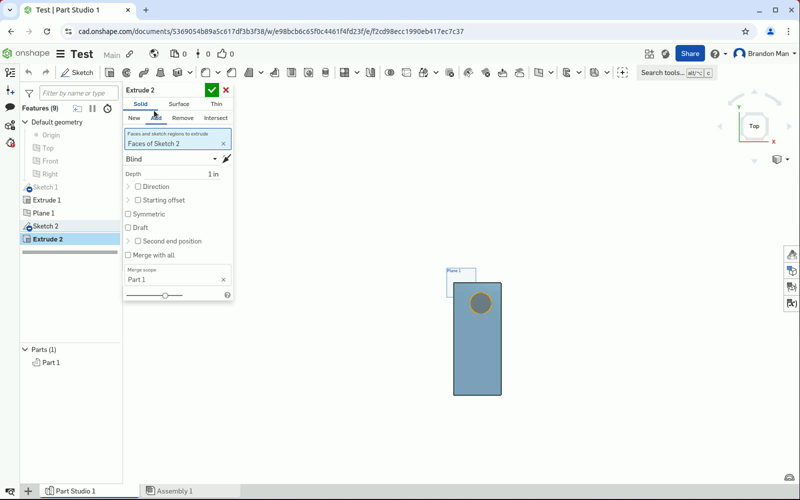
mouse_move(186, 120)
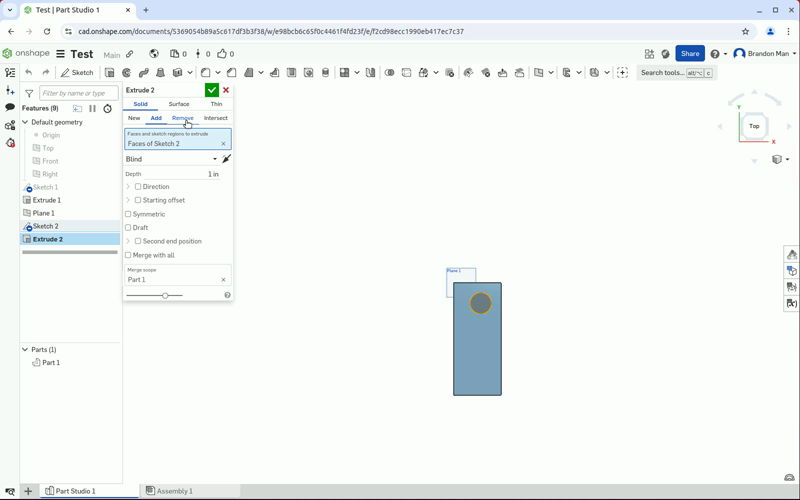
click(186, 120)
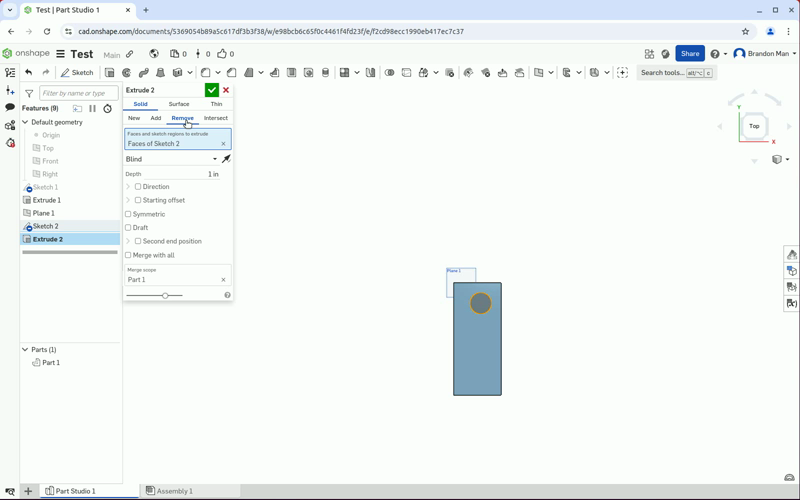
key(tab, 4)
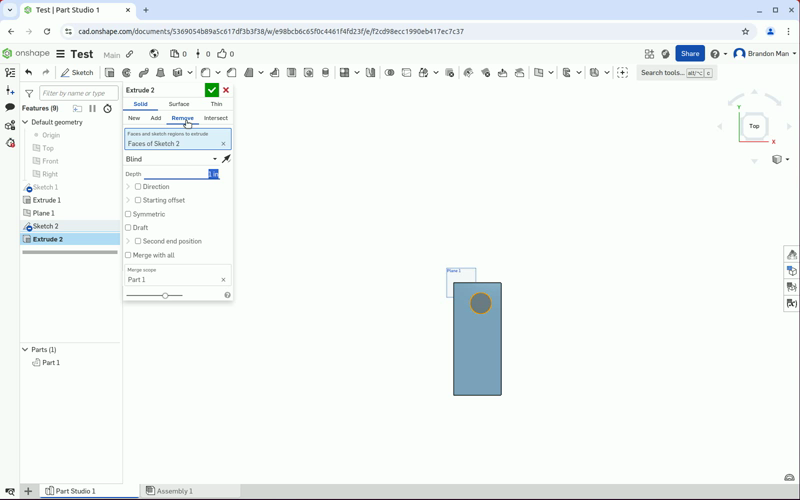
text(12.517)
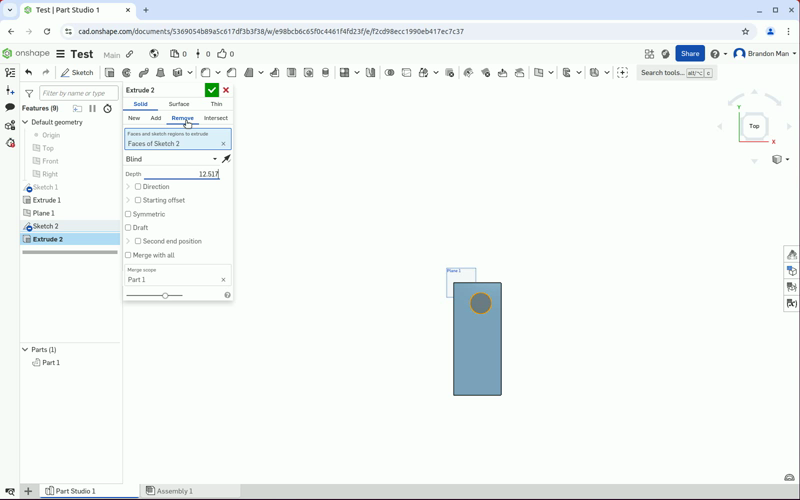
key(tab, 6)
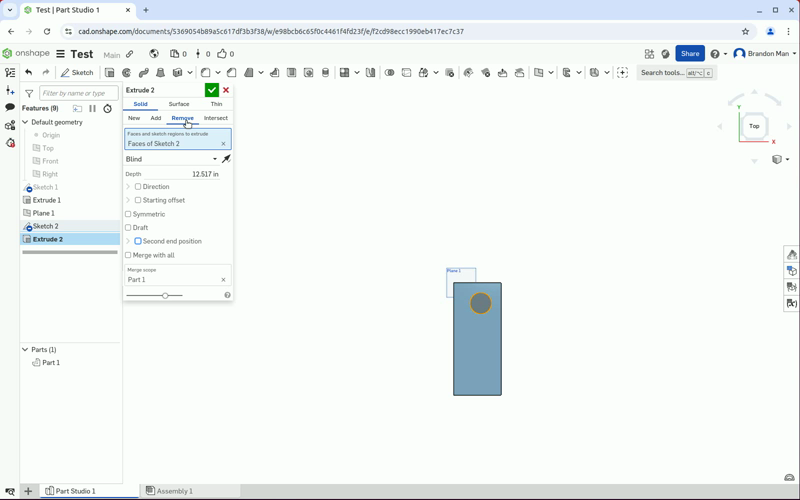
key(space)
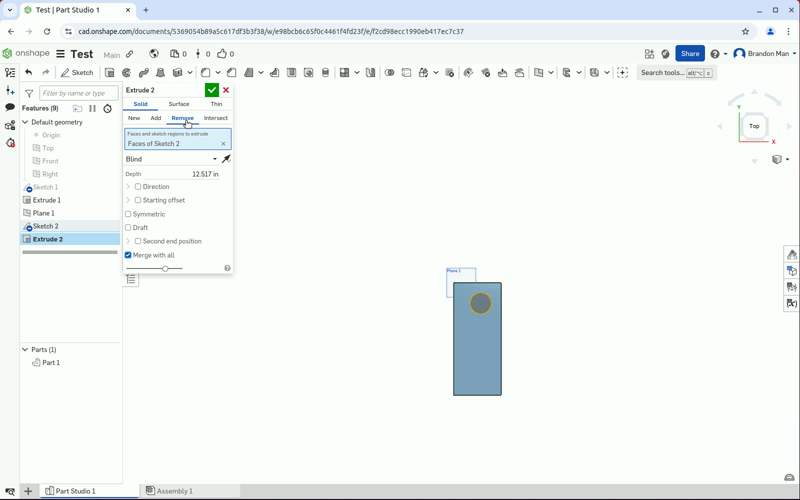
key(enter)
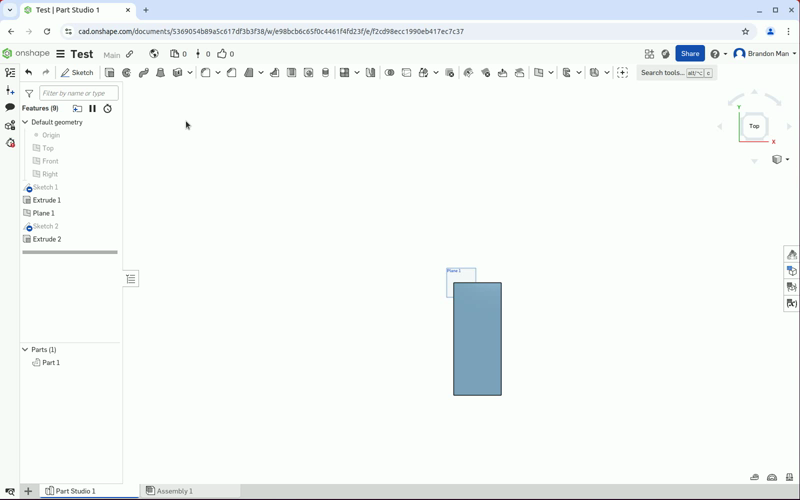
key(shift+h)
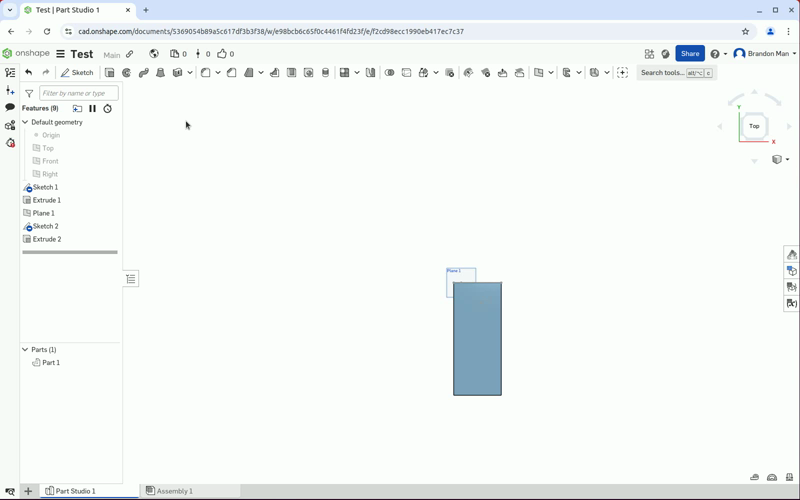
key(shift+h)
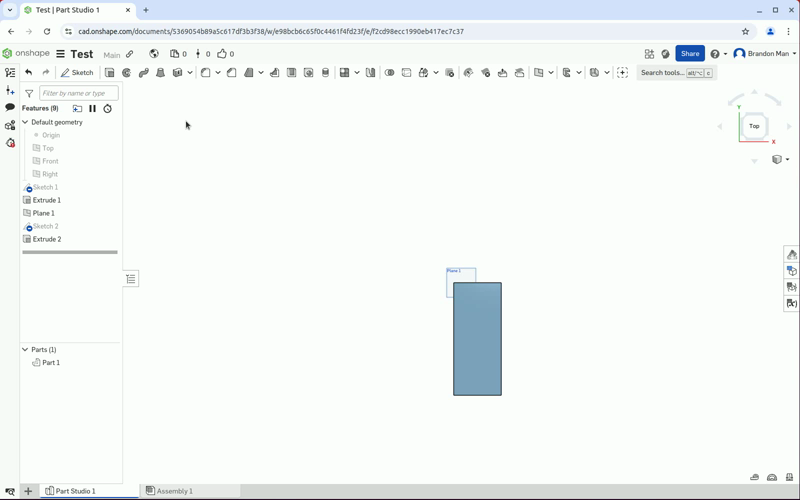
mouse_move(73, 189)
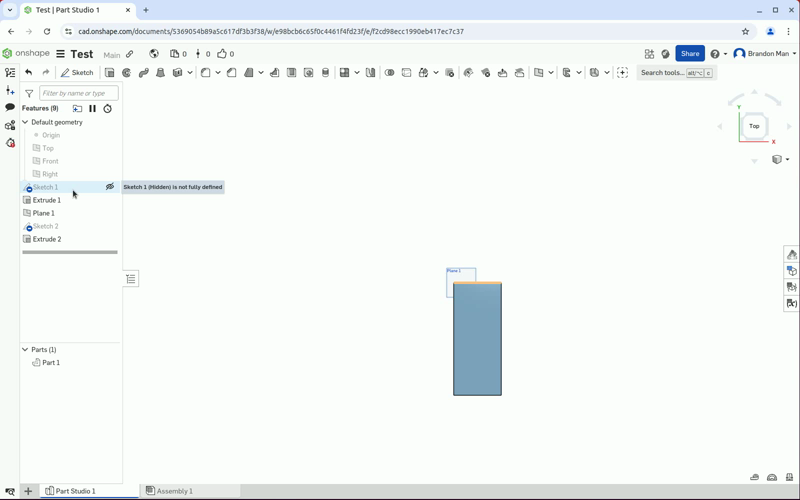
click(73, 189)
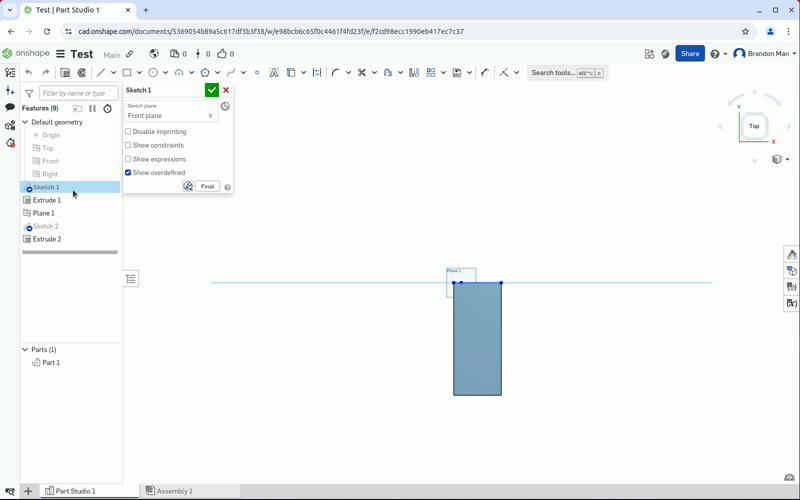
mouse_move(229, 92)
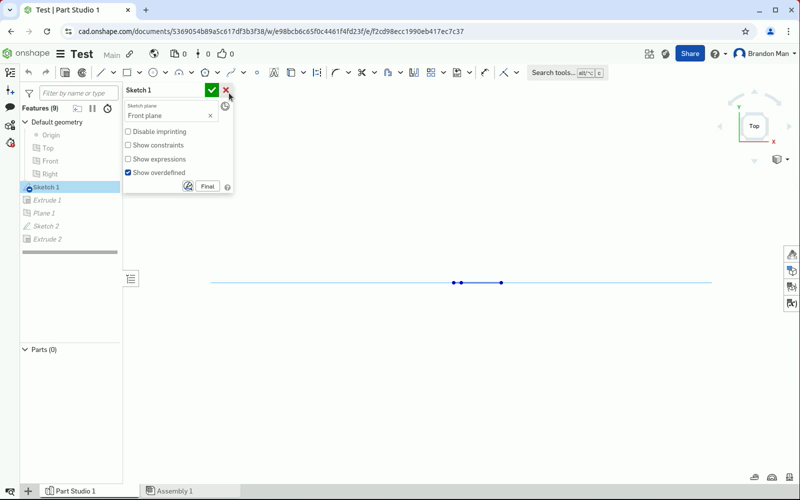
click(229, 92)
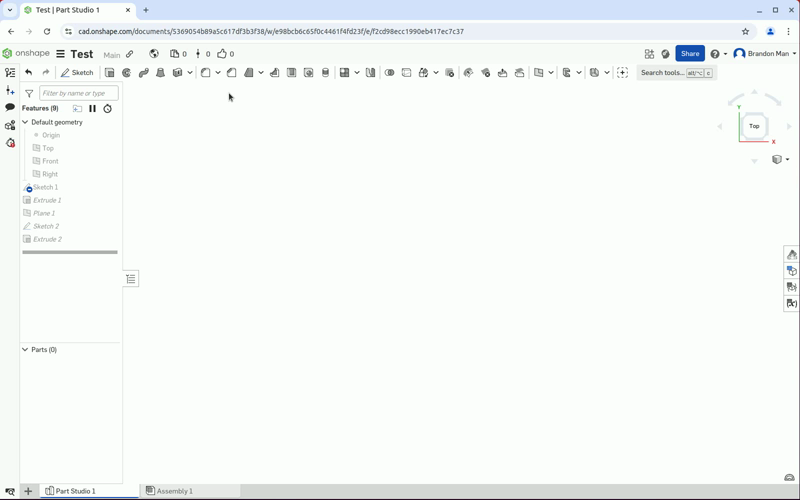
key(shift+s)
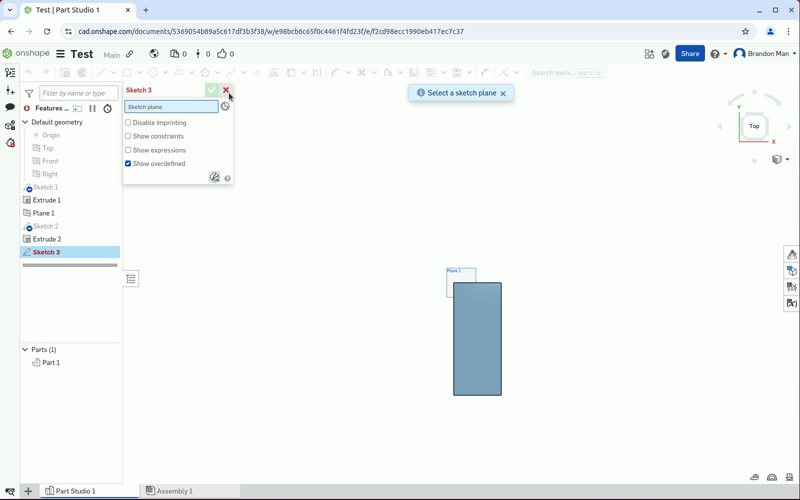
mouse_move(73, 215)
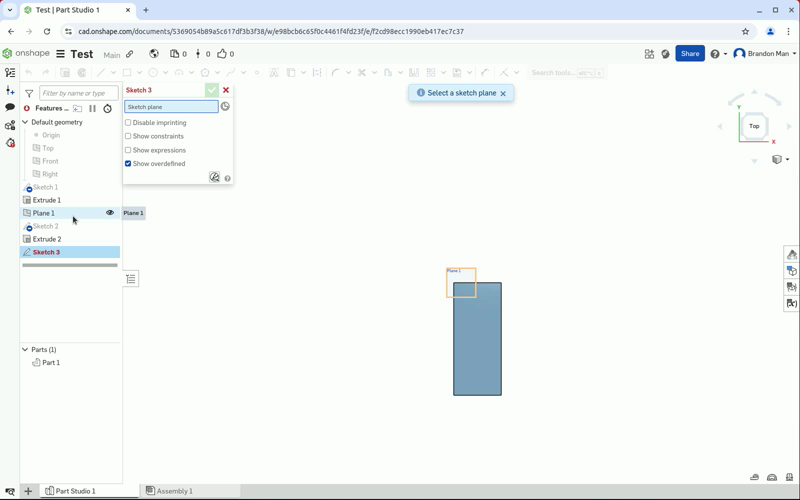
click(73, 215)
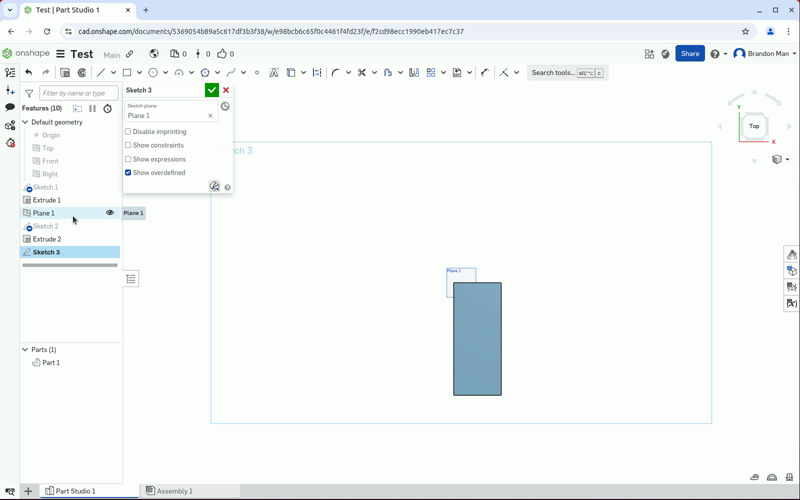
mouse_move(73, 352)
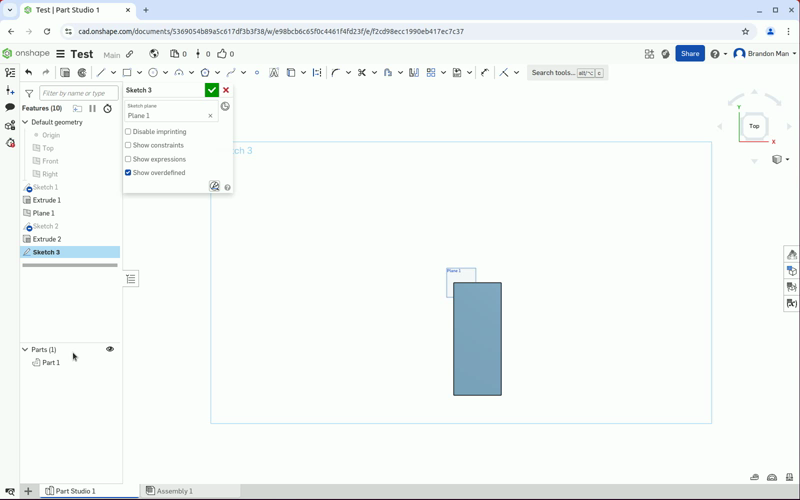
key(y)
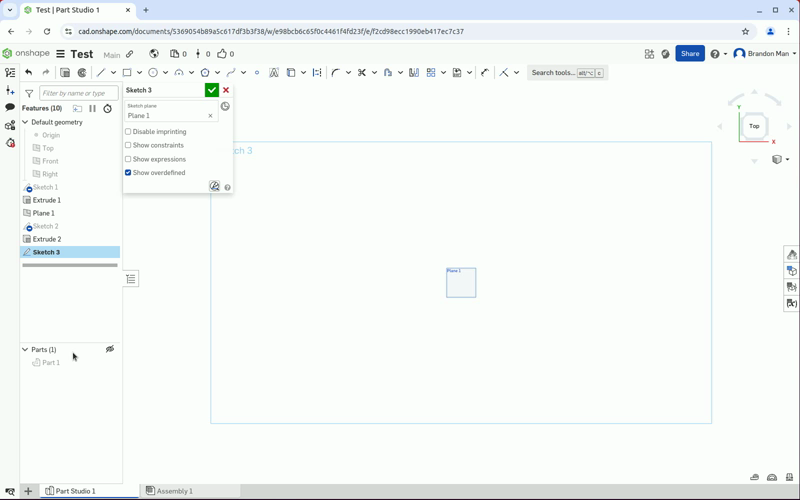
key(c)
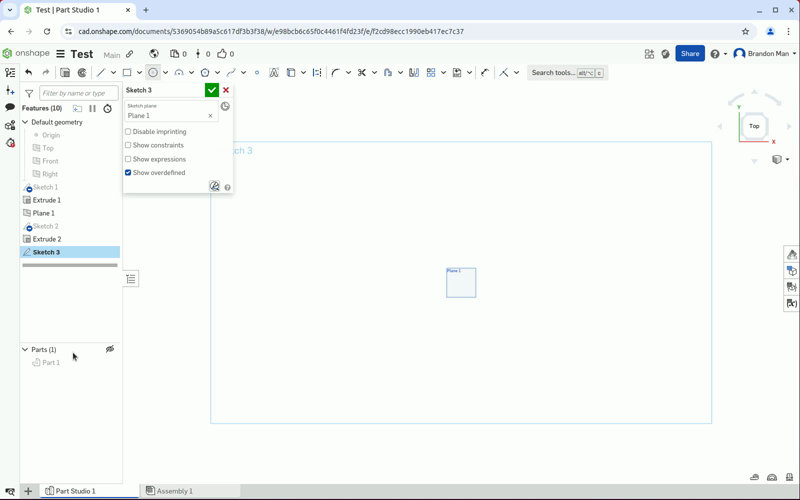
key_down(shift)
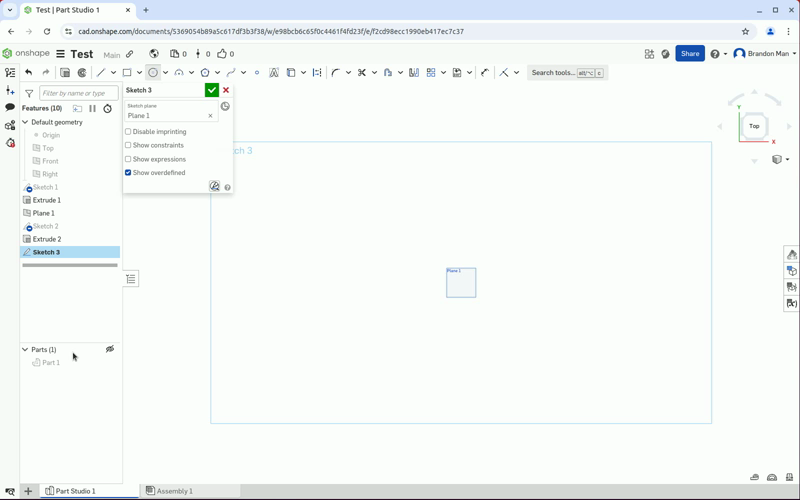
mouse_move(480, 375)
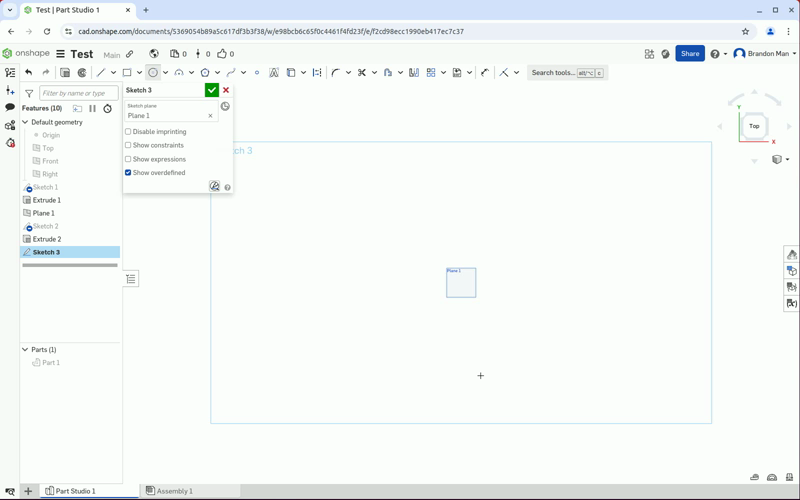
click(480, 375)
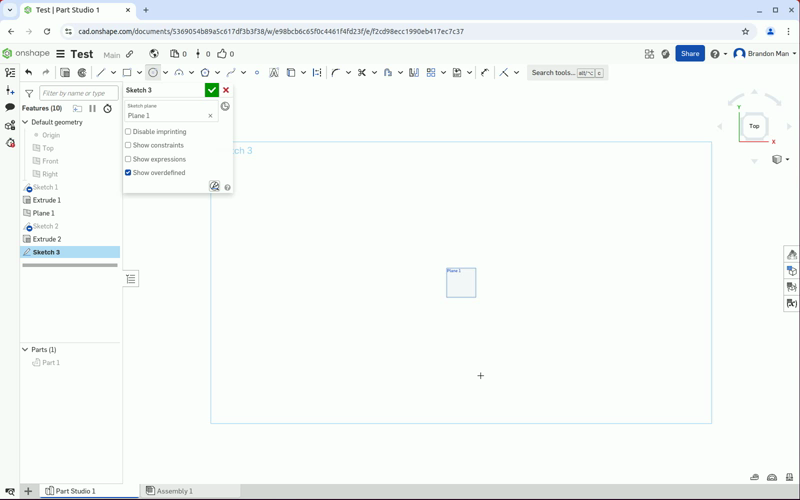
key_up(shift)
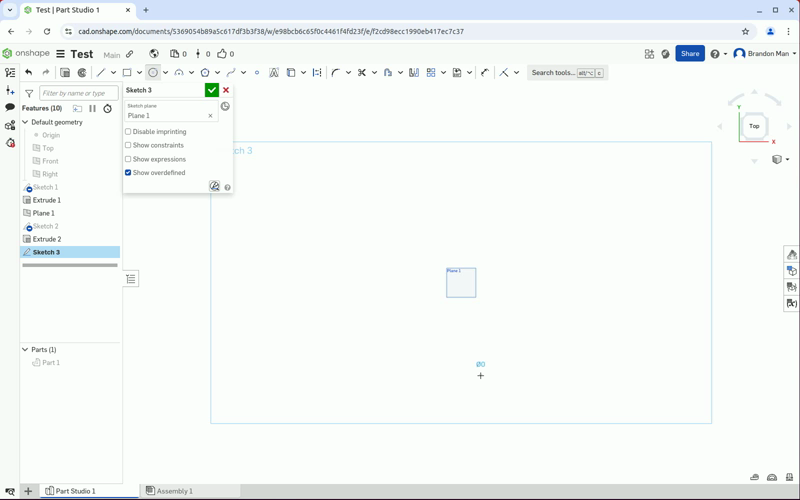
mouse_move(491, 375)
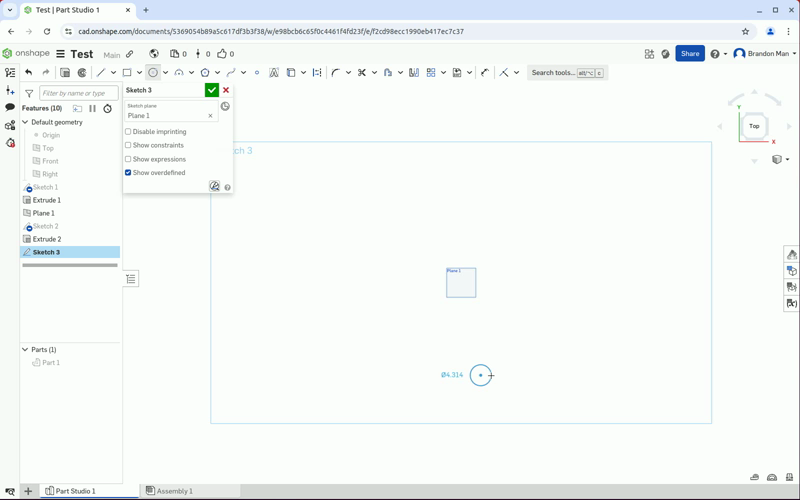
click(491, 375)
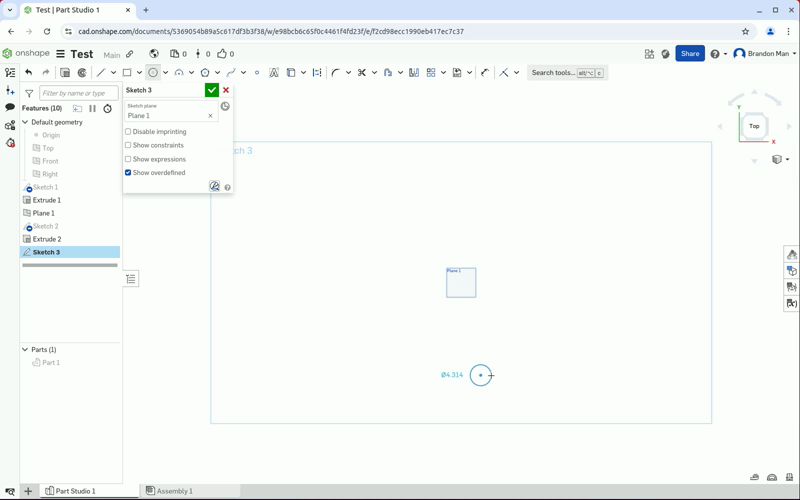
key(esc)
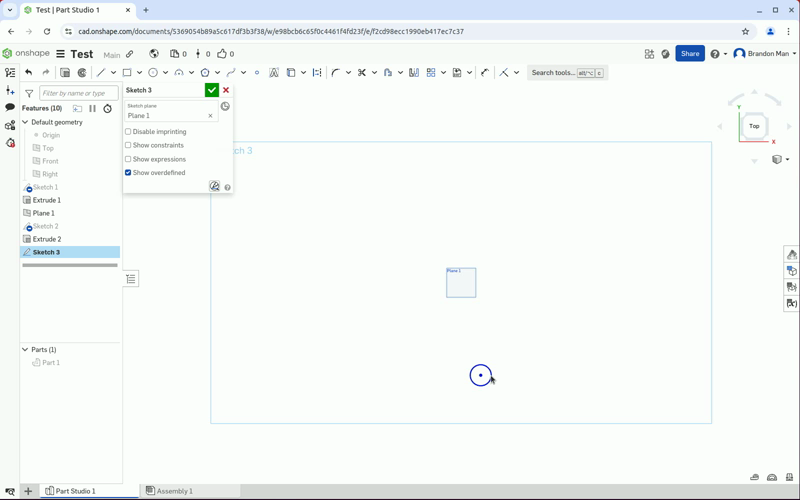
mouse_move(476, 376)
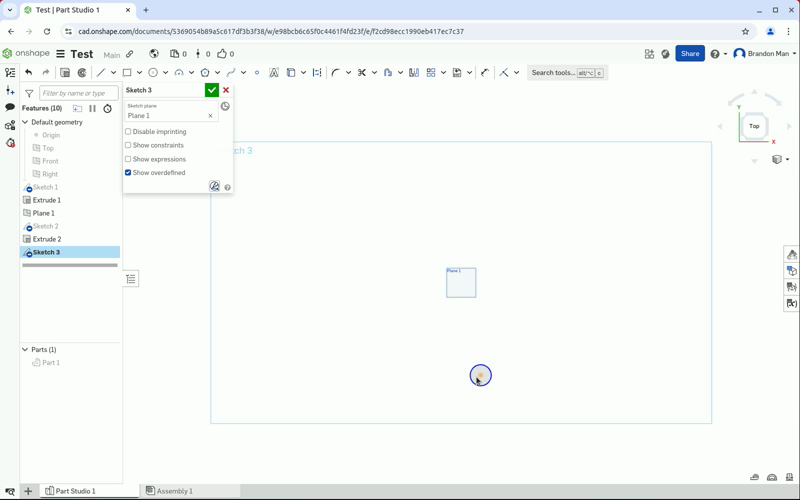
scroll(6)
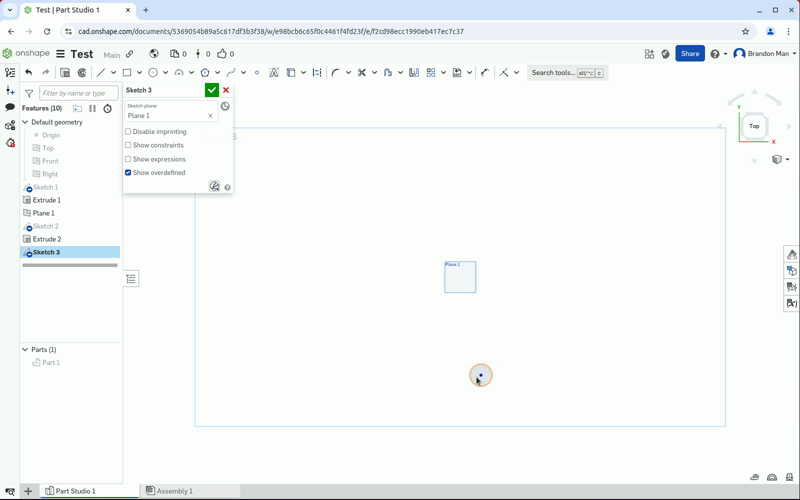
scroll(6)
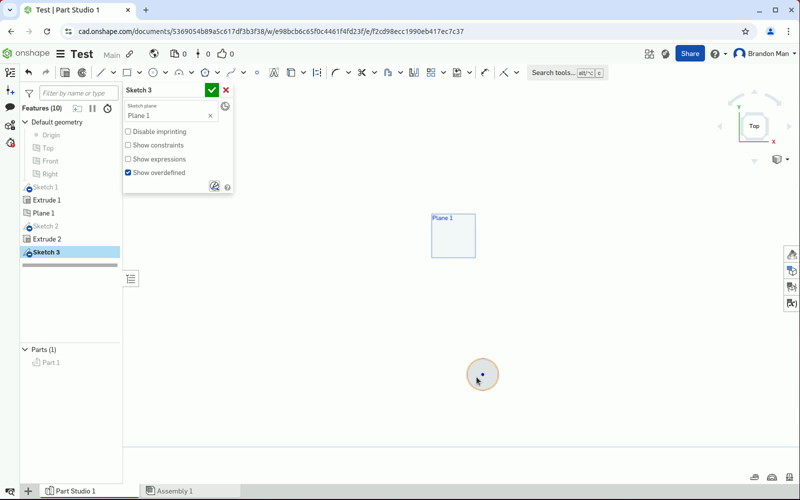
scroll(6)
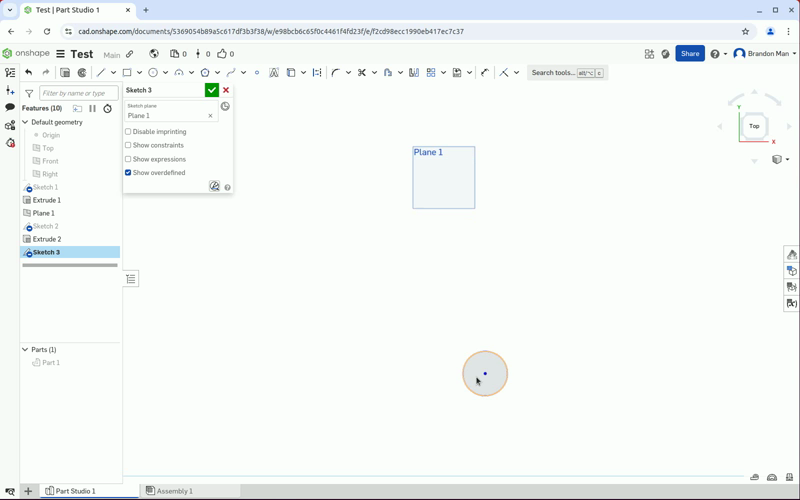
scroll(6)
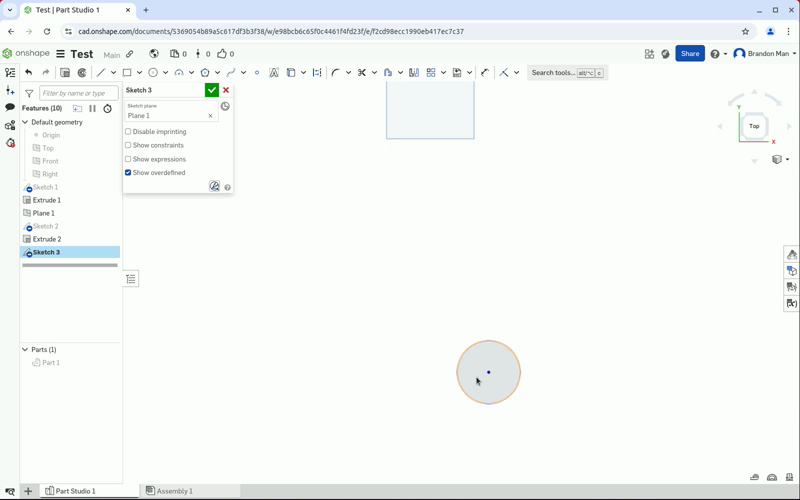
scroll(6)
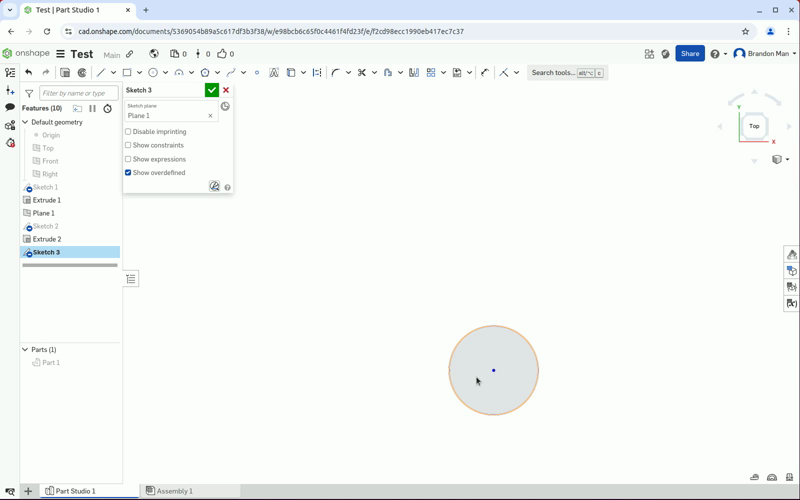
scroll(6)
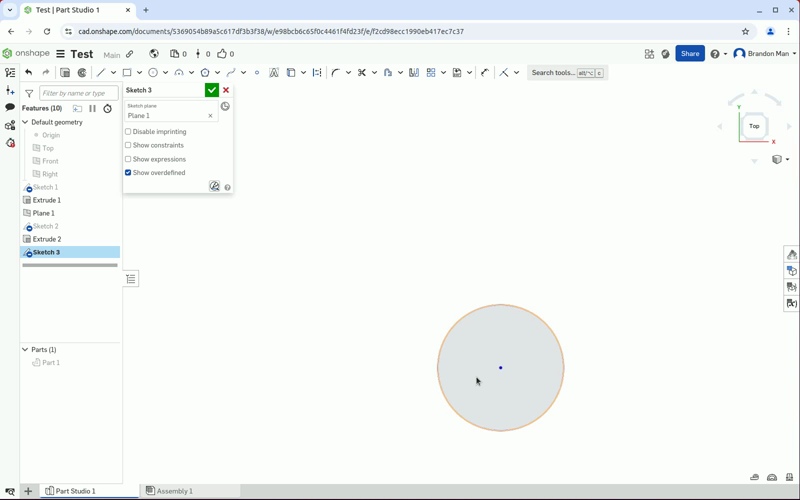
scroll(6)
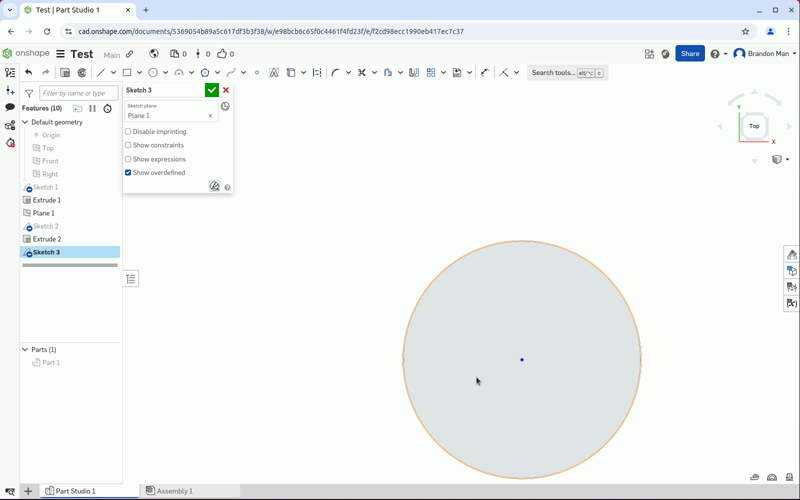
click(476, 376)
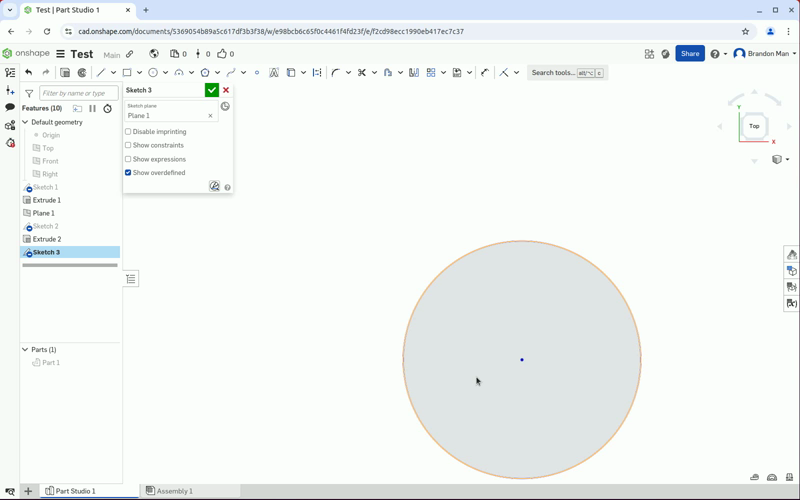
scroll(-6)
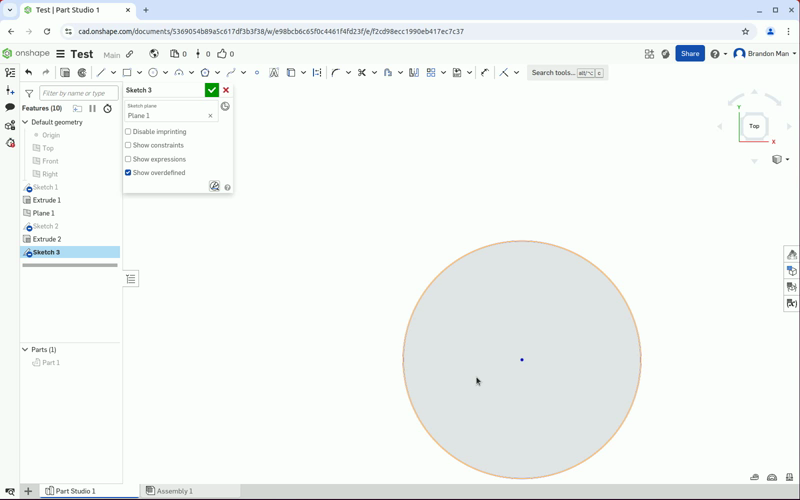
scroll(-6)
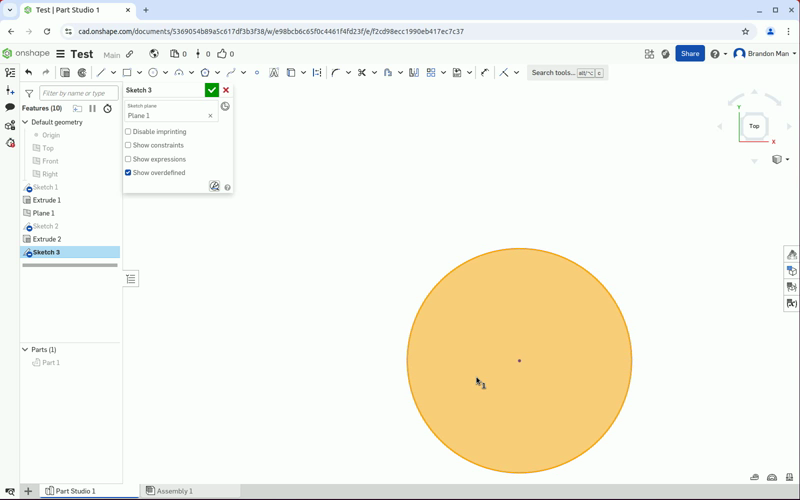
scroll(-6)
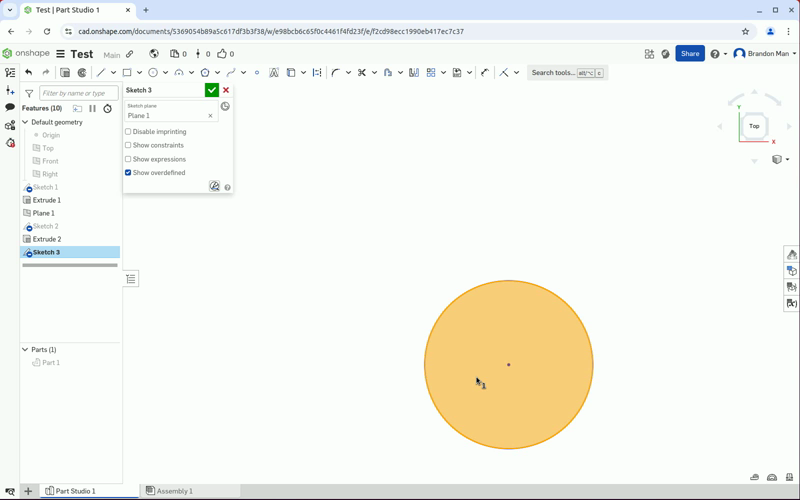
scroll(-6)
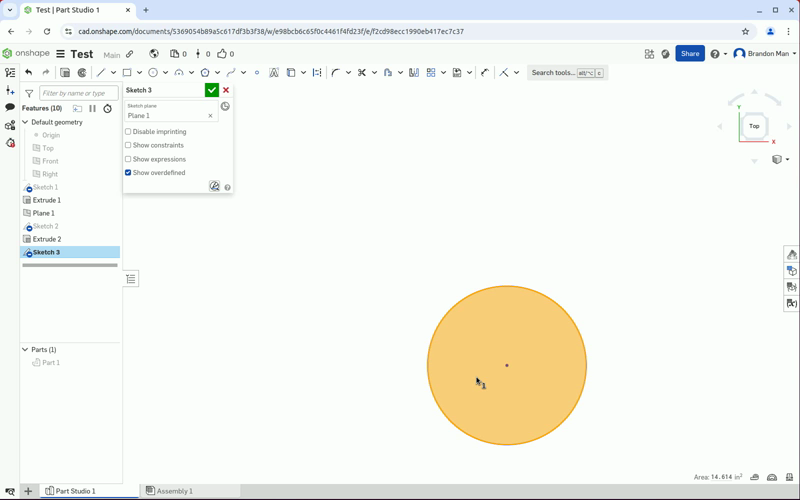
scroll(-6)
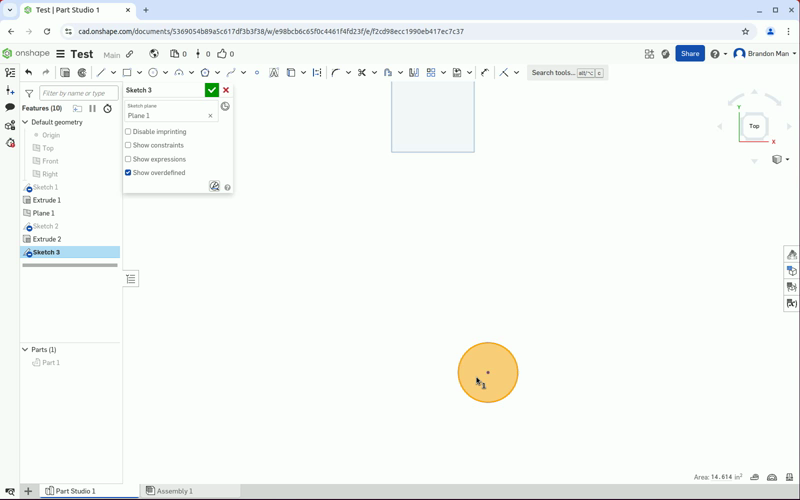
scroll(-6)
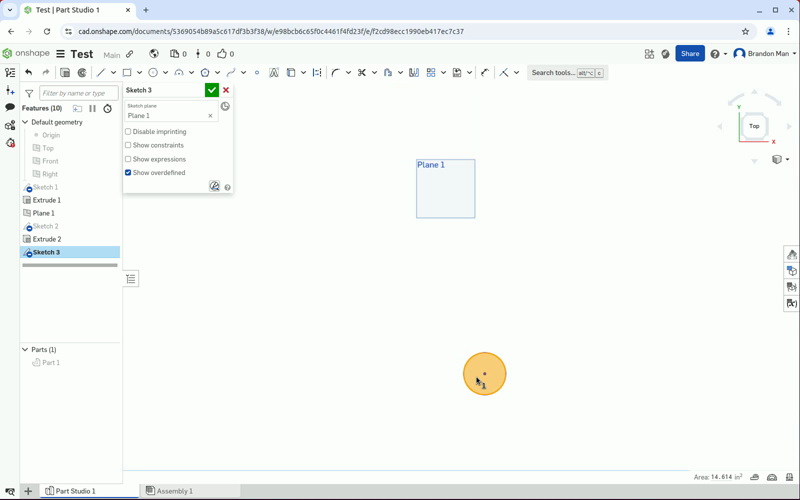
scroll(-6)
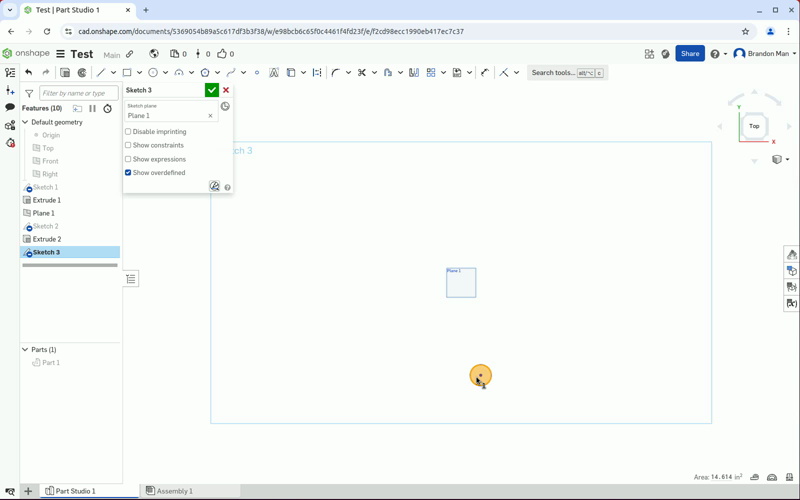
mouse_move(73, 352)
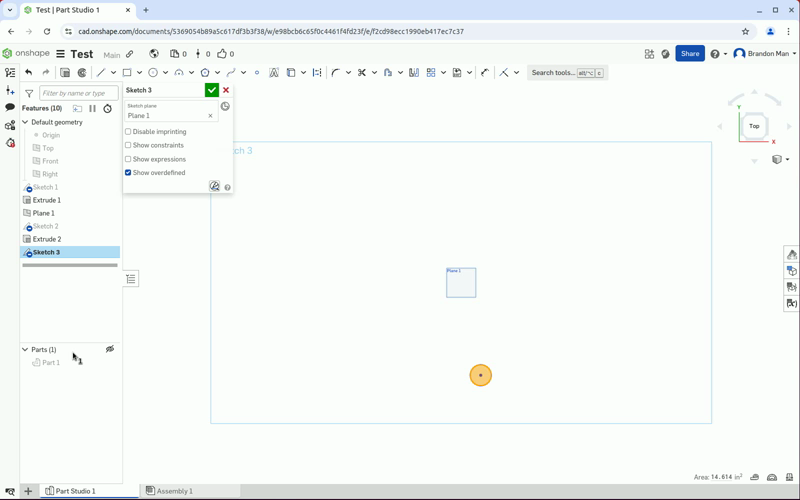
key(shift+y)
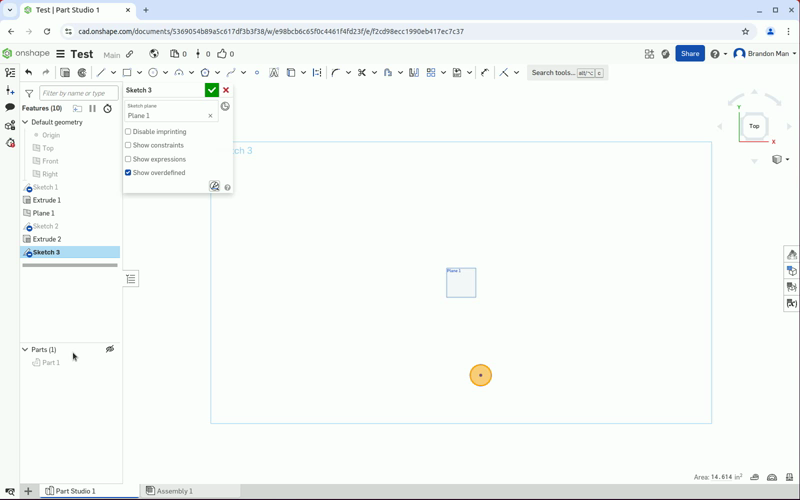
key(shift+e)
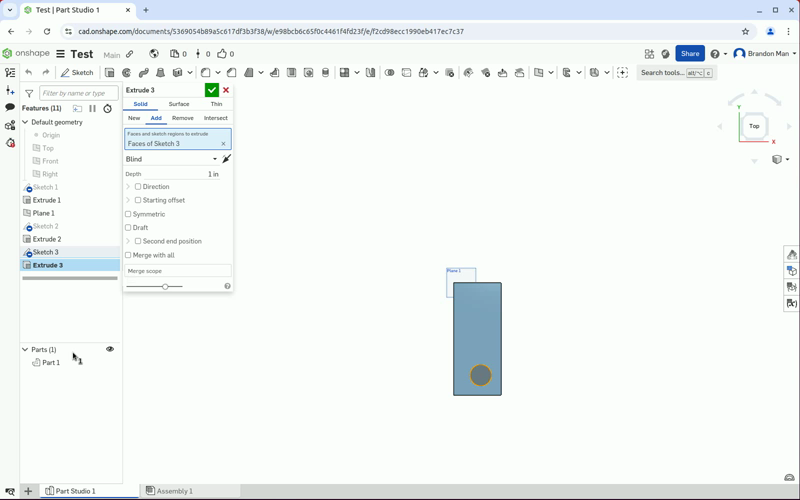
mouse_move(143, 106)
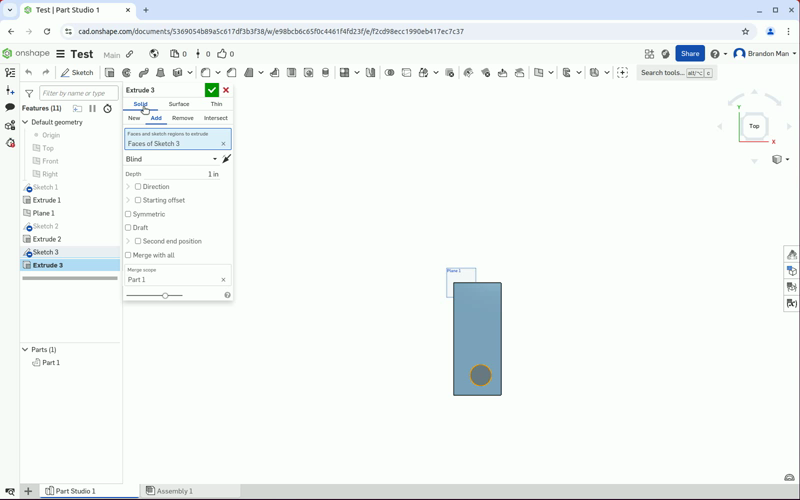
click(143, 106)
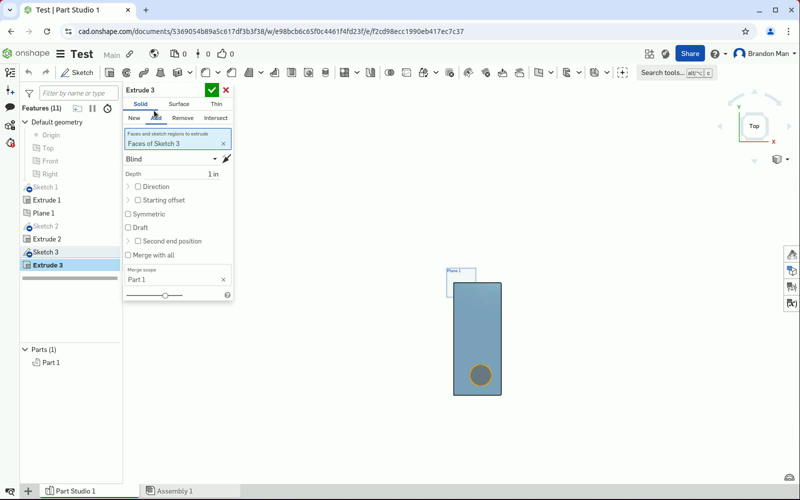
mouse_move(186, 120)
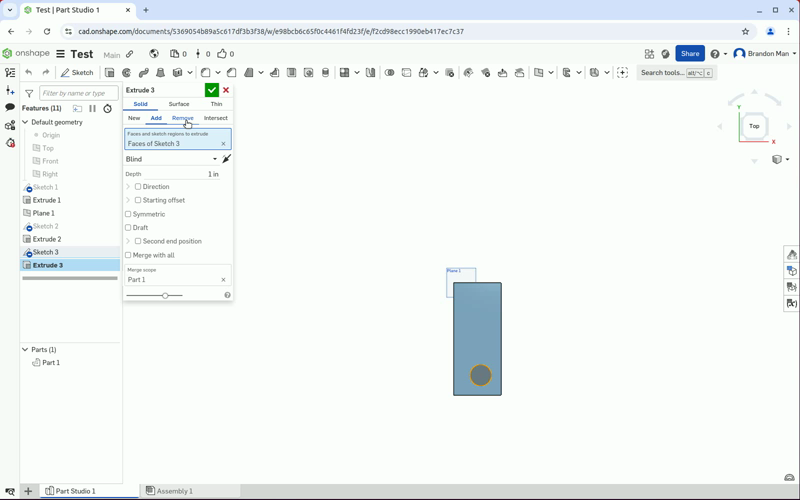
click(186, 120)
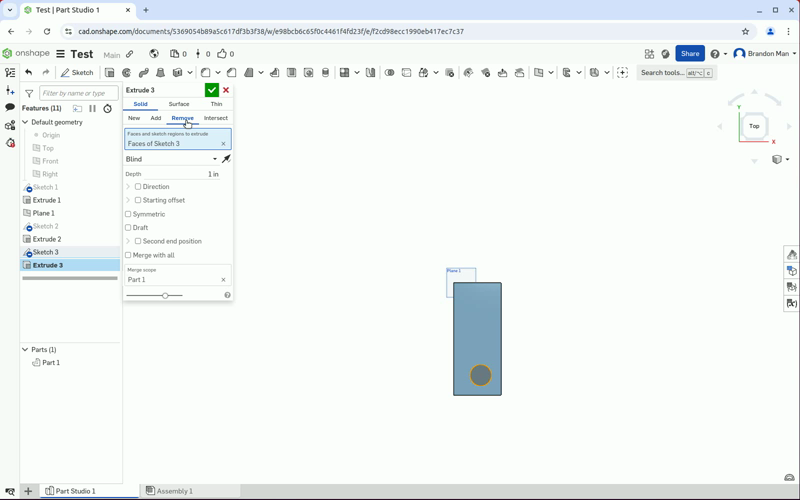
key(tab, 4)
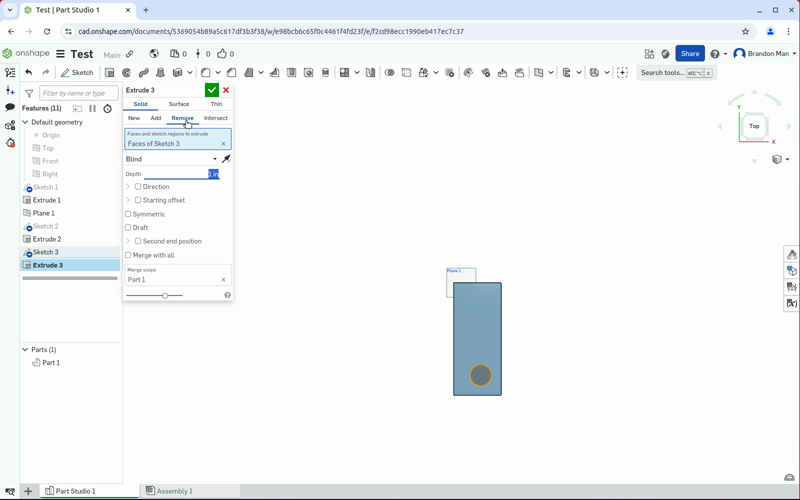
text(12.517)
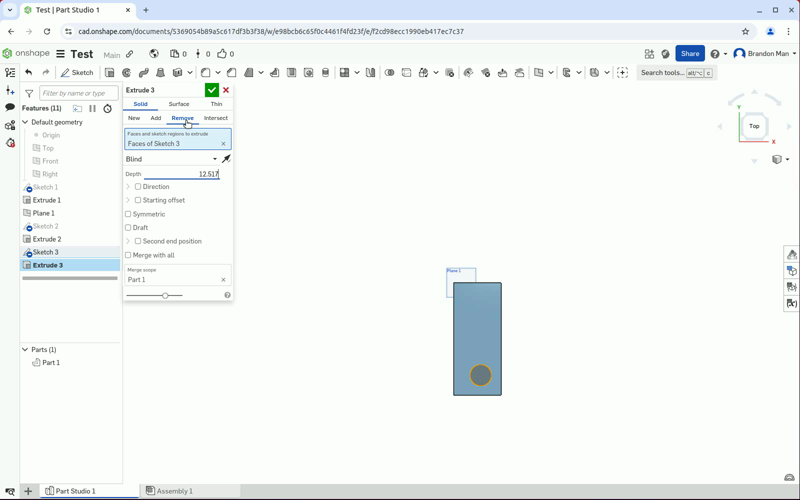
key(tab, 6)
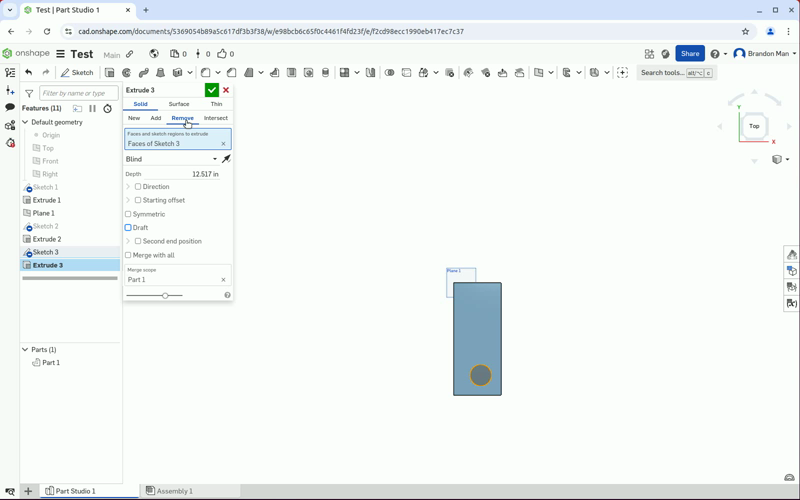
key(space)
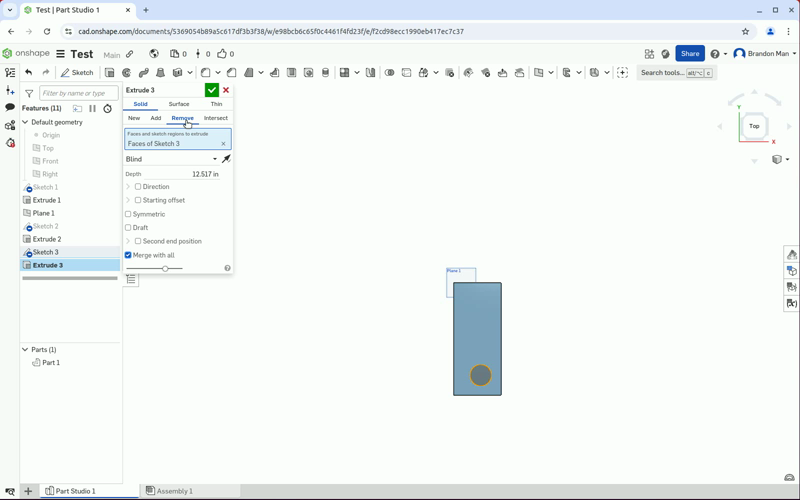
key(enter)
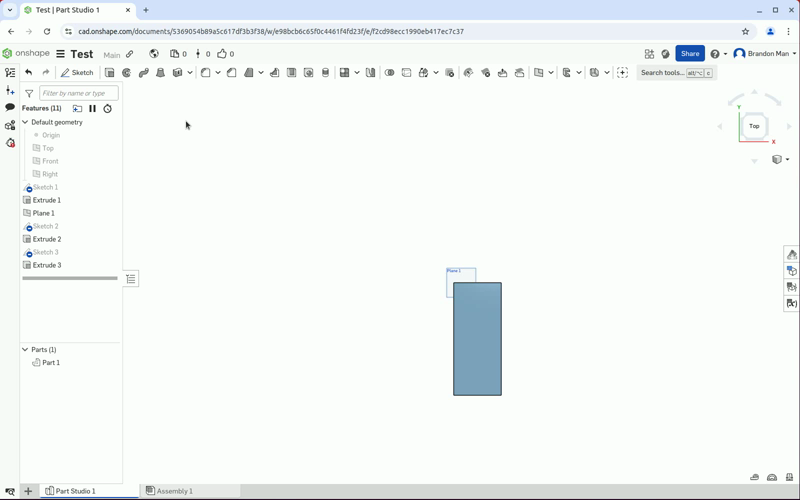
key(shift+h)
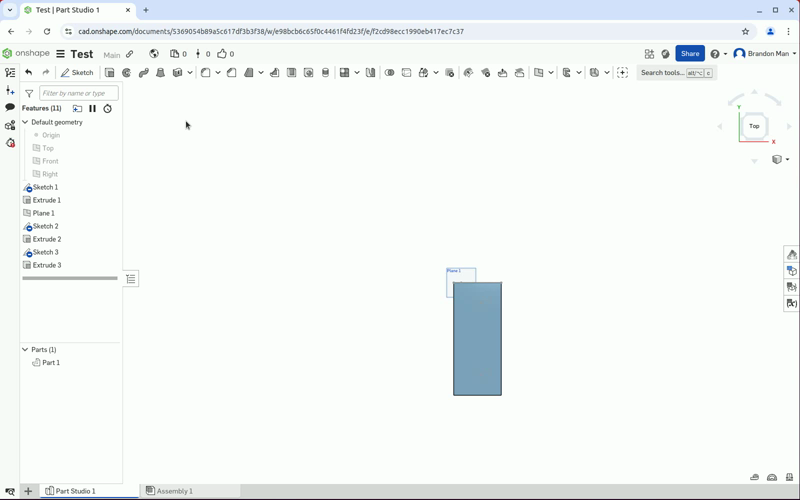
key(shift+h)
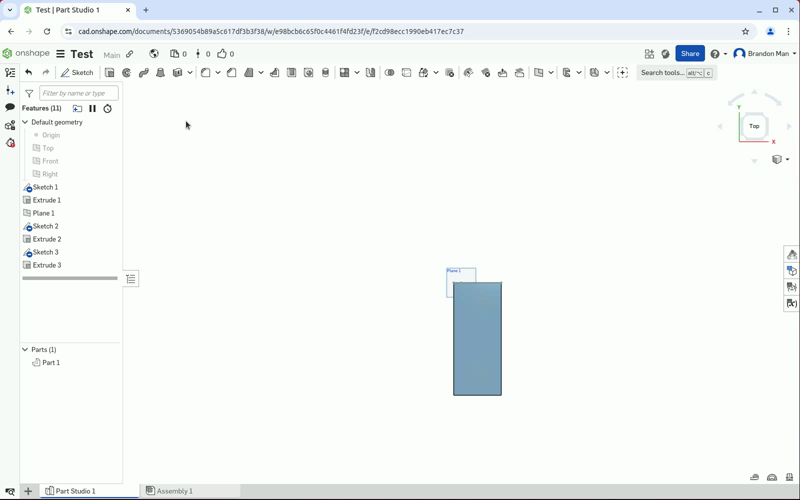
key(shift+7)
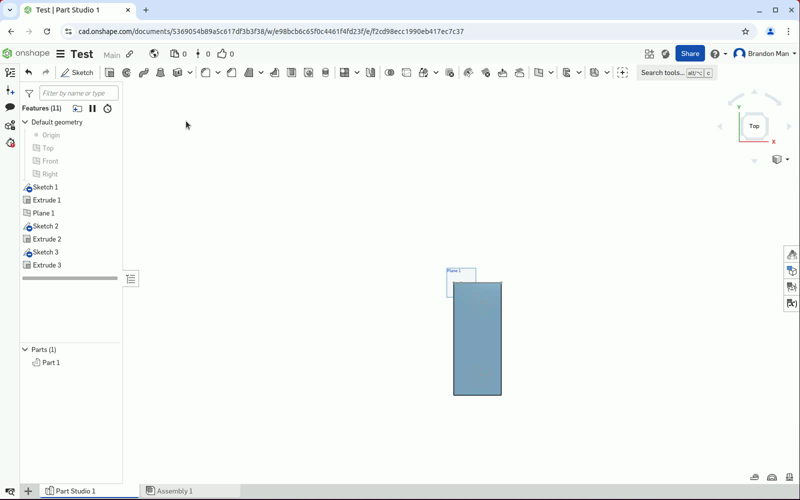
key(up, 3)
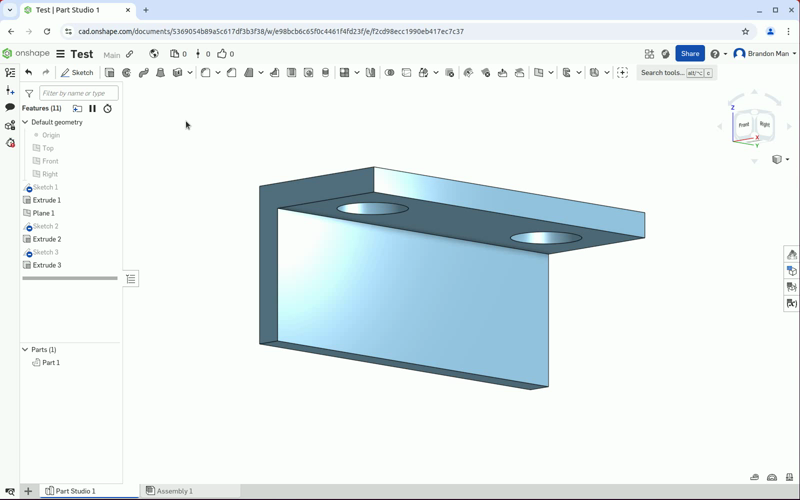
key(left, 3)
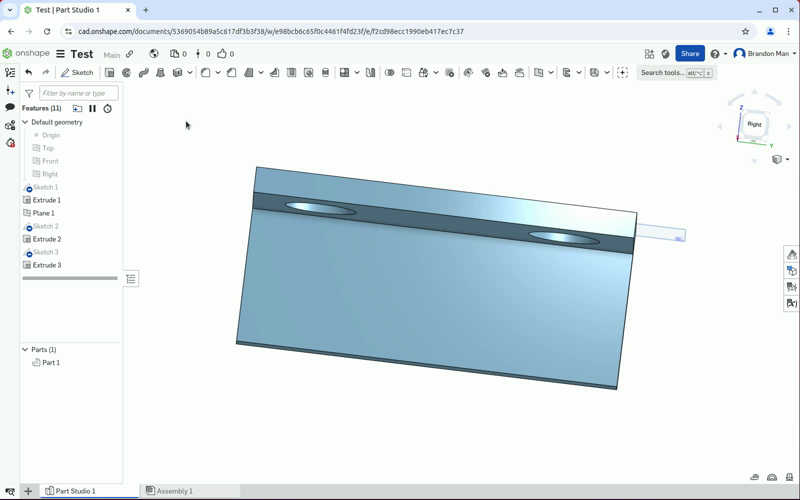
key(right, 3)
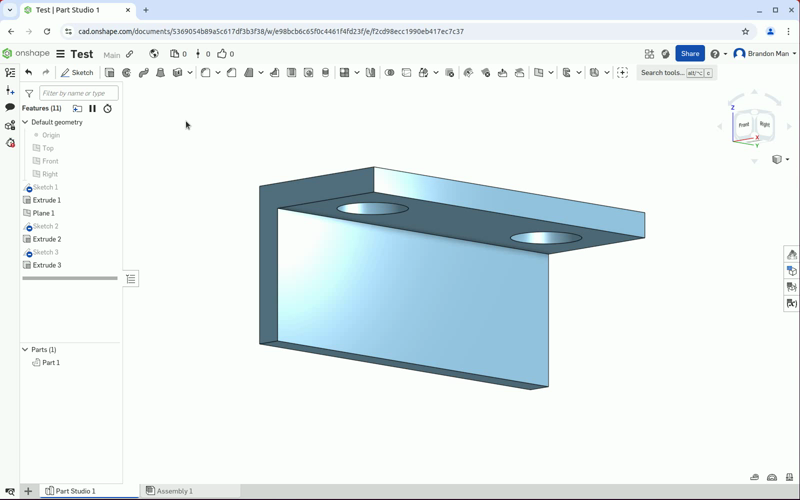
key(down, 3)
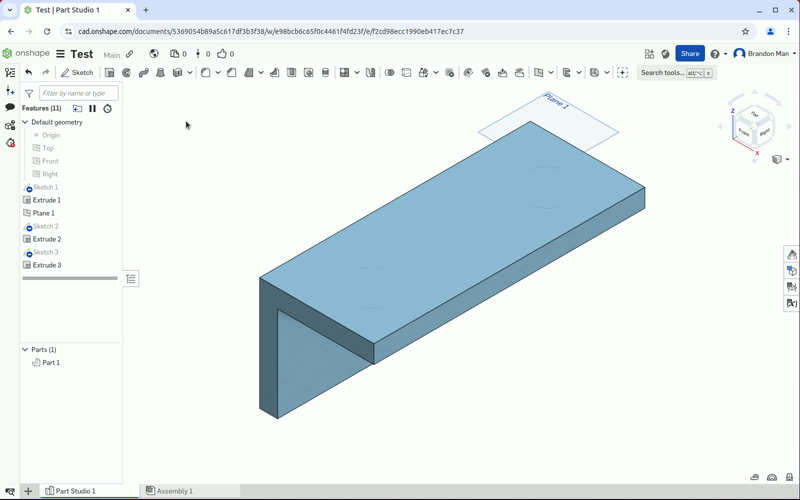
mouse_move(73, 189)
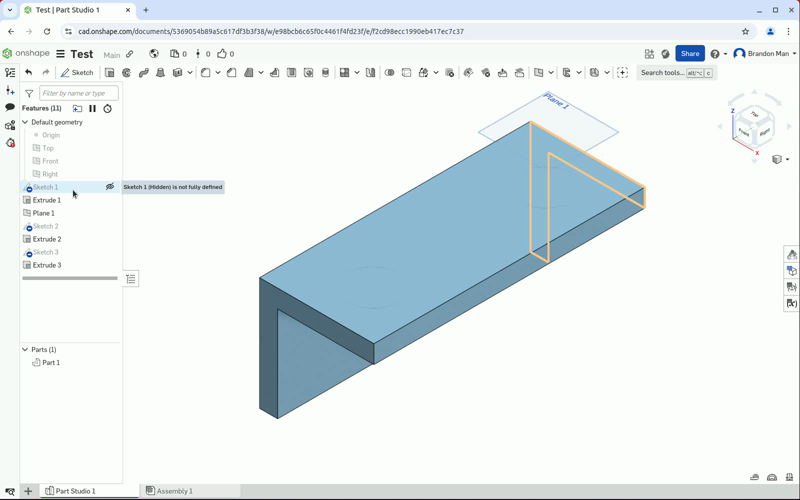
click(73, 189)